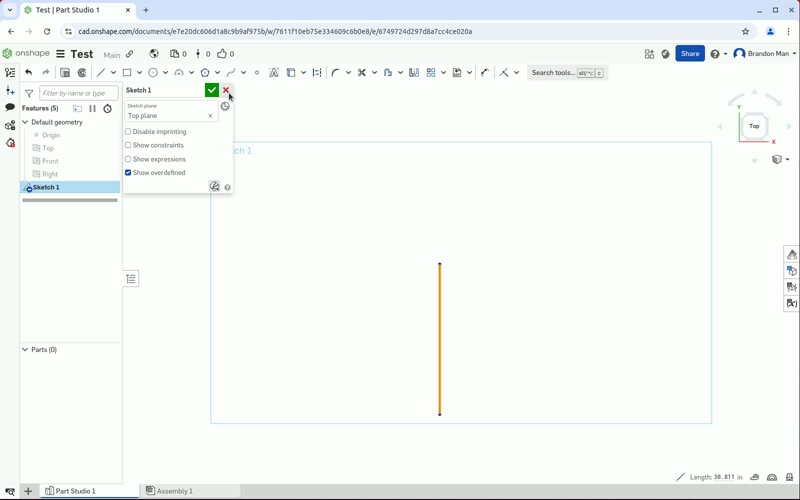
key(shift+h)
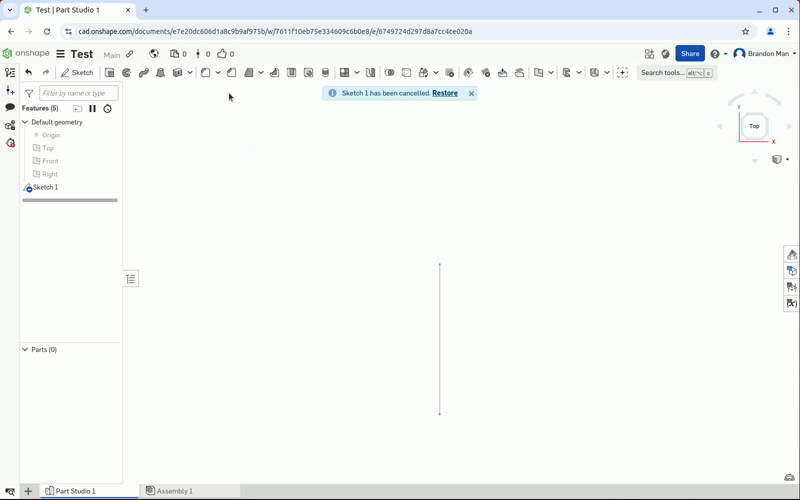
key(shift+s)
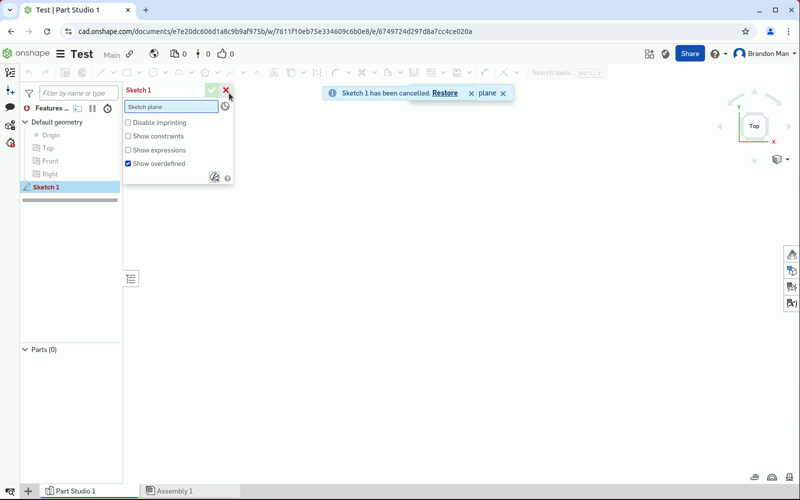
mouse_move(73, 150)
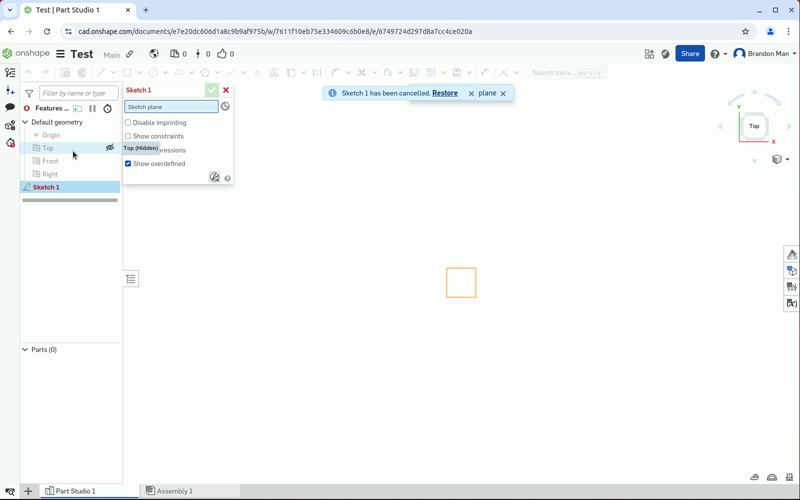
click(73, 150)
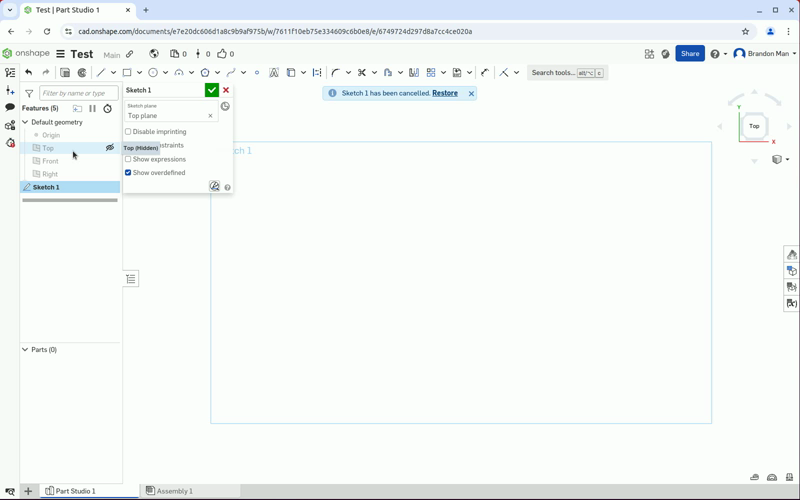
mouse_move(73, 352)
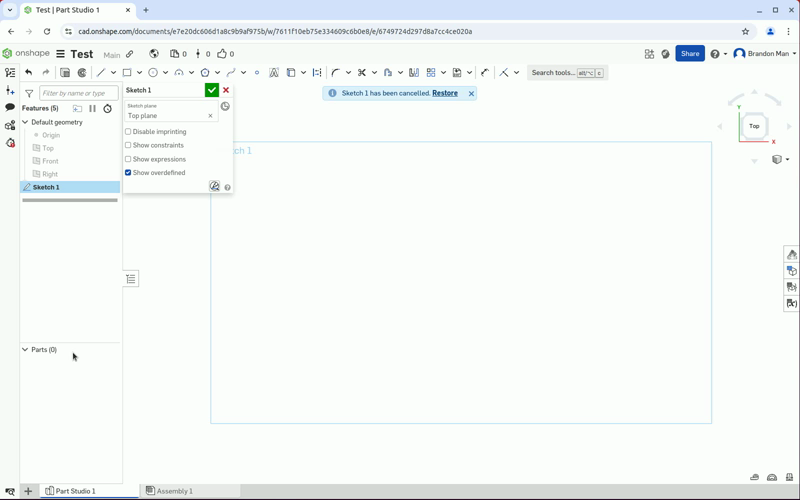
key(y)
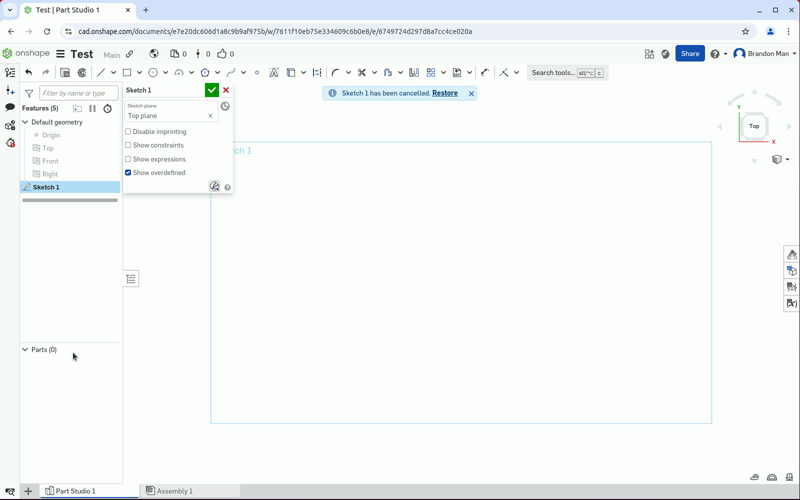
key(l)
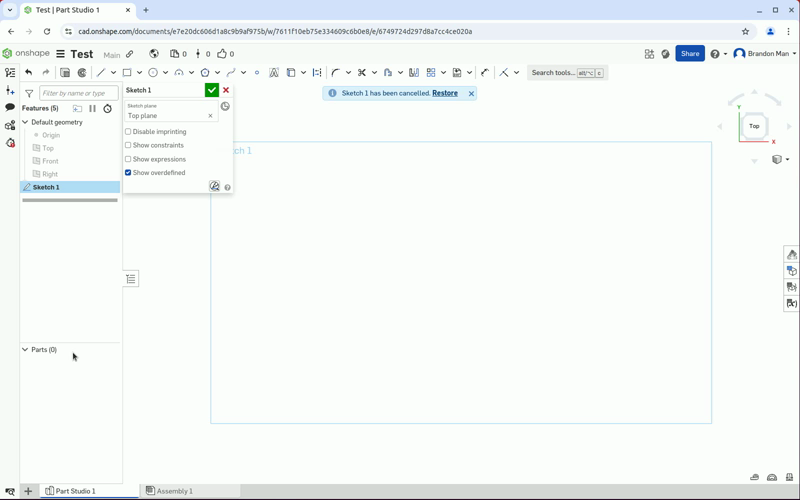
key_down(shift)
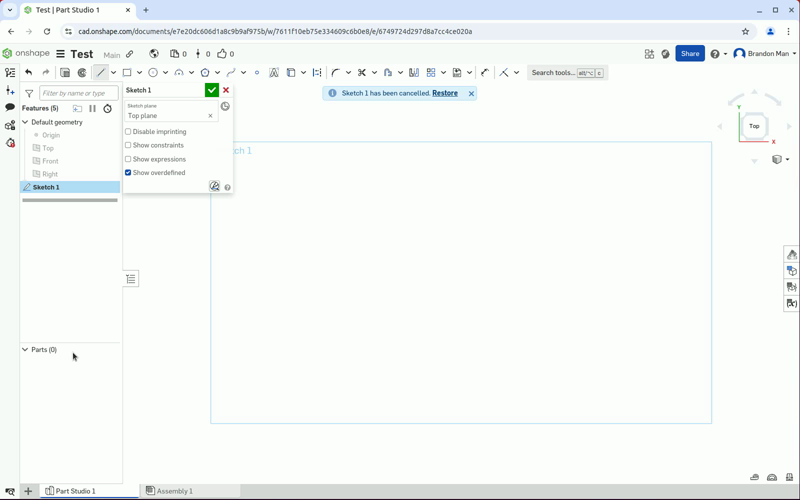
mouse_move(457, 282)
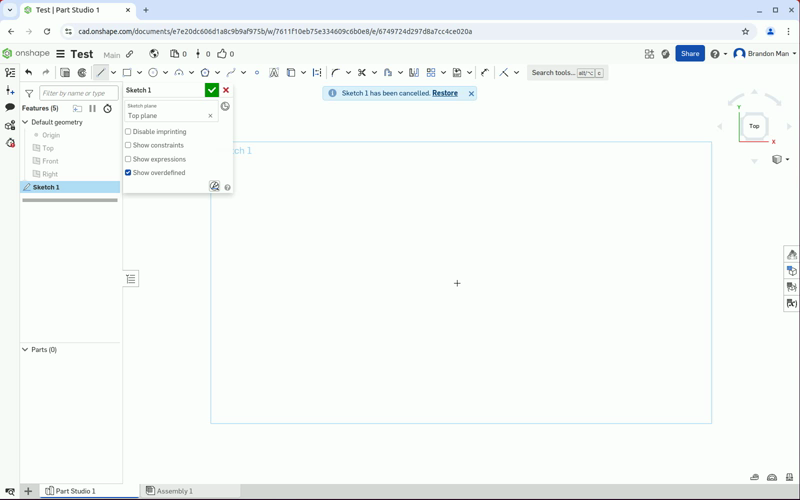
click(457, 282)
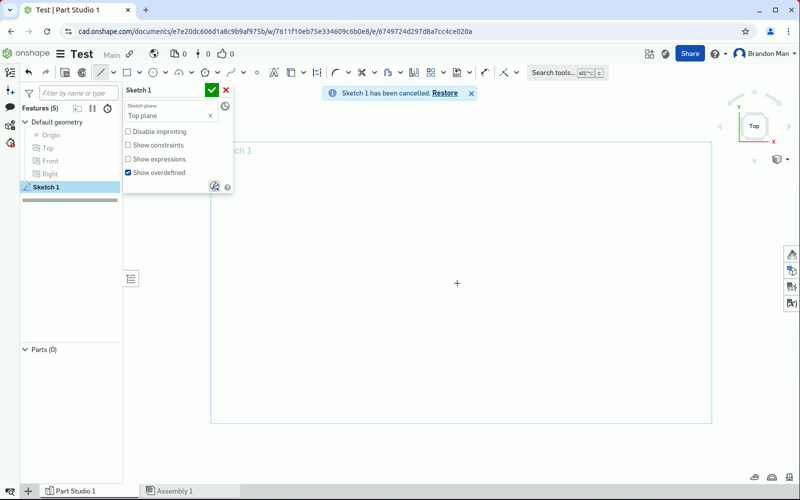
key_up(shift)
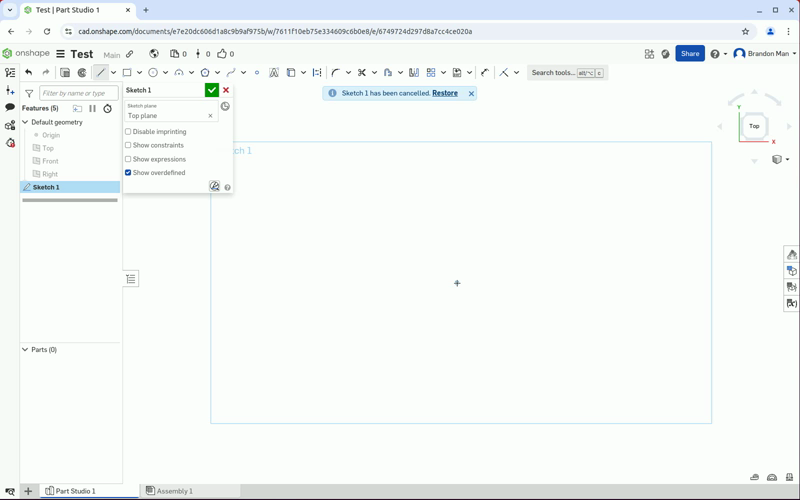
key_down(shift)
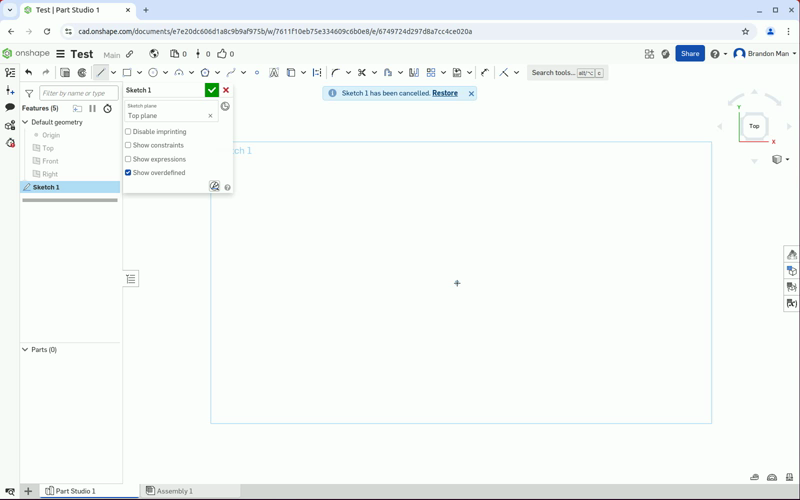
mouse_move(487, 282)
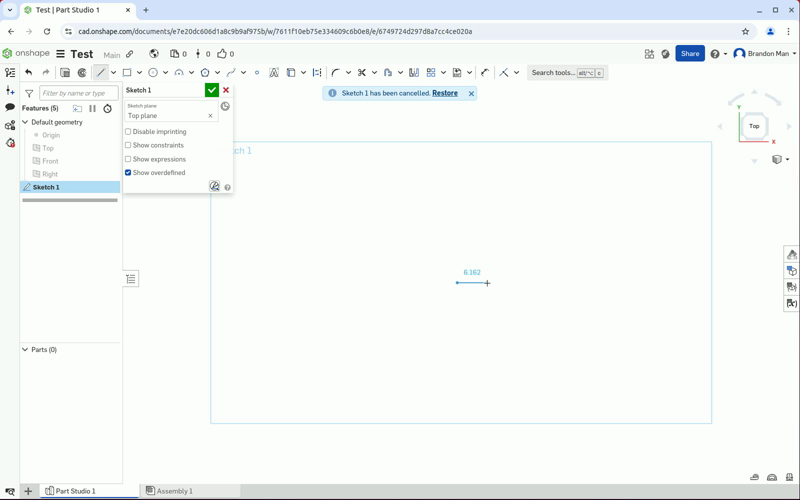
mouse_move(466, 282)
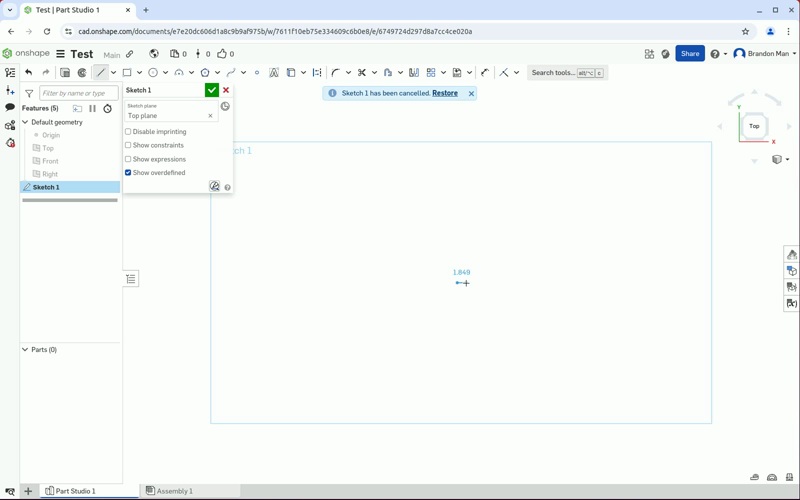
click(466, 282)
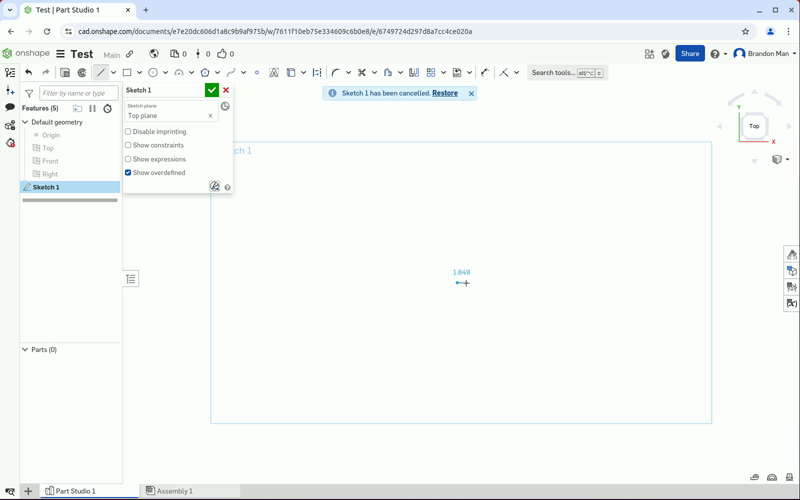
key_up(shift)
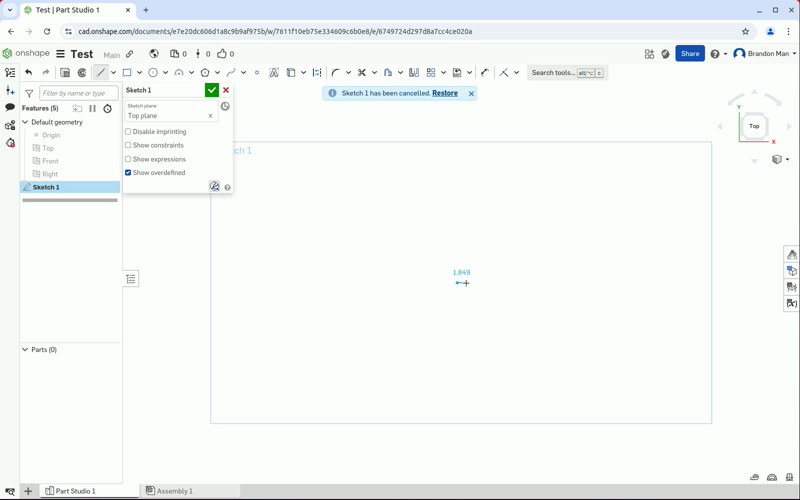
key_down(shift)
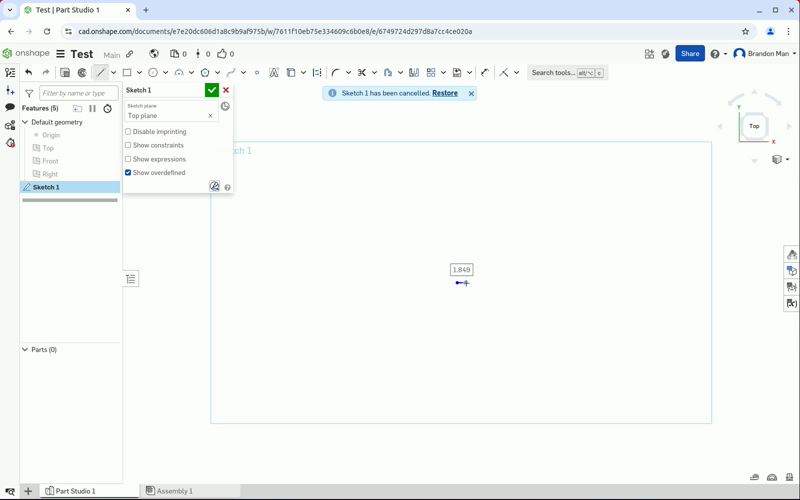
mouse_move(496, 282)
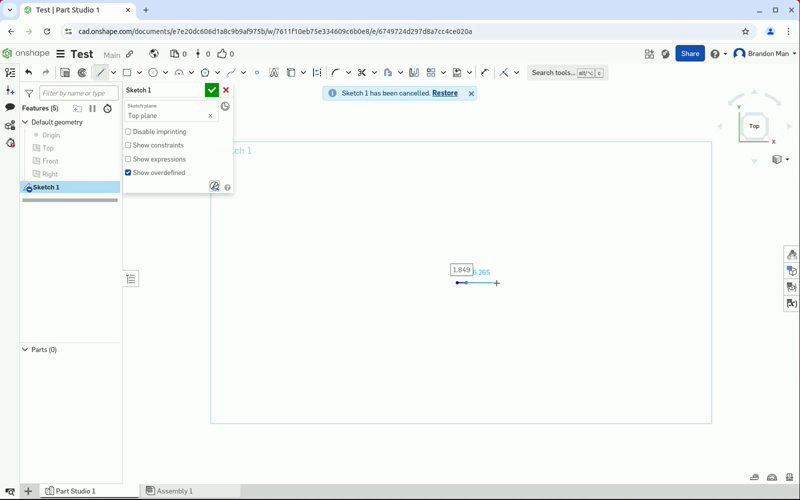
mouse_move(466, 273)
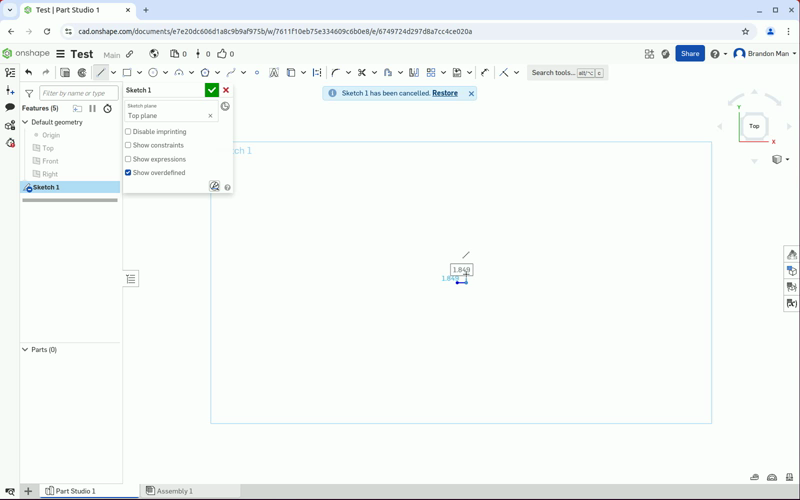
click(466, 273)
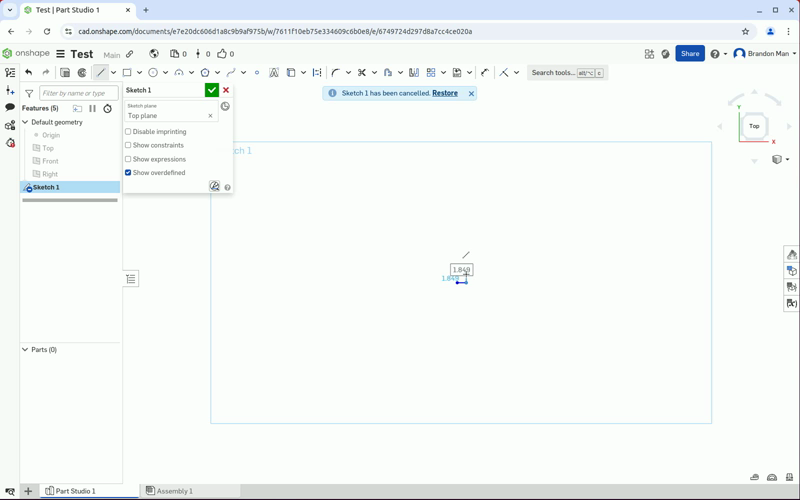
key_up(shift)
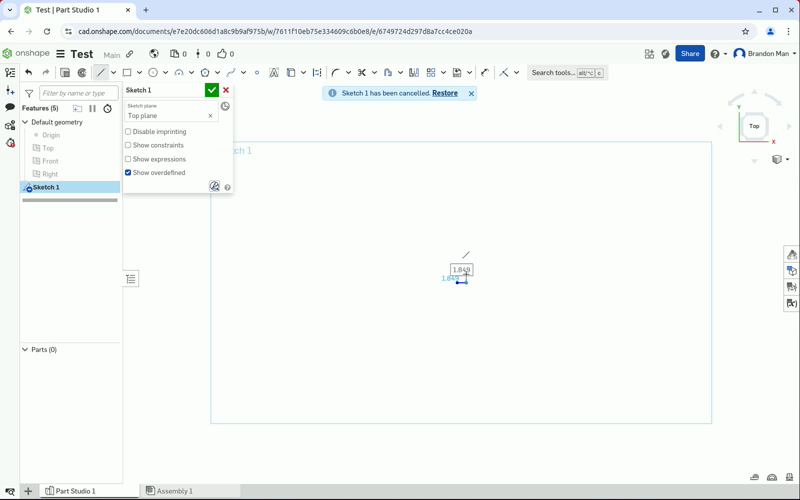
key_down(shift)
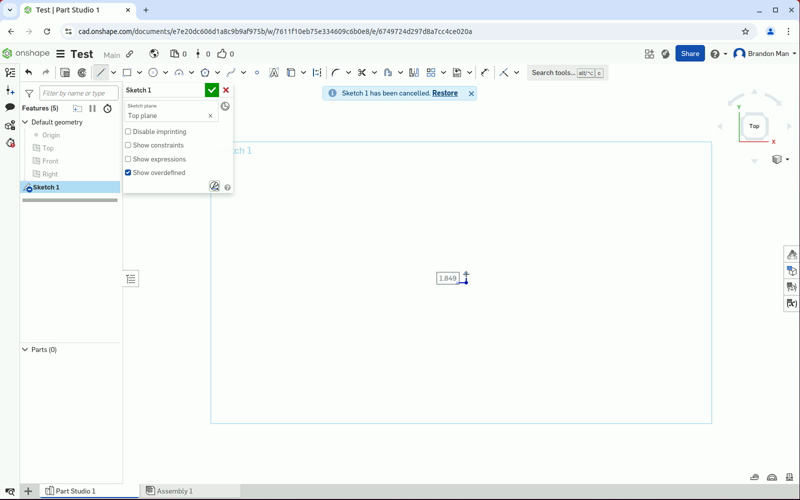
mouse_move(496, 273)
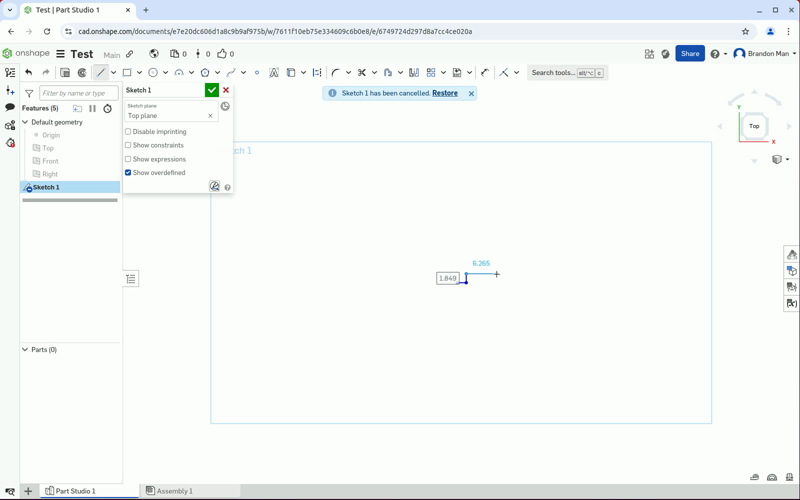
mouse_move(457, 273)
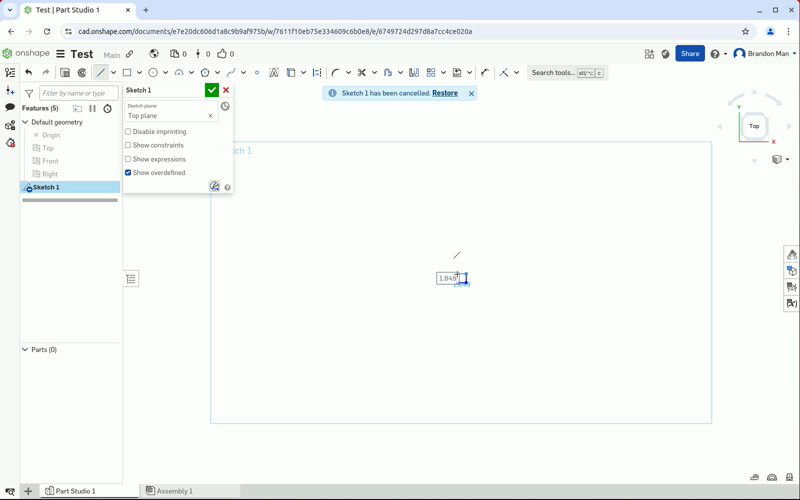
click(457, 273)
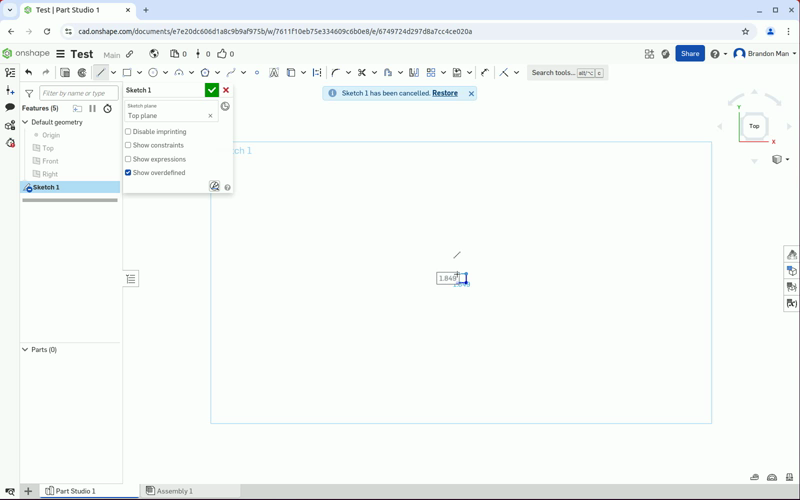
key_up(shift)
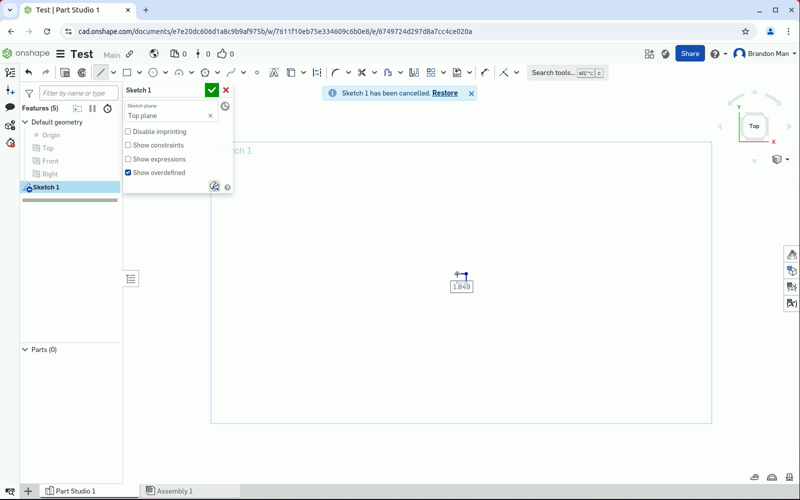
mouse_move(487, 273)
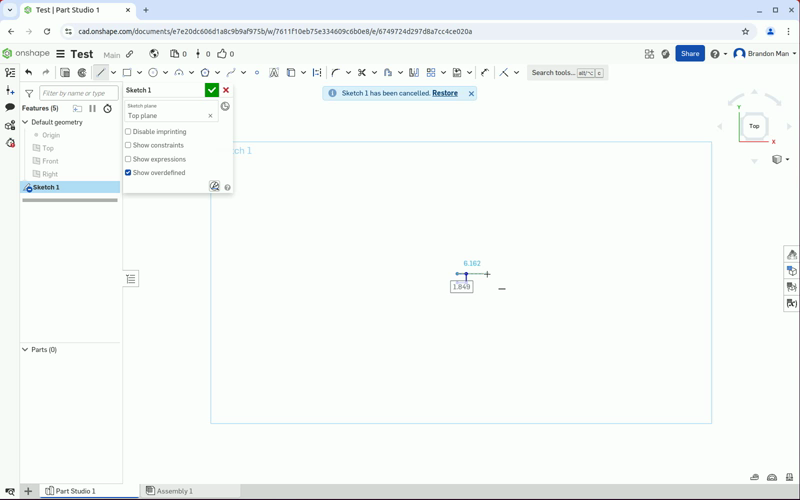
key_down(shift)
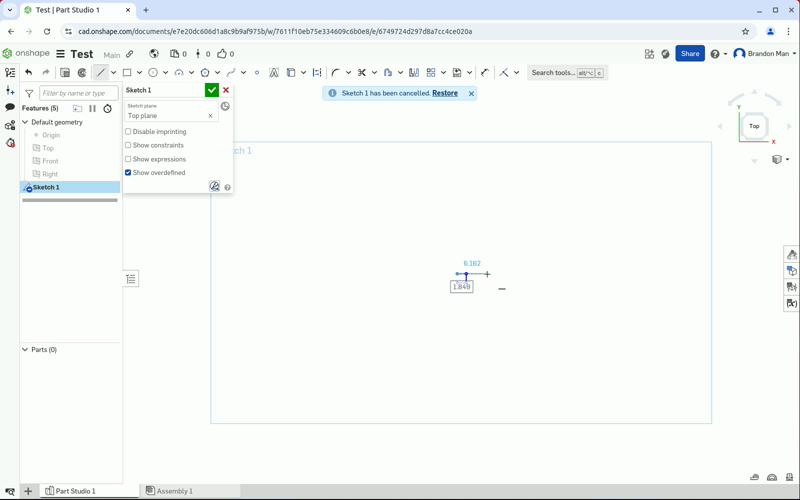
mouse_move(457, 282)
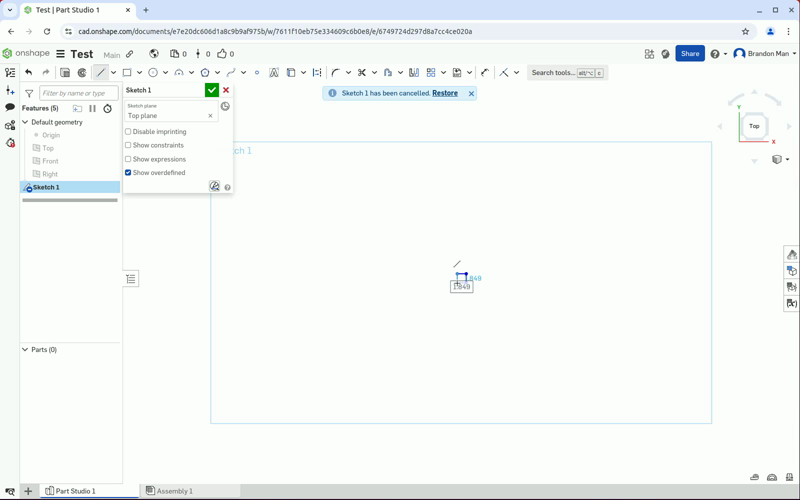
key_up(shift)
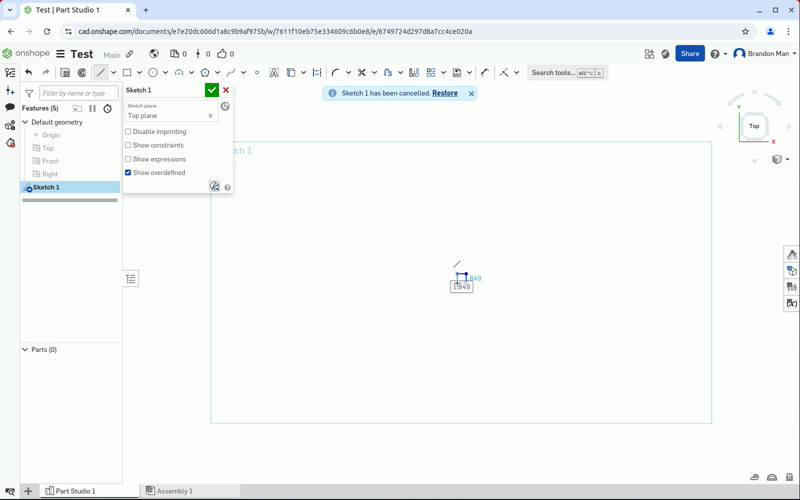
click(457, 282)
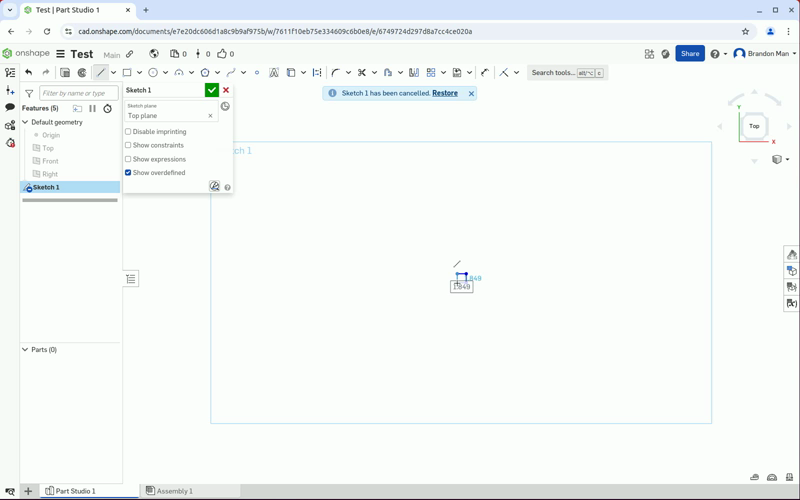
key(esc)
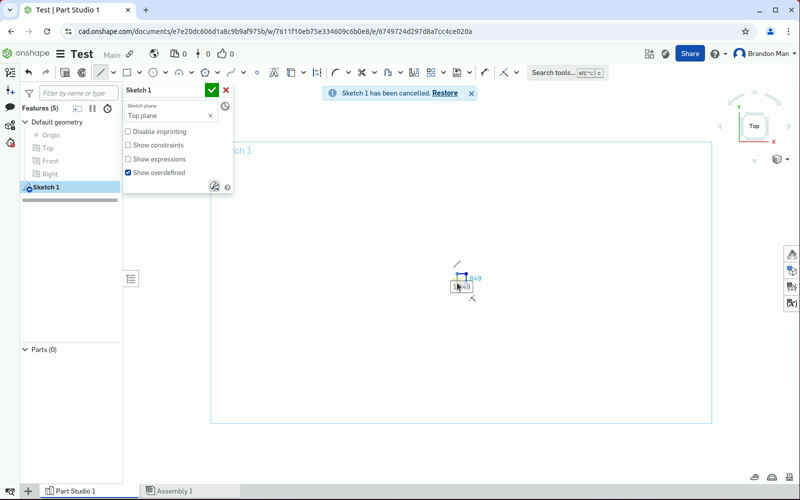
mouse_move(458, 281)
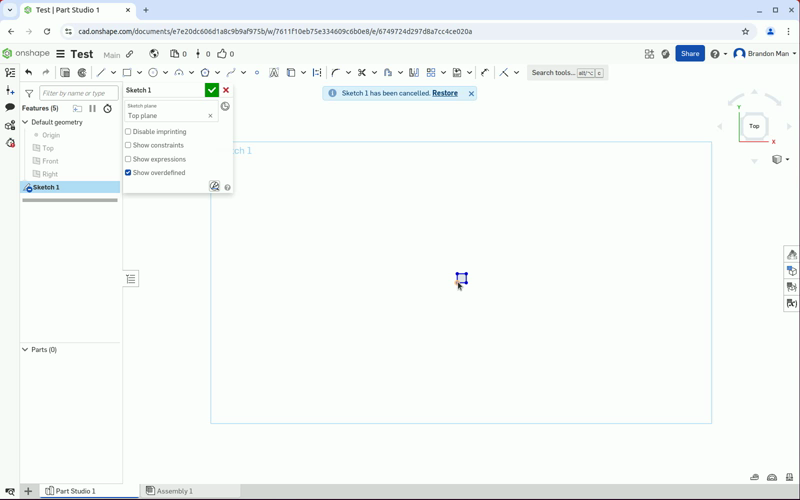
scroll(6)
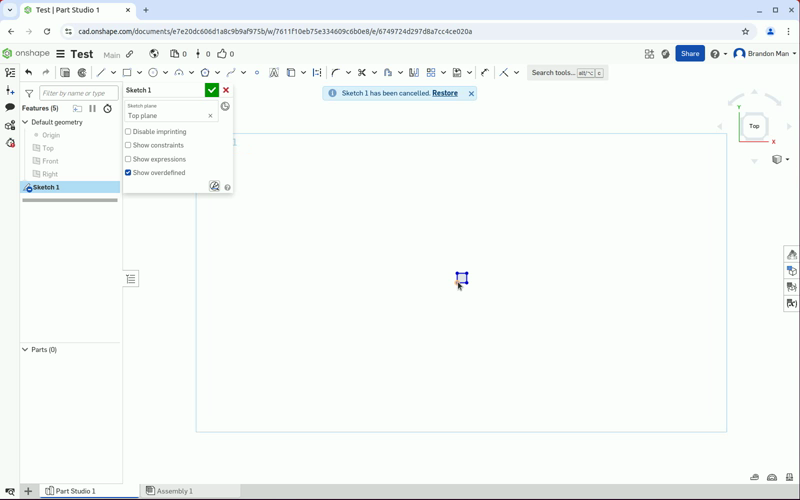
scroll(6)
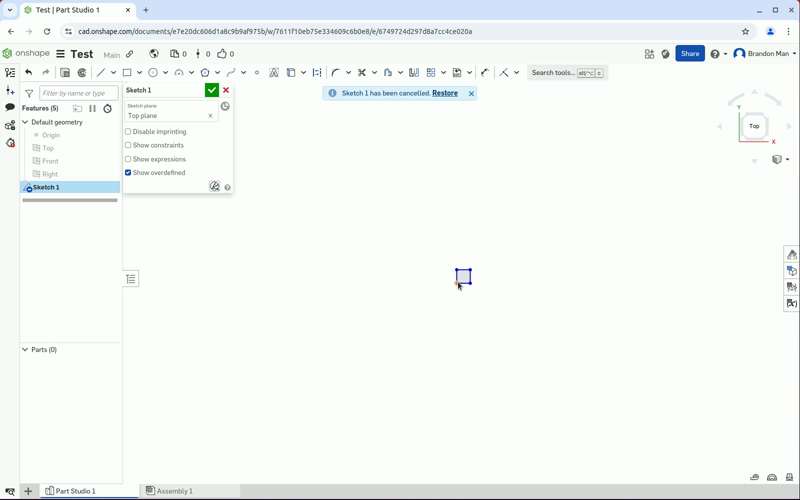
scroll(6)
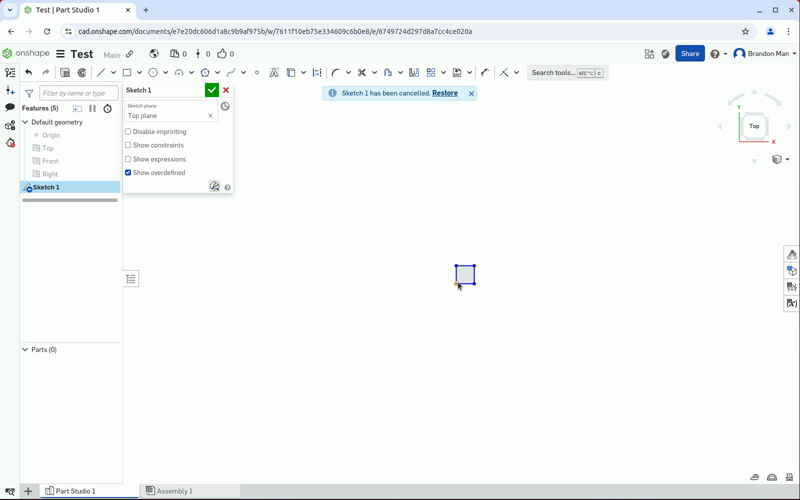
scroll(6)
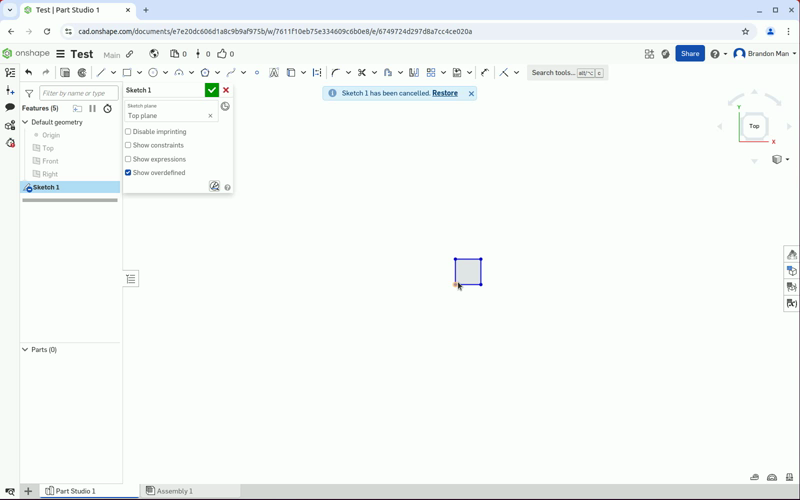
scroll(6)
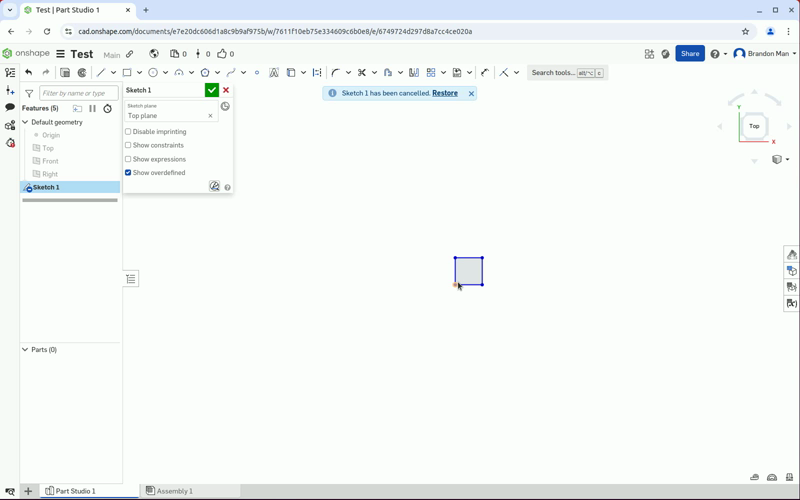
scroll(6)
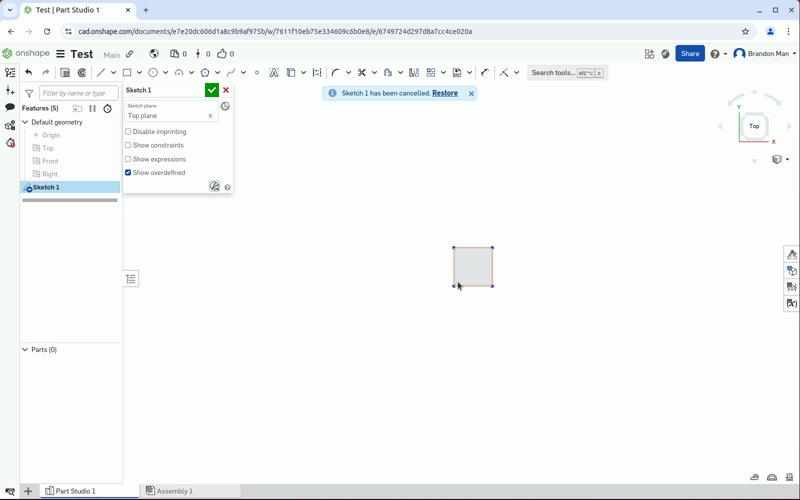
scroll(6)
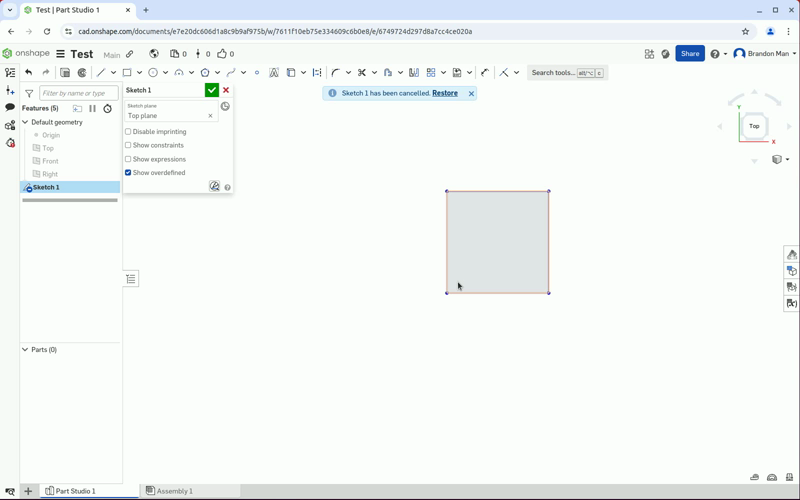
click(458, 281)
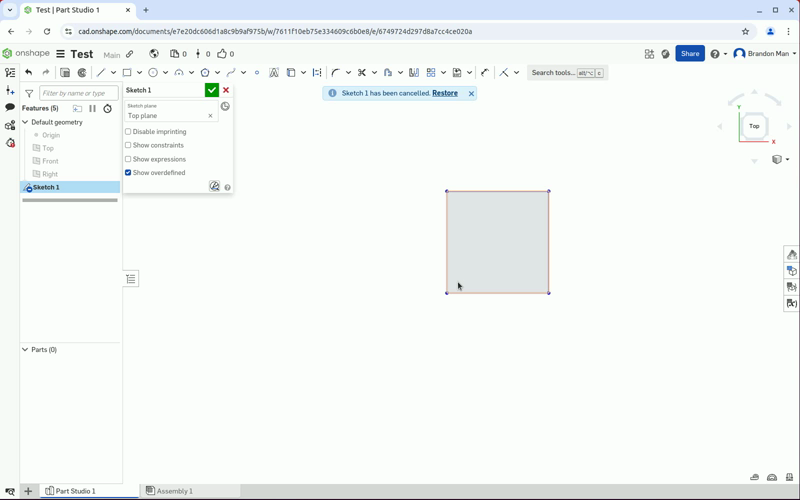
scroll(-6)
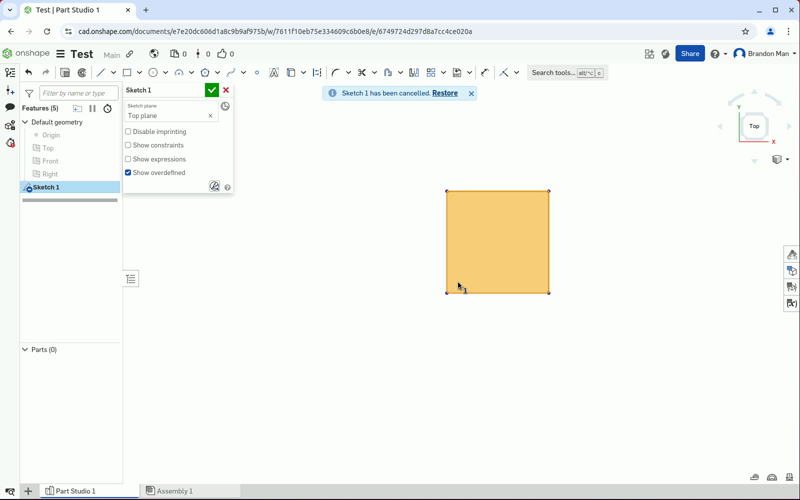
scroll(-6)
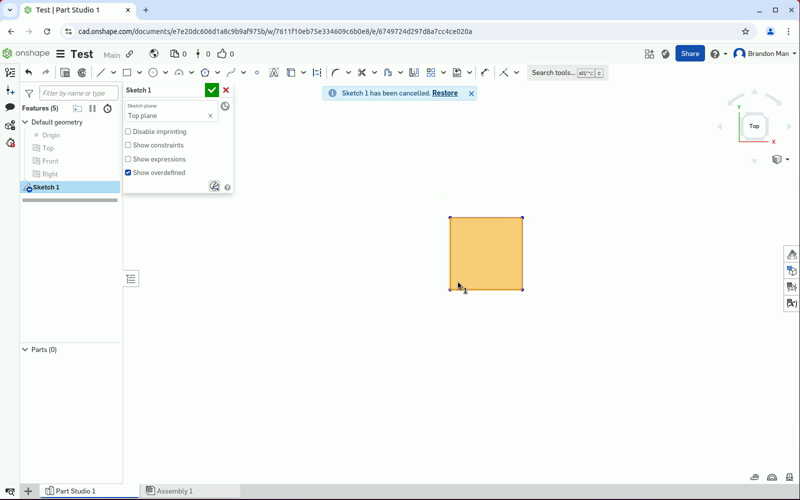
scroll(-6)
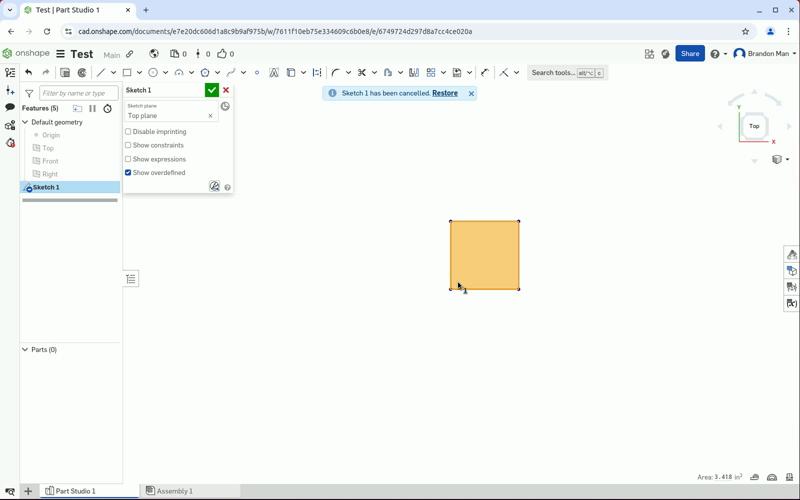
scroll(-6)
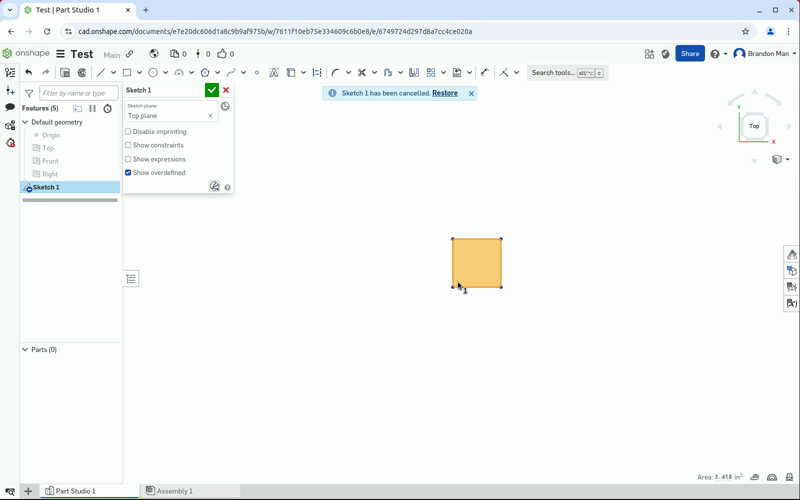
scroll(-6)
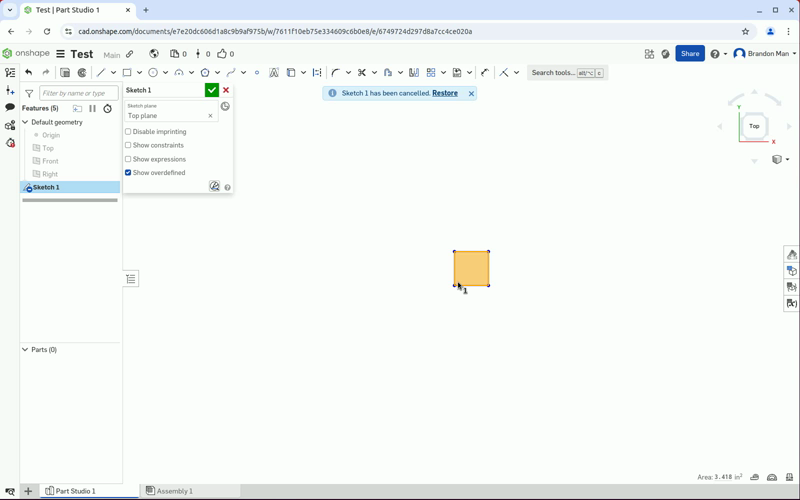
scroll(-6)
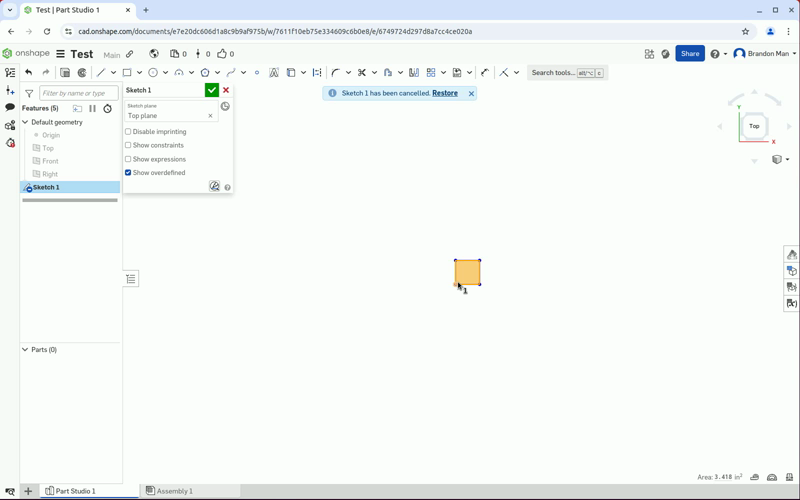
scroll(-6)
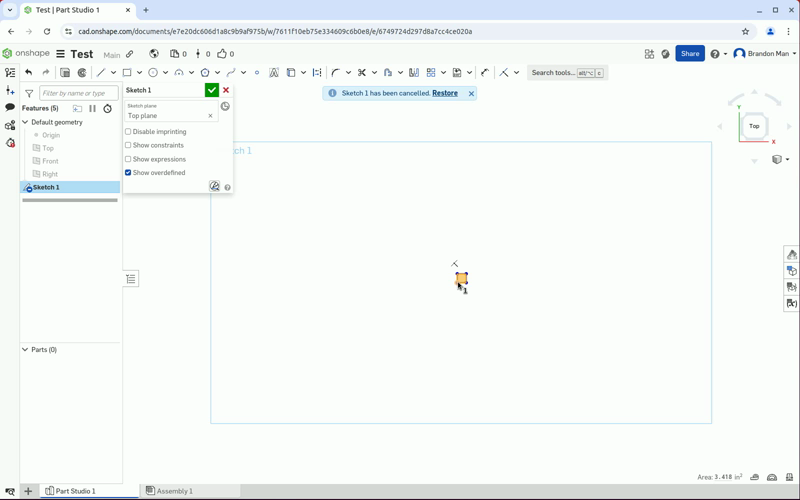
mouse_move(73, 352)
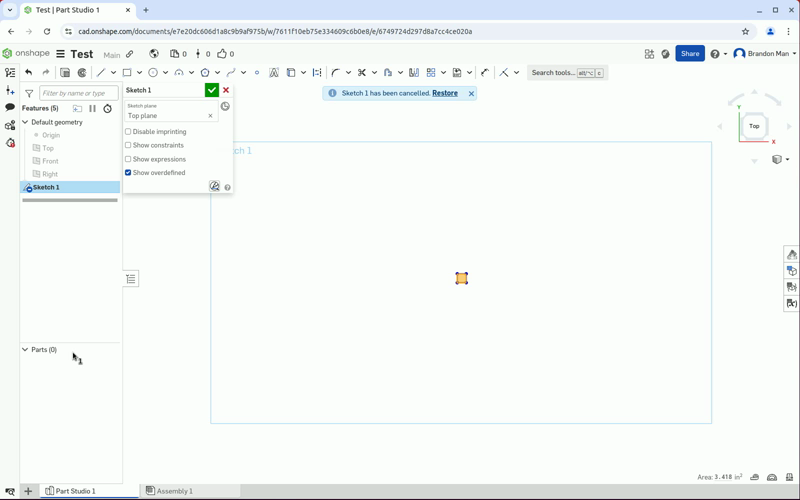
key(shift+y)
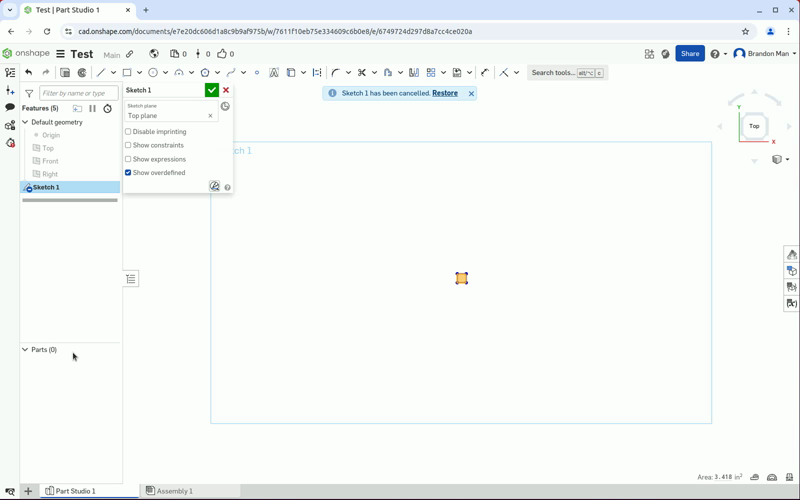
key(shift+e)
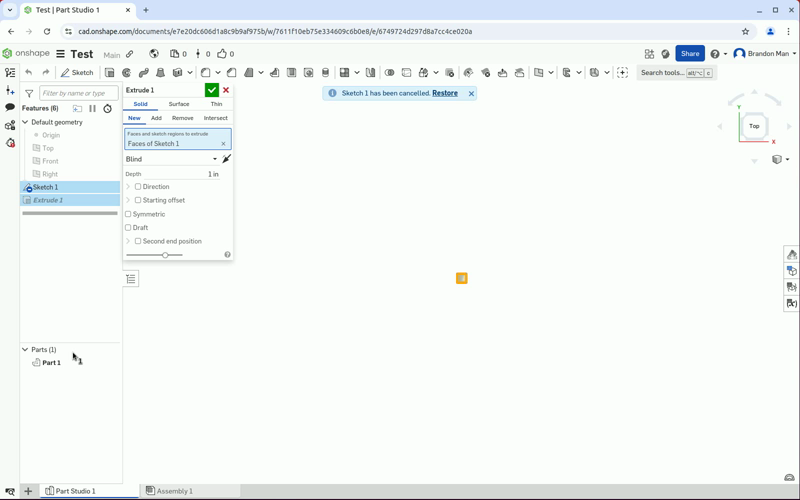
mouse_move(143, 106)
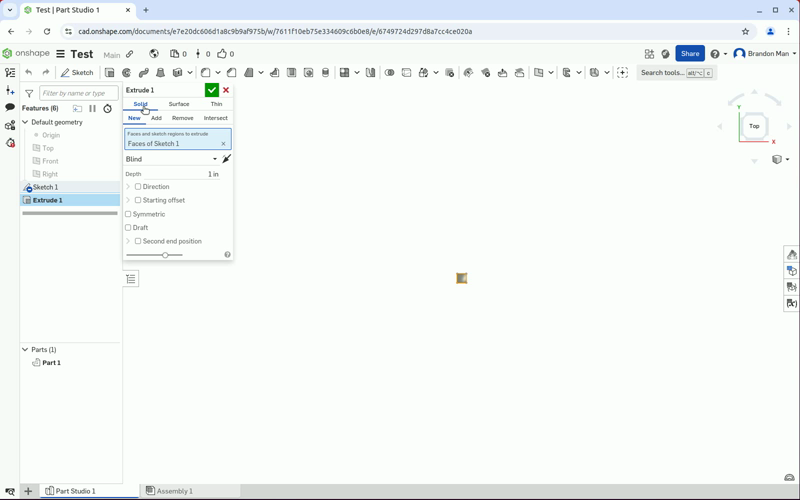
click(143, 106)
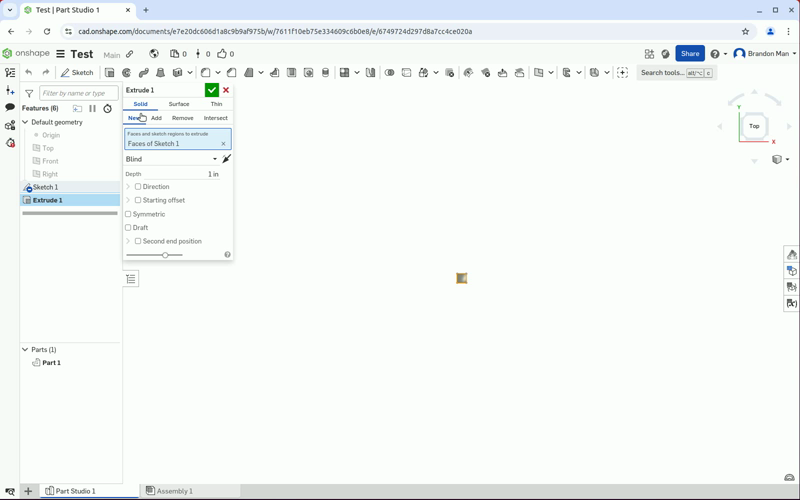
mouse_move(137, 120)
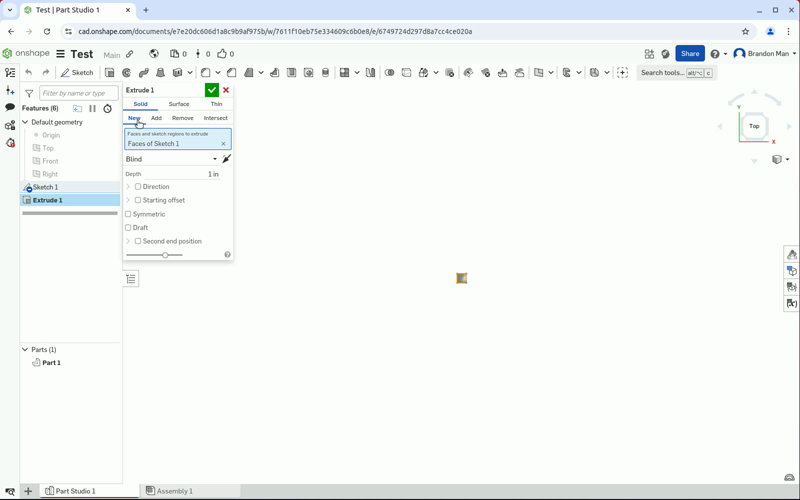
click(137, 120)
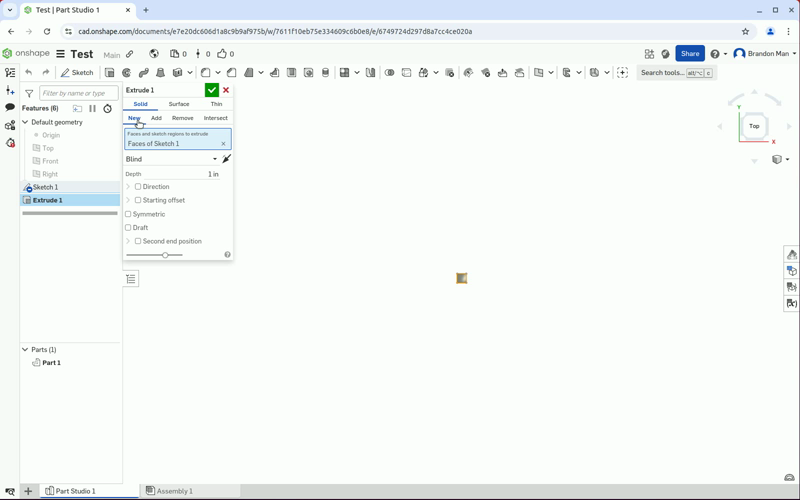
key(tab, 4)
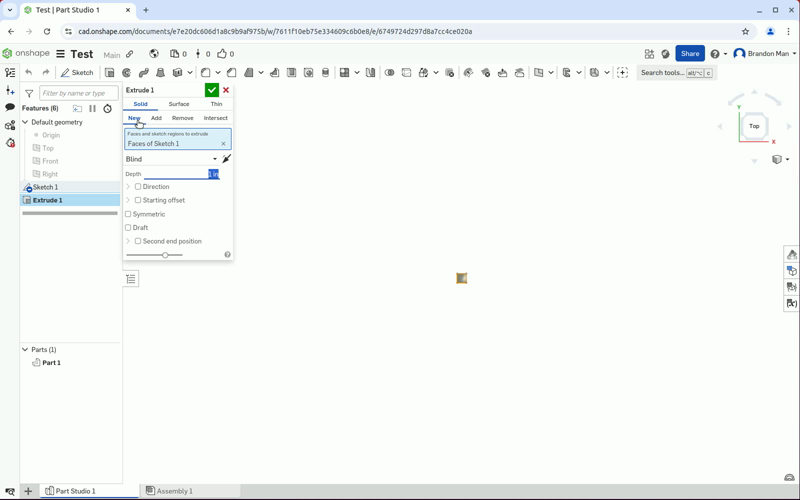
text(11.554)
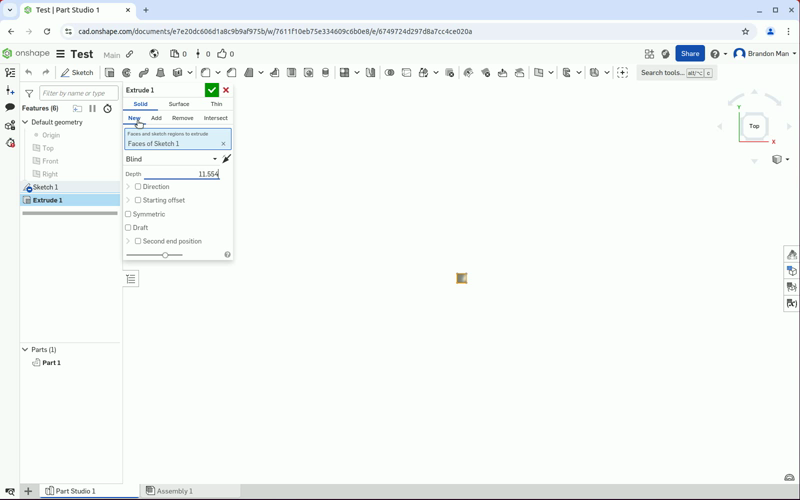
key(enter)
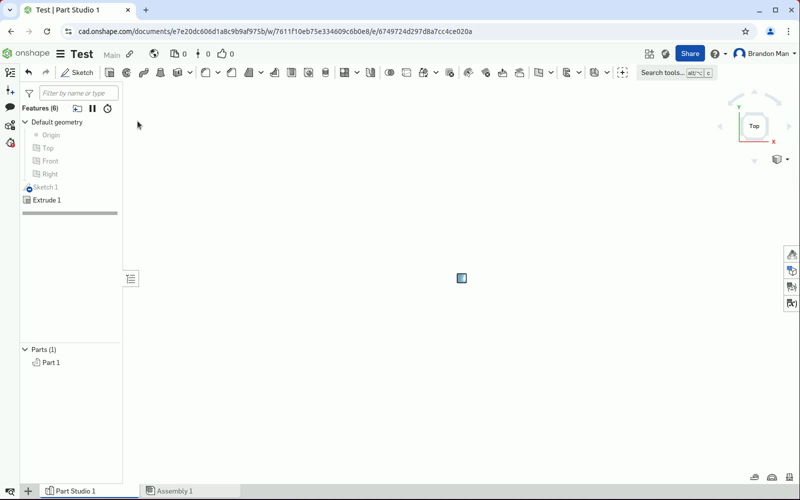
key(shift+h)
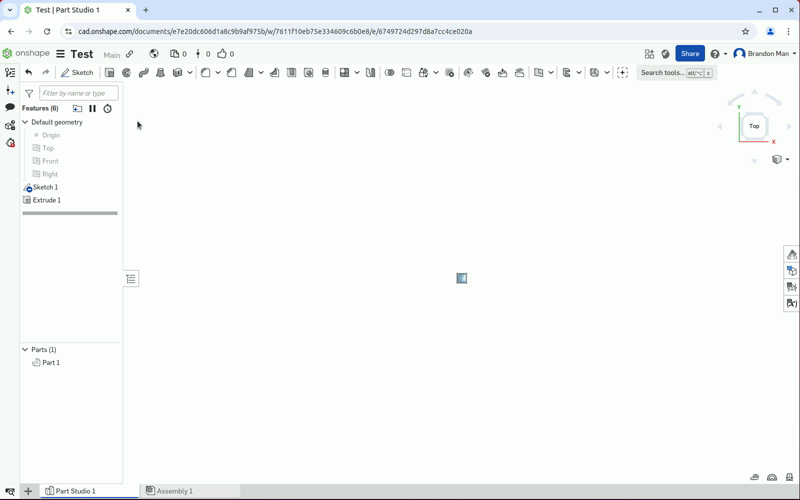
key(shift+h)
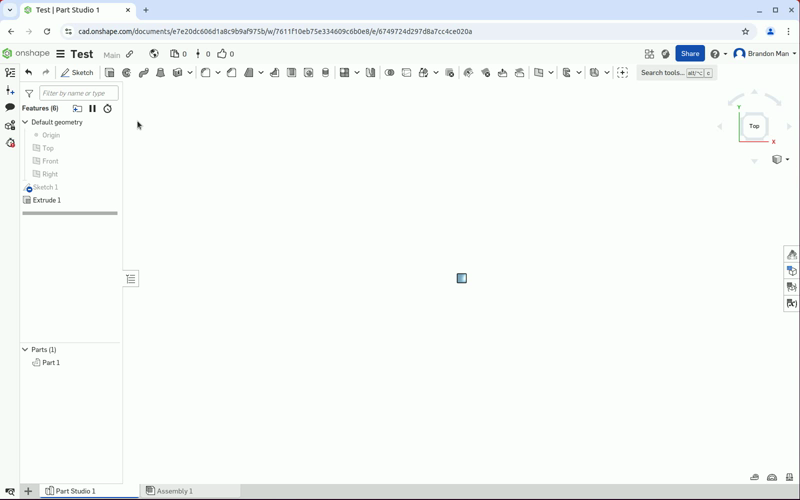
mouse_move(73, 189)
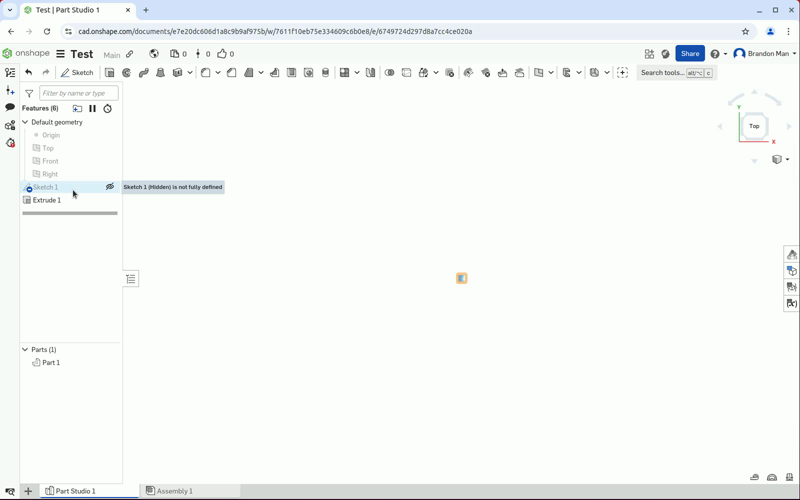
click(73, 189)
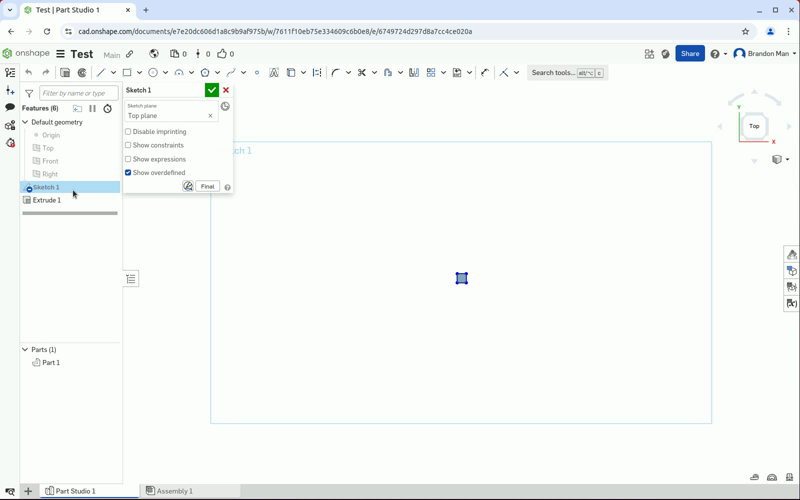
mouse_move(229, 92)
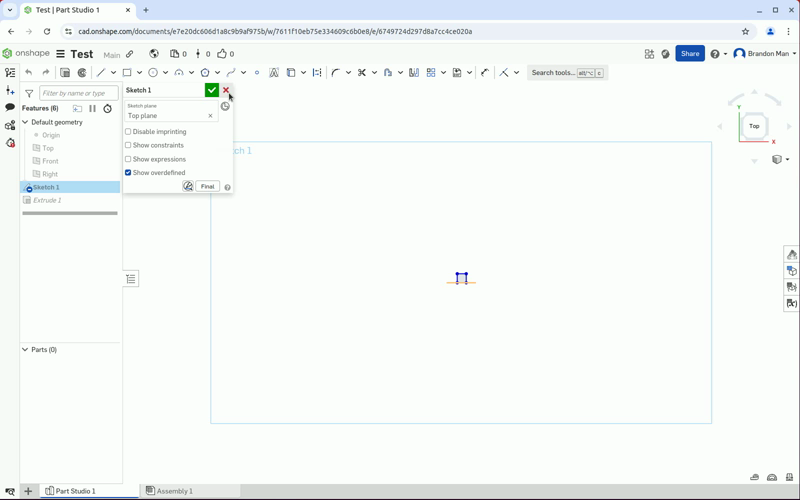
click(229, 92)
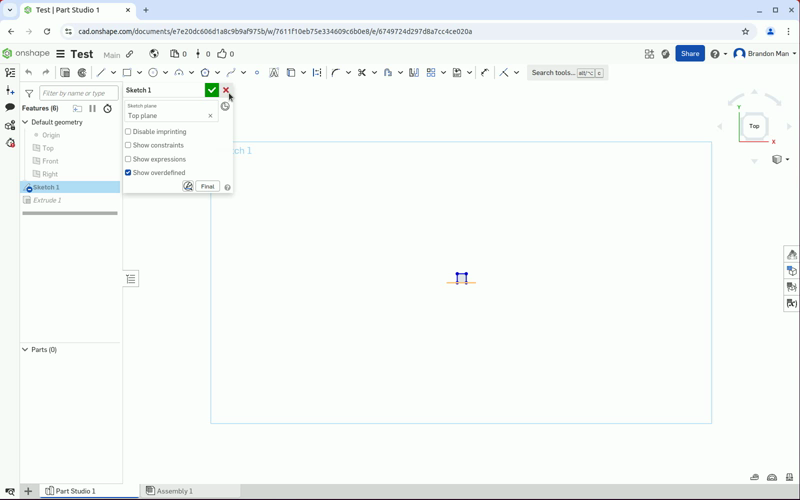
key(shift+s)
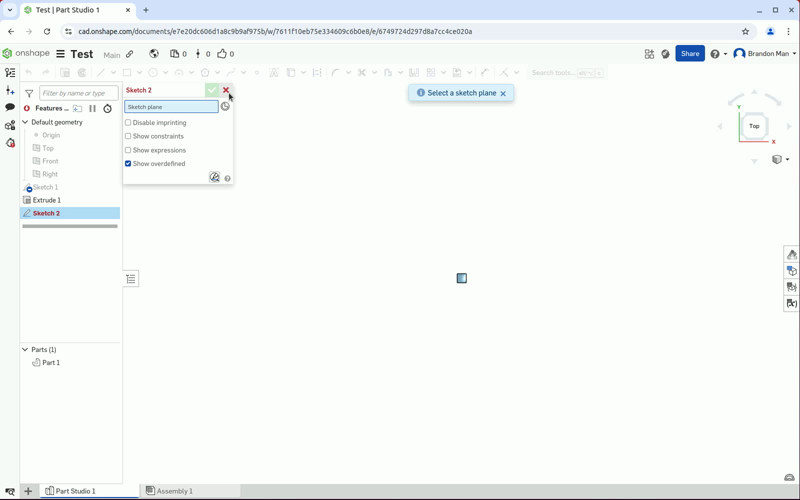
mouse_move(73, 150)
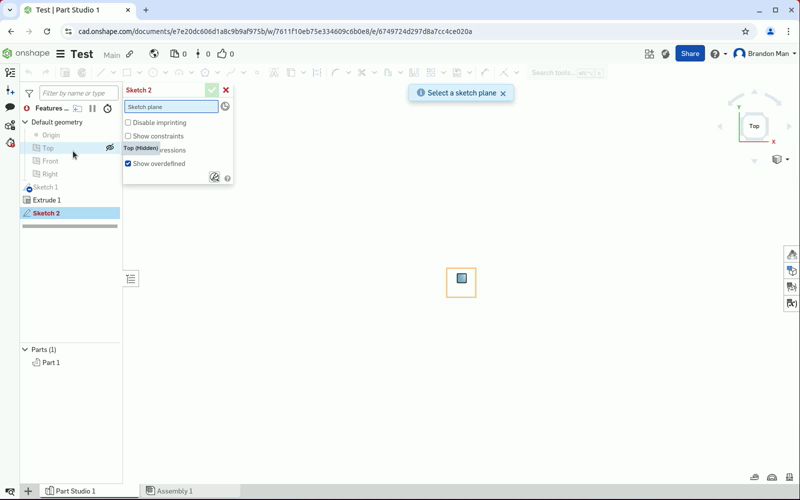
click(73, 150)
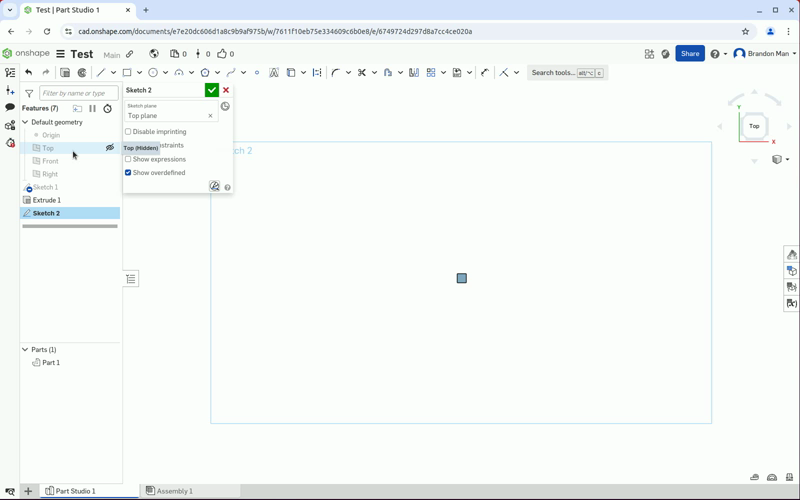
mouse_move(73, 352)
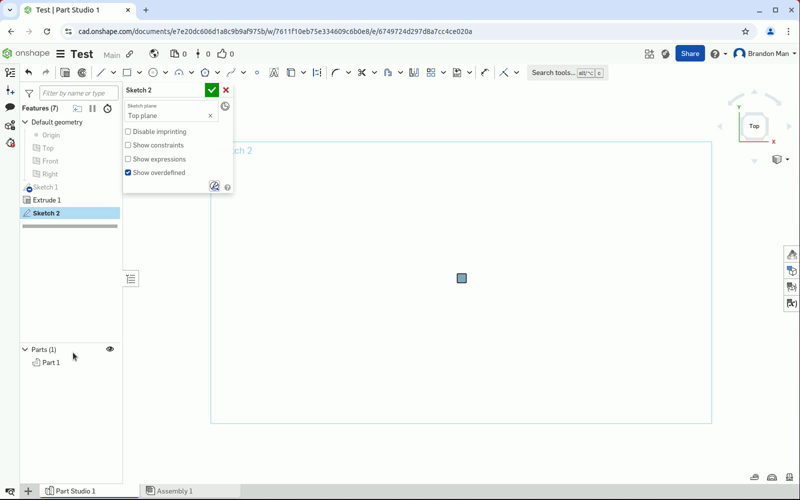
key(y)
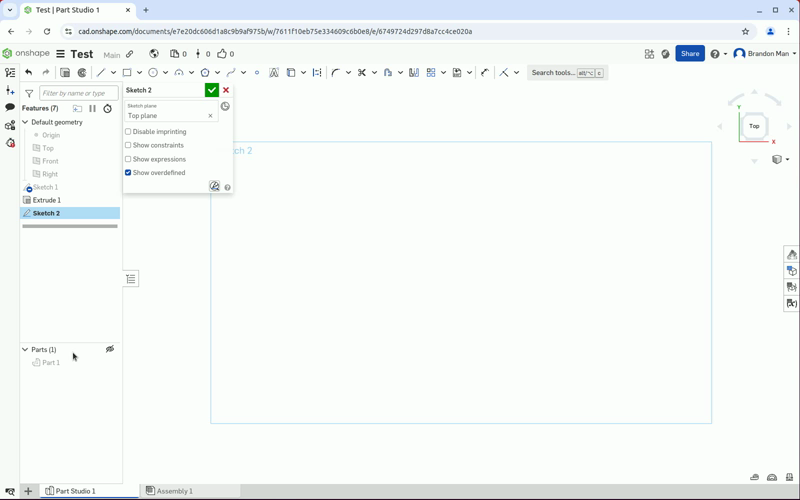
key(l)
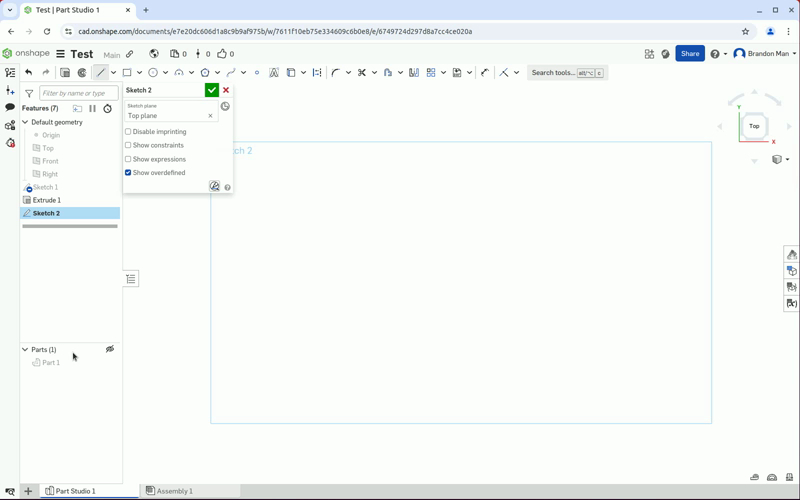
key_down(shift)
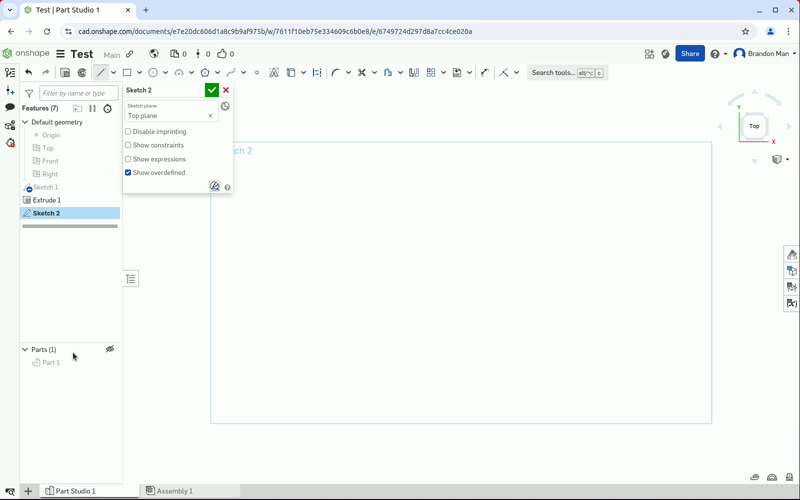
mouse_move(457, 299)
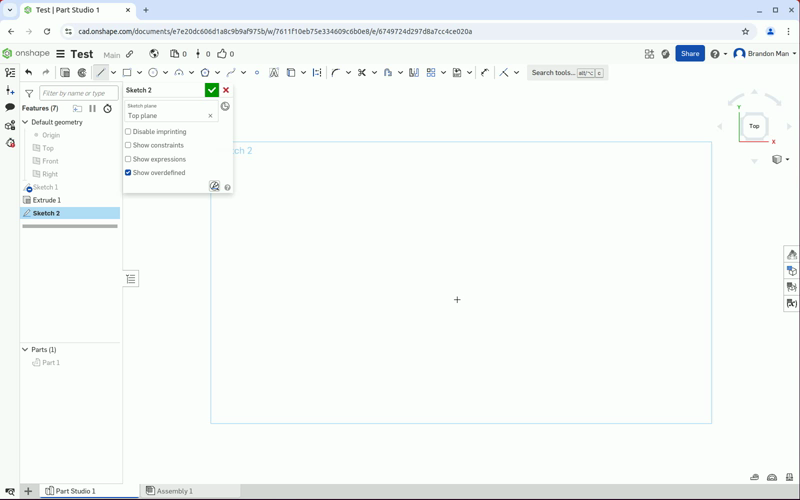
click(457, 299)
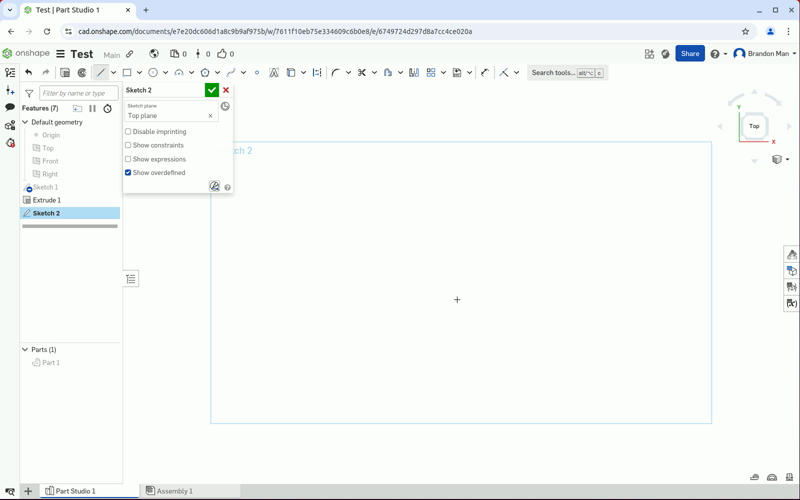
key_up(shift)
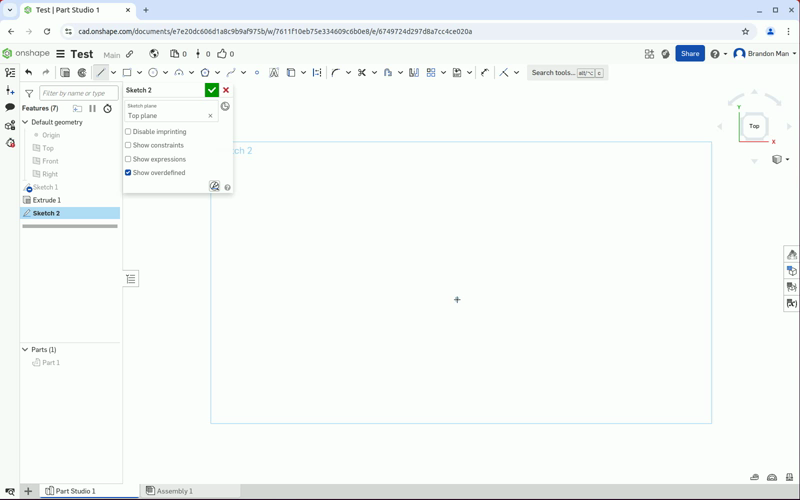
key_down(shift)
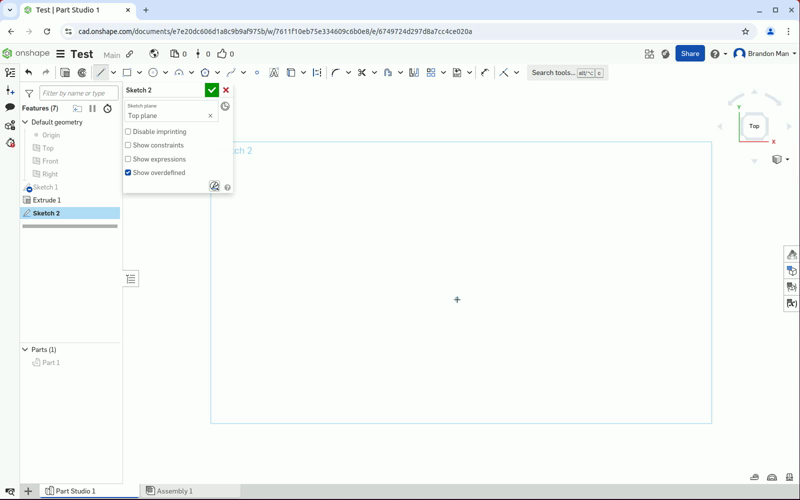
mouse_move(487, 299)
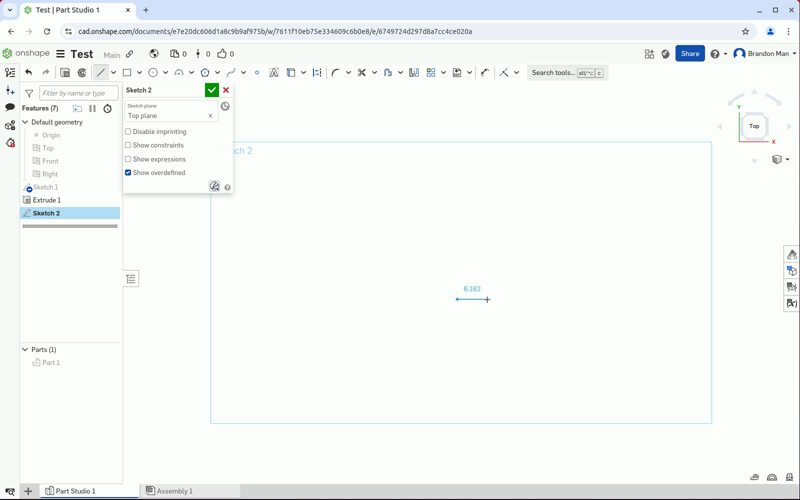
mouse_move(466, 299)
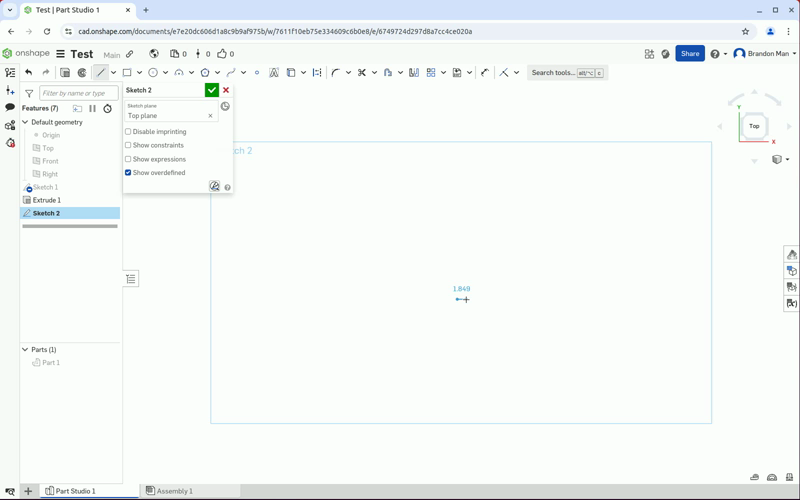
click(466, 299)
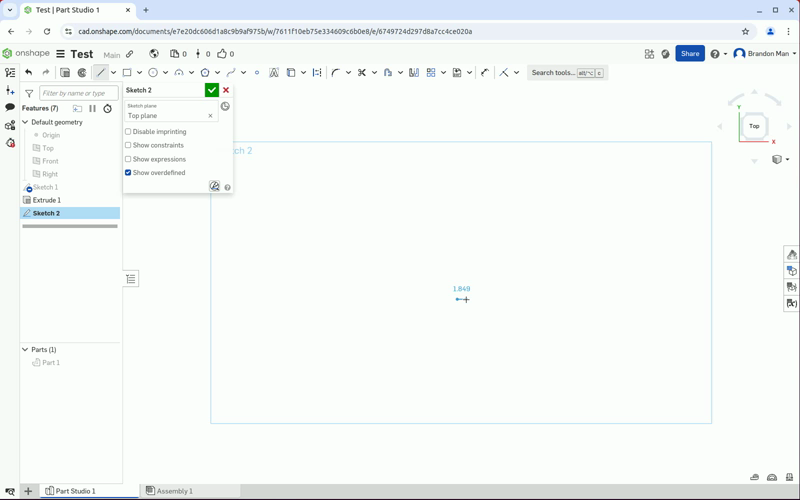
key_up(shift)
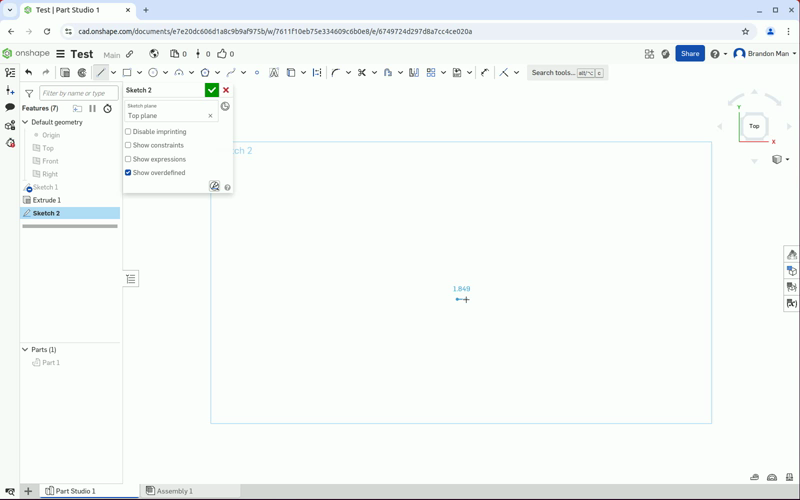
key_down(shift)
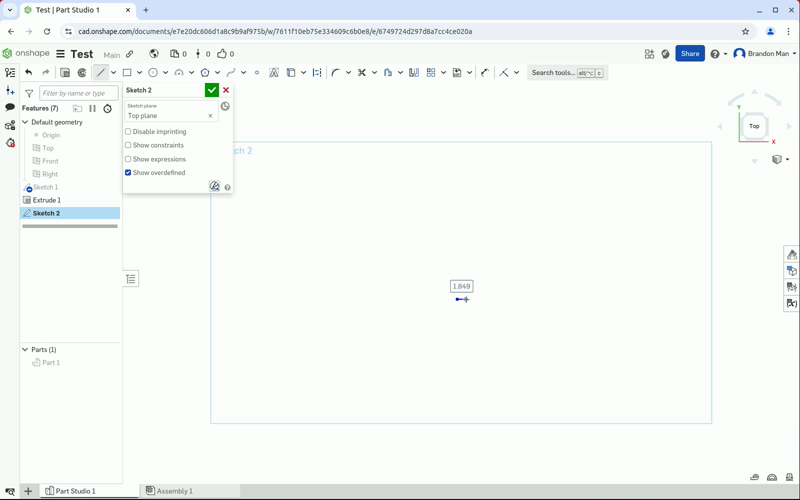
mouse_move(496, 299)
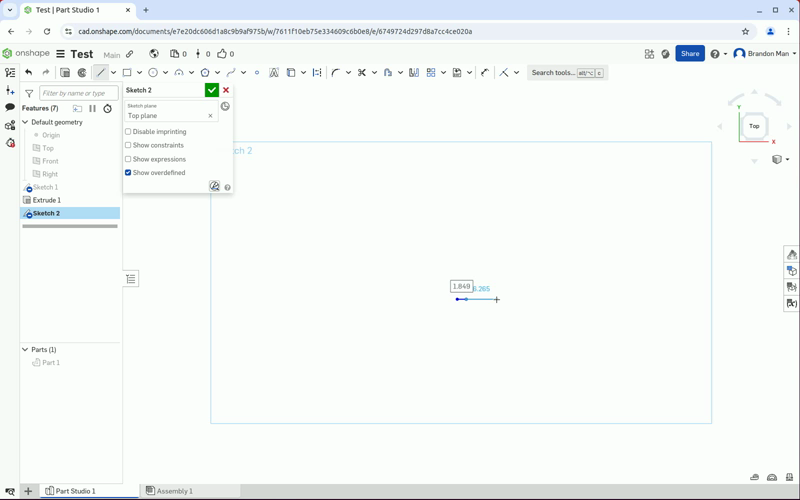
mouse_move(466, 290)
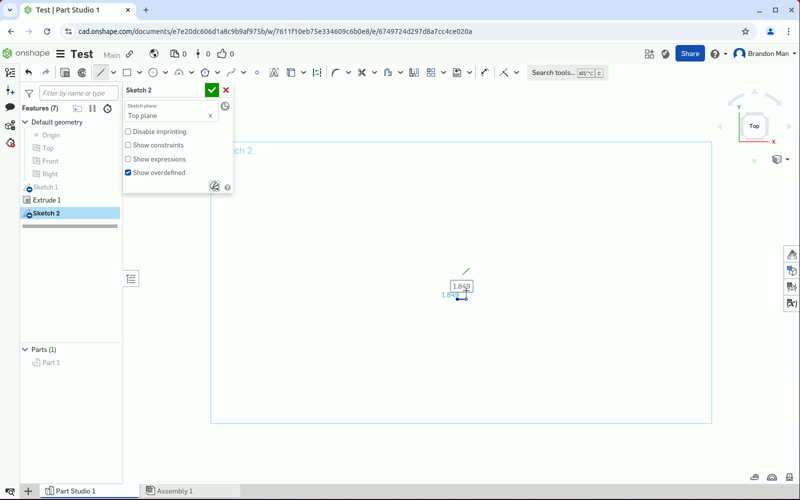
click(466, 290)
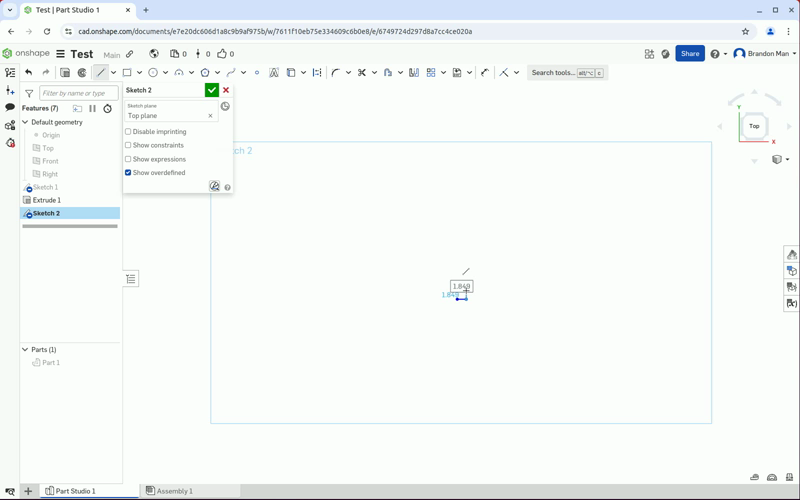
key_up(shift)
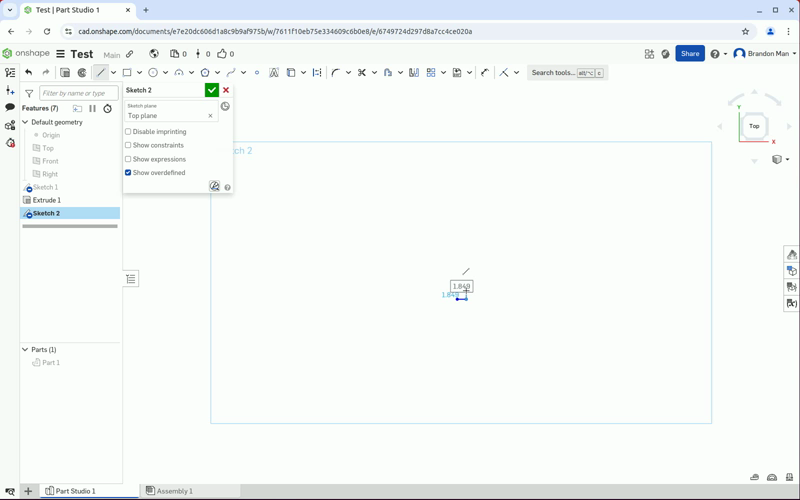
key_down(shift)
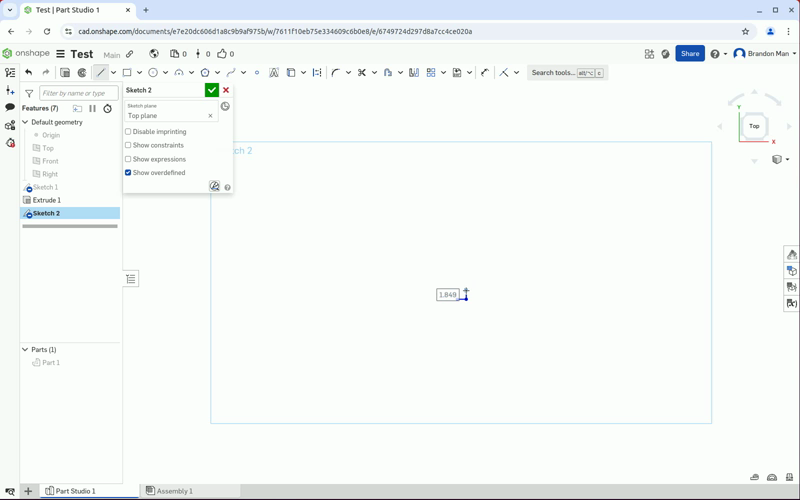
mouse_move(496, 290)
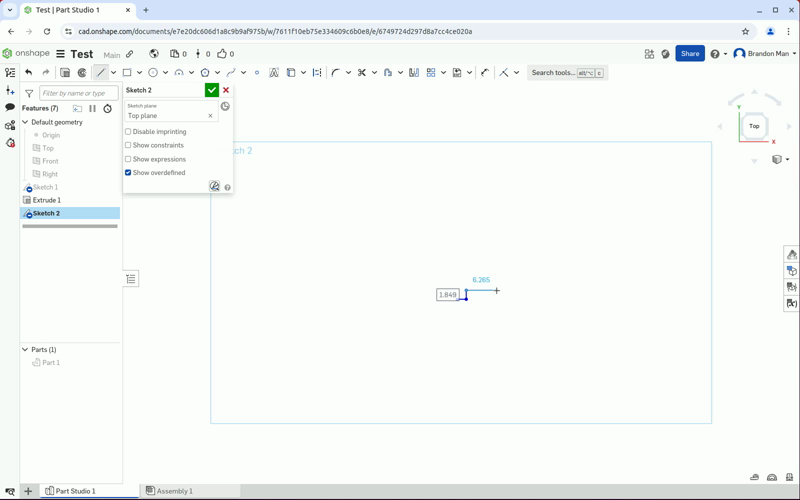
mouse_move(457, 290)
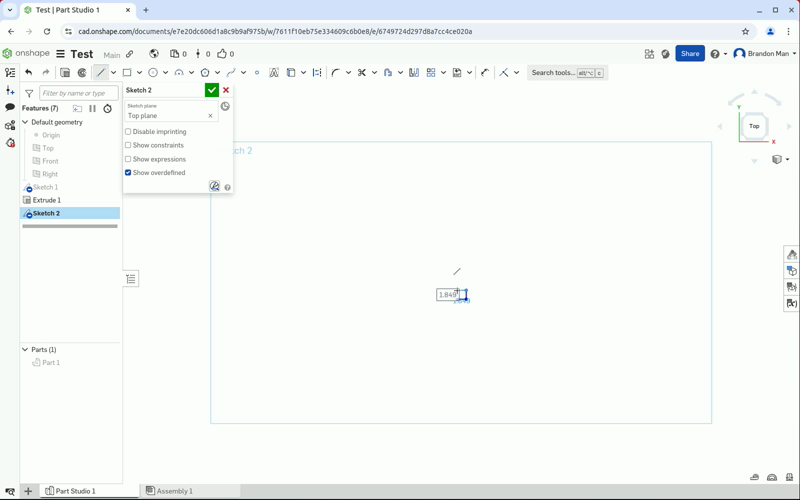
click(457, 290)
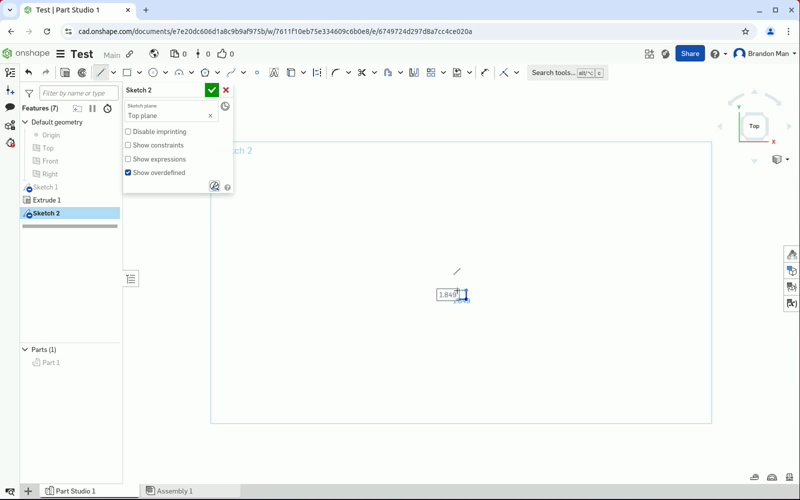
key_up(shift)
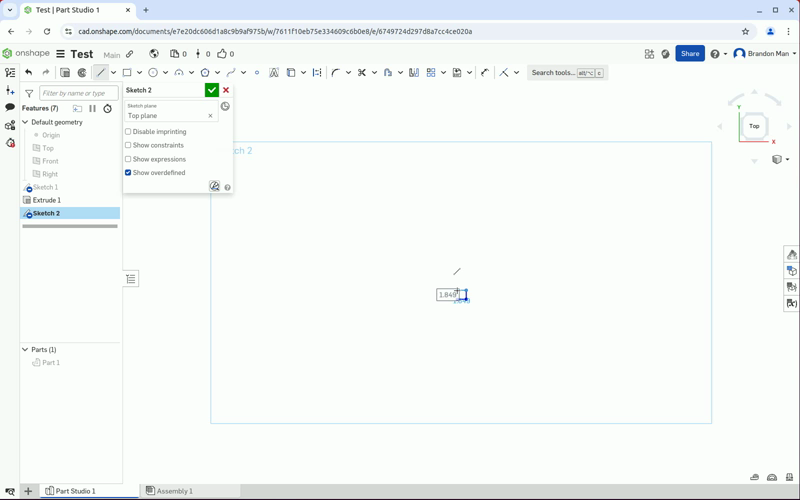
mouse_move(487, 290)
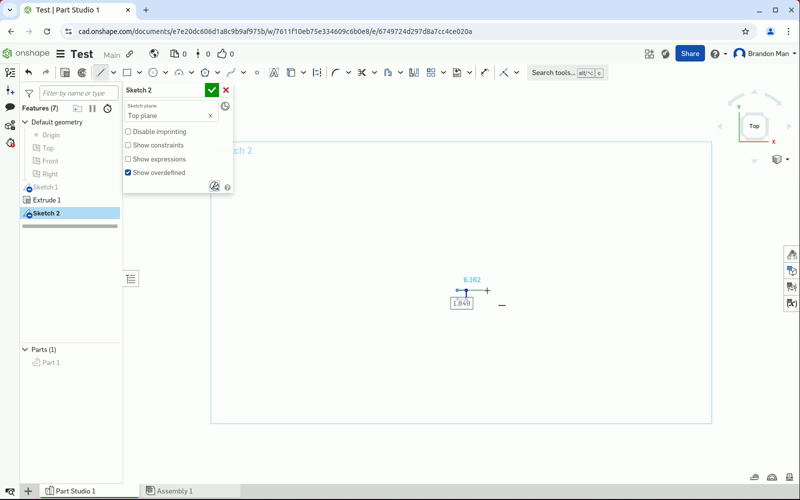
key_down(shift)
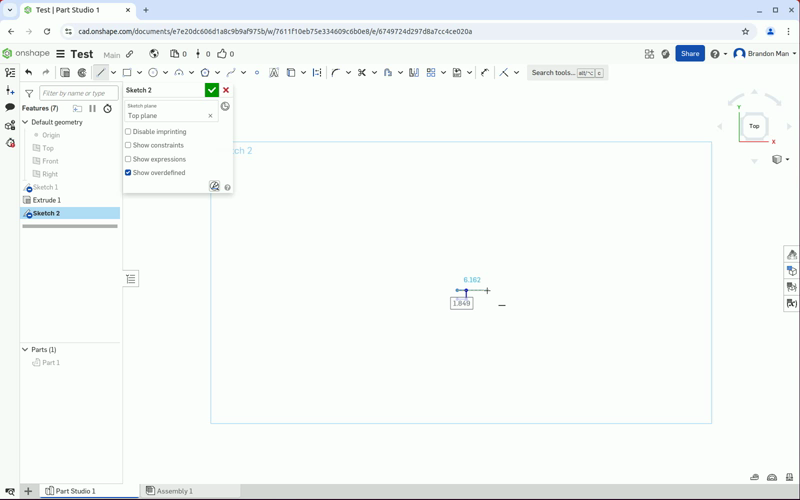
mouse_move(457, 299)
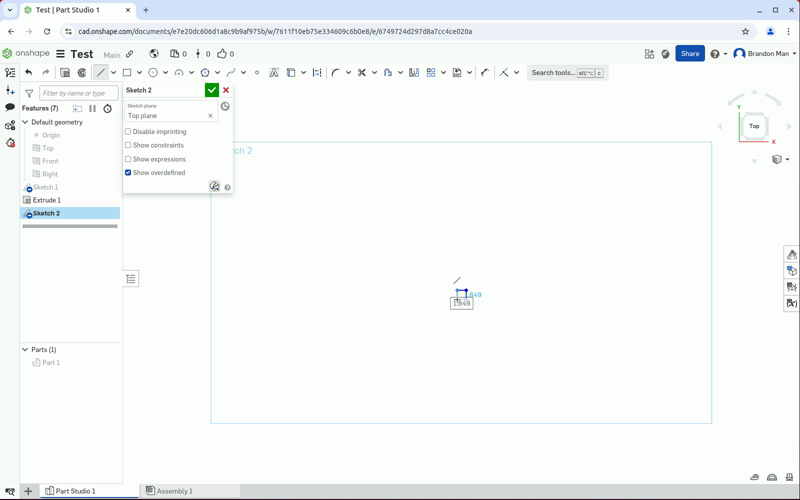
key_up(shift)
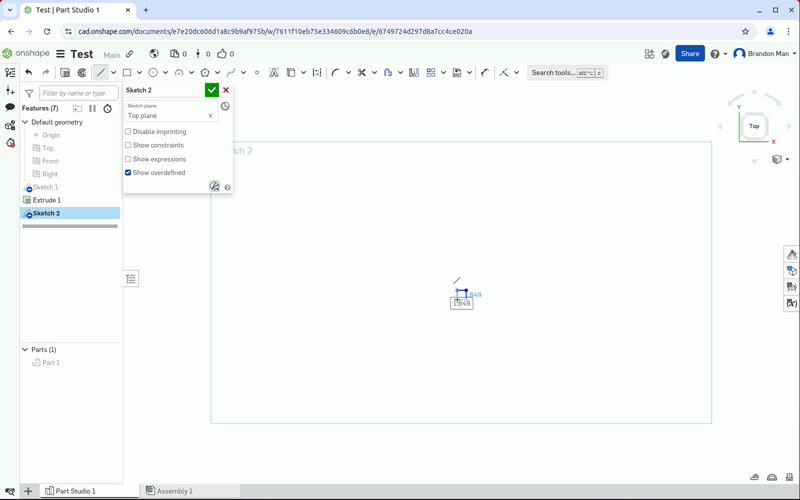
click(457, 299)
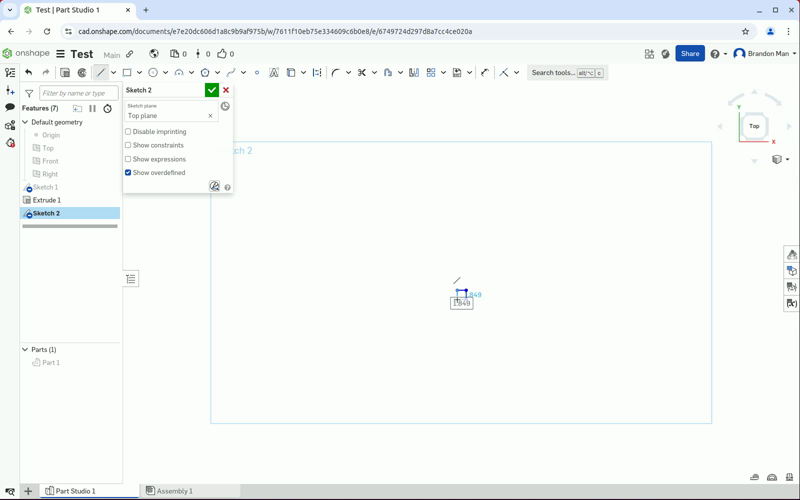
key(esc)
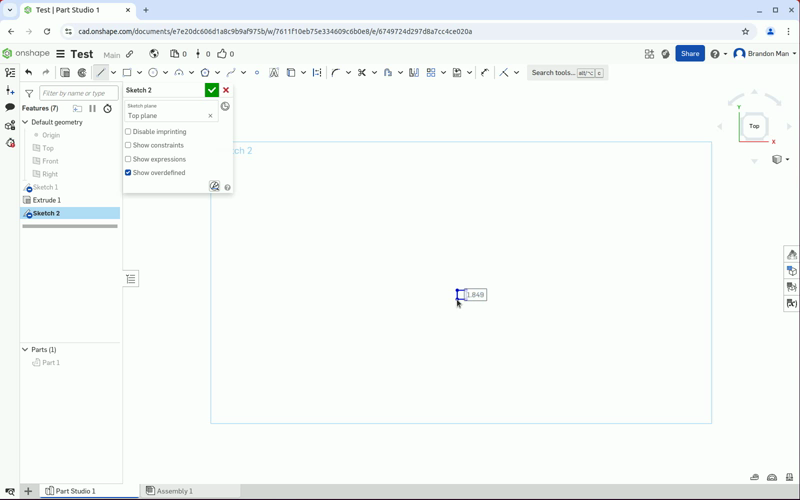
mouse_move(462, 295)
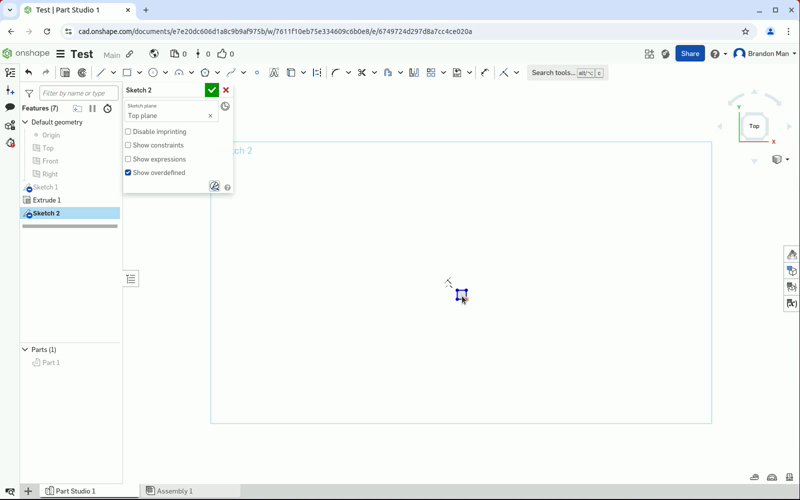
scroll(6)
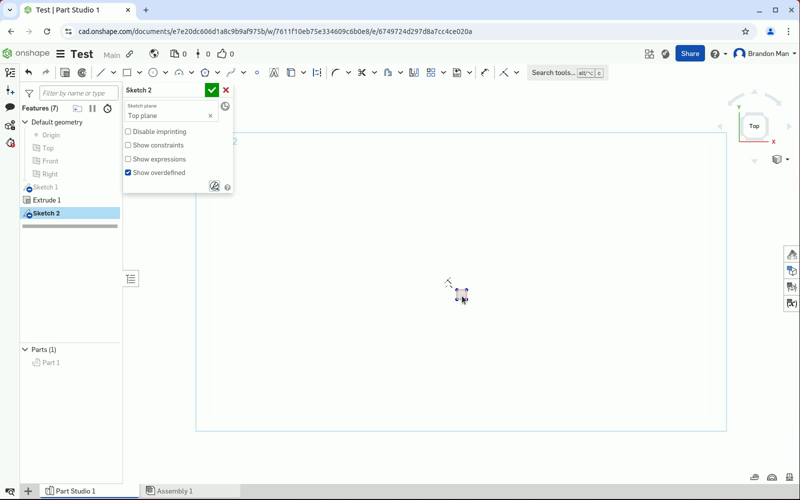
scroll(6)
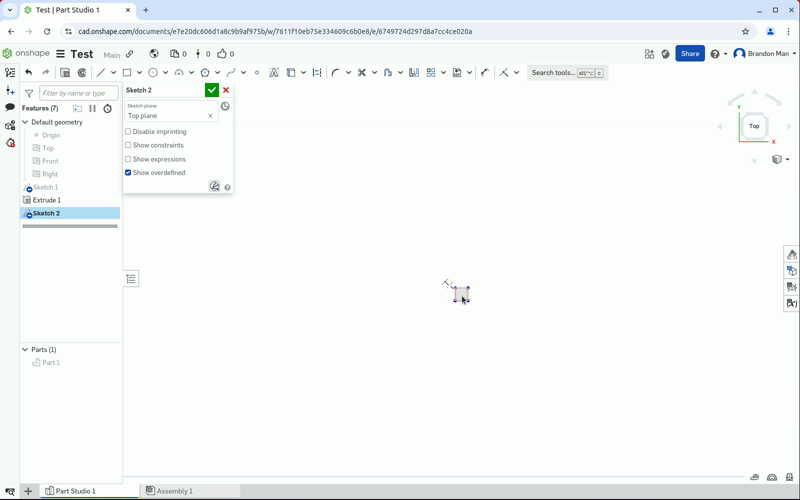
scroll(6)
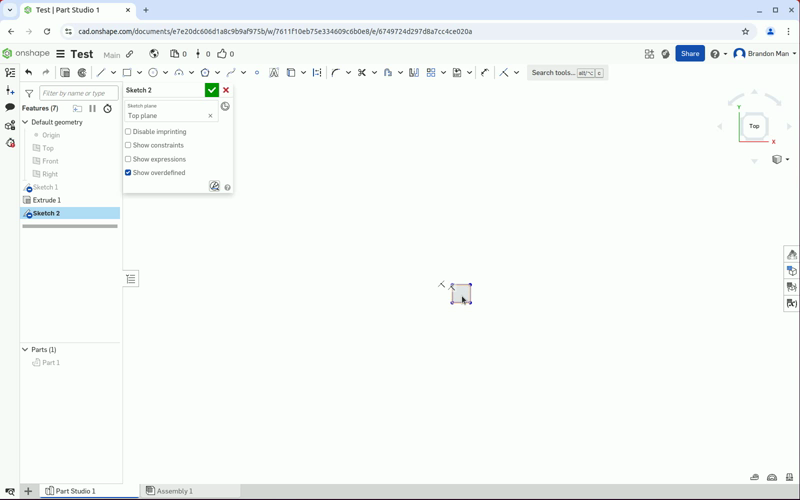
scroll(6)
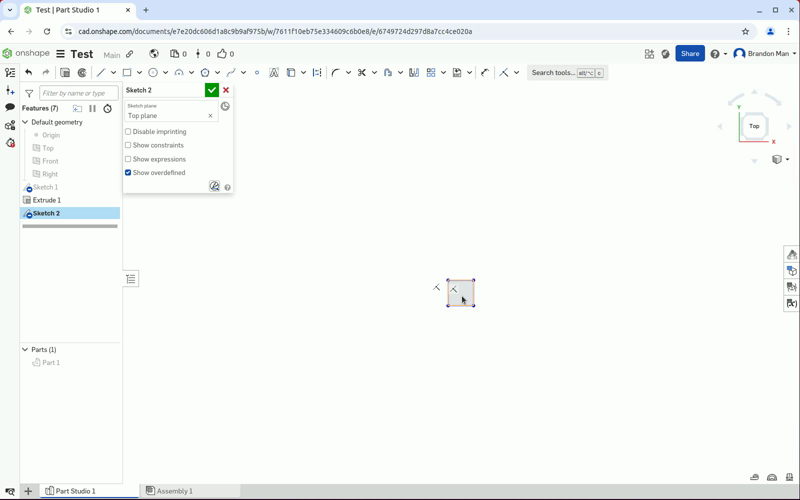
scroll(6)
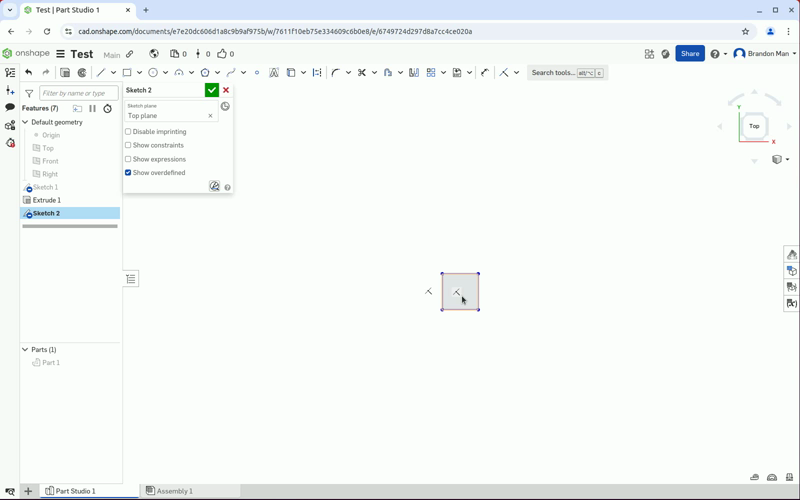
scroll(6)
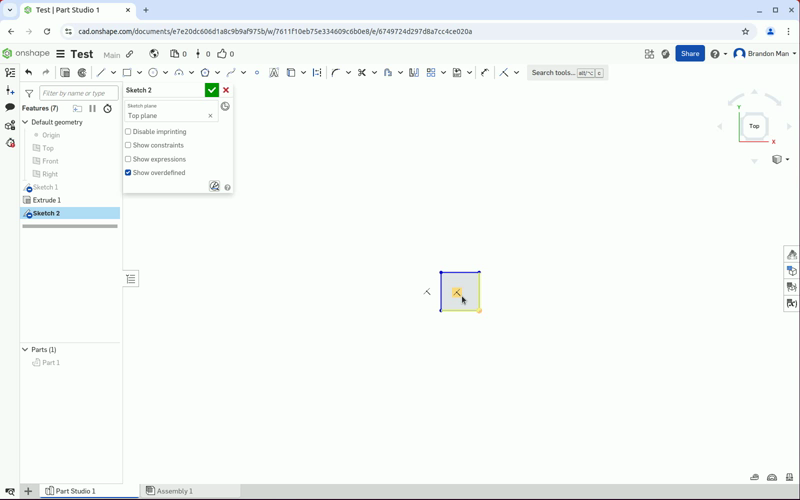
scroll(6)
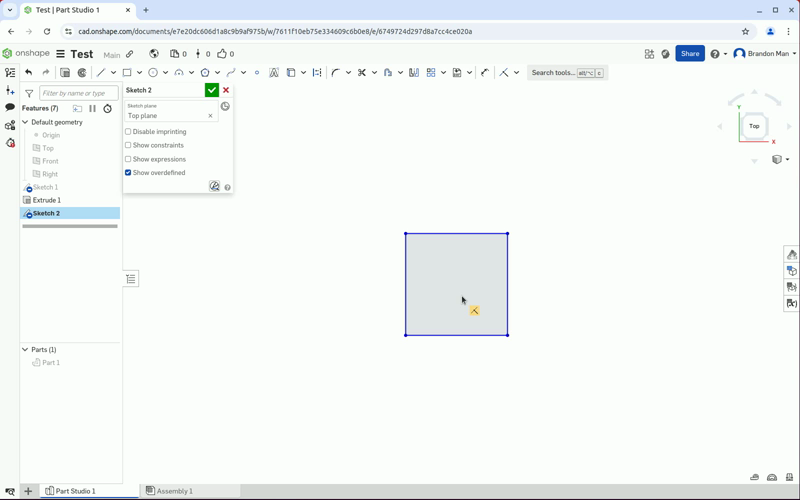
click(462, 295)
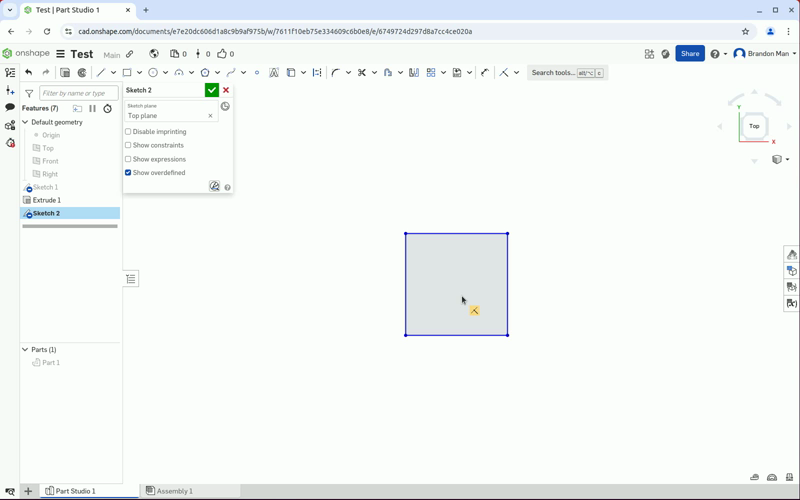
scroll(-6)
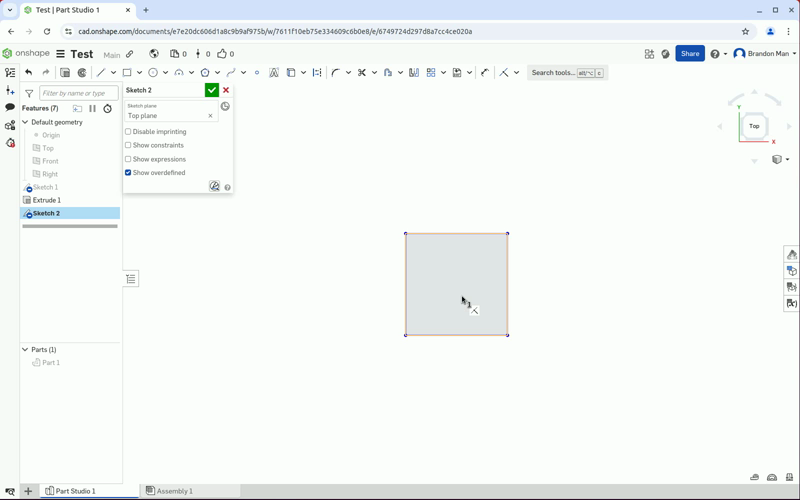
scroll(-6)
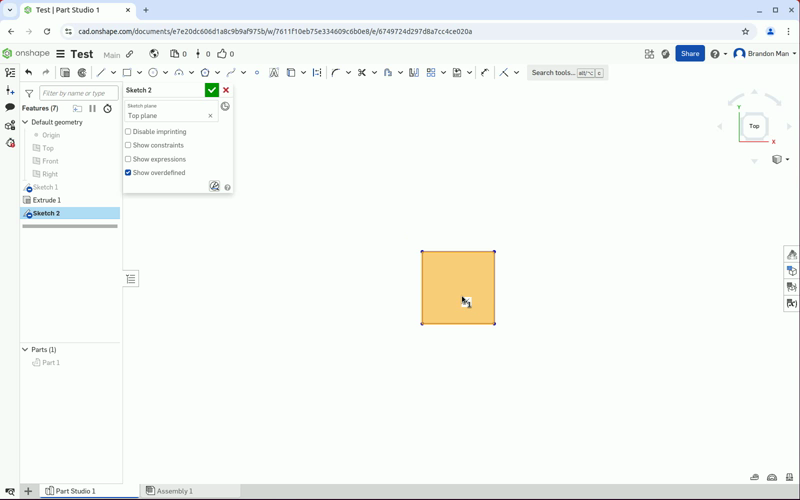
scroll(-6)
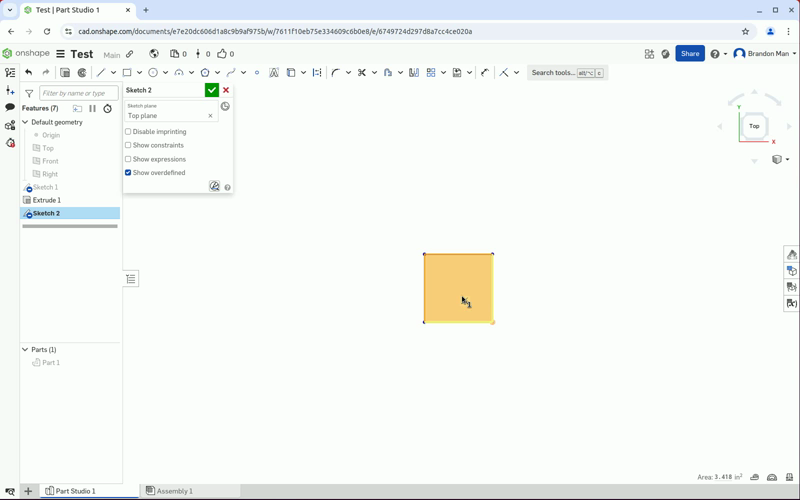
scroll(-6)
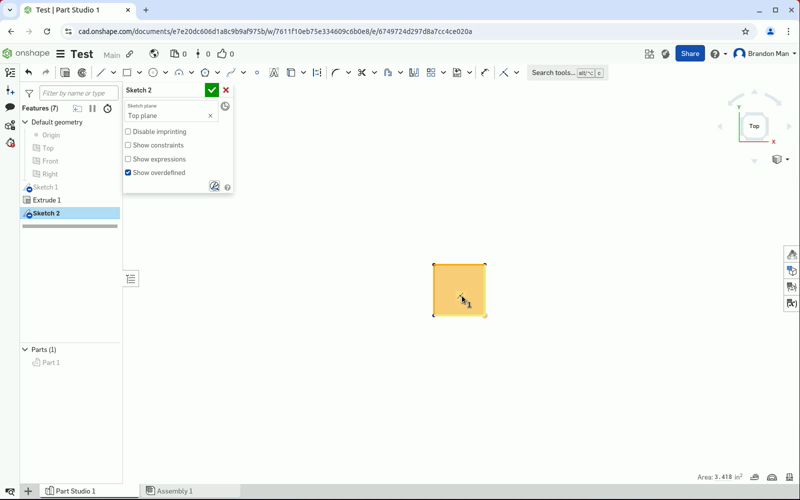
scroll(-6)
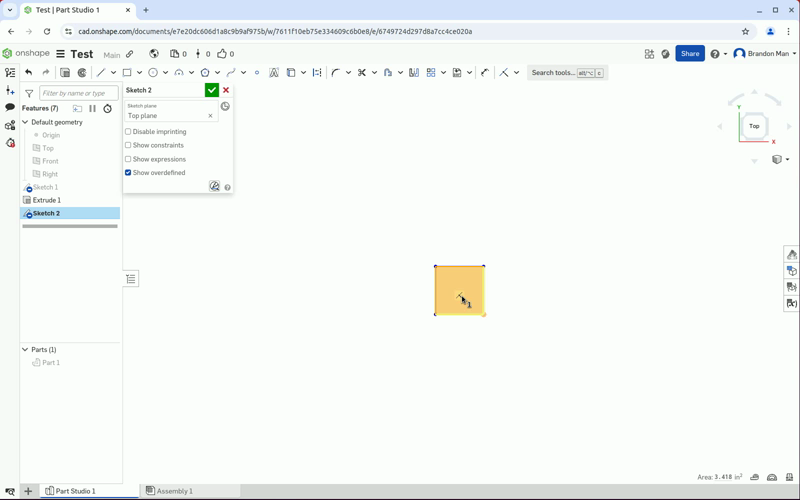
scroll(-6)
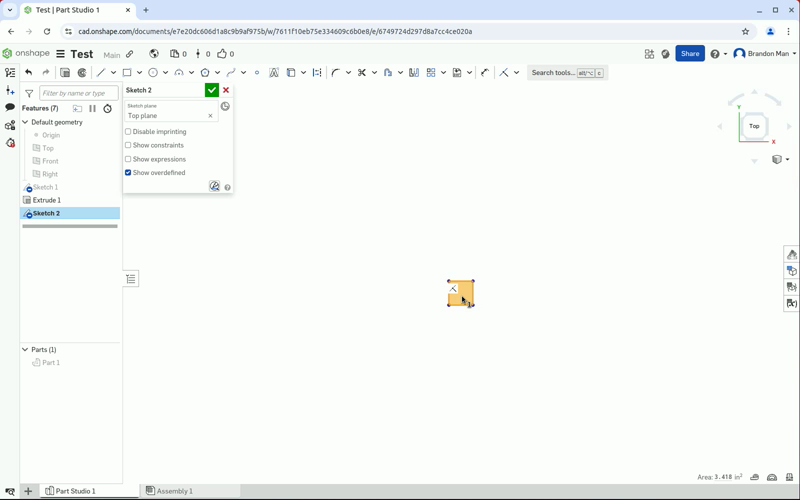
scroll(-6)
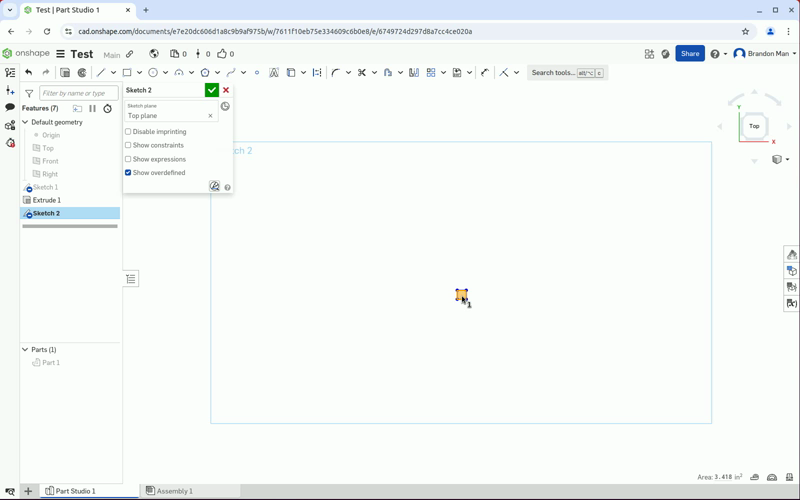
mouse_move(73, 352)
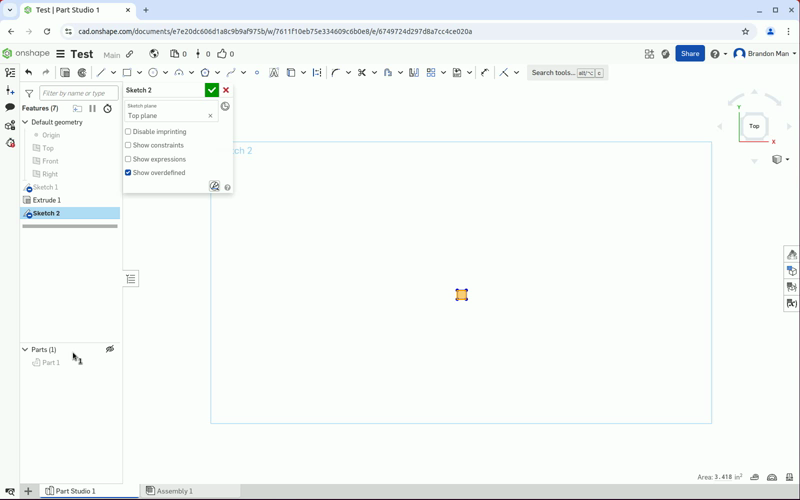
key(shift+y)
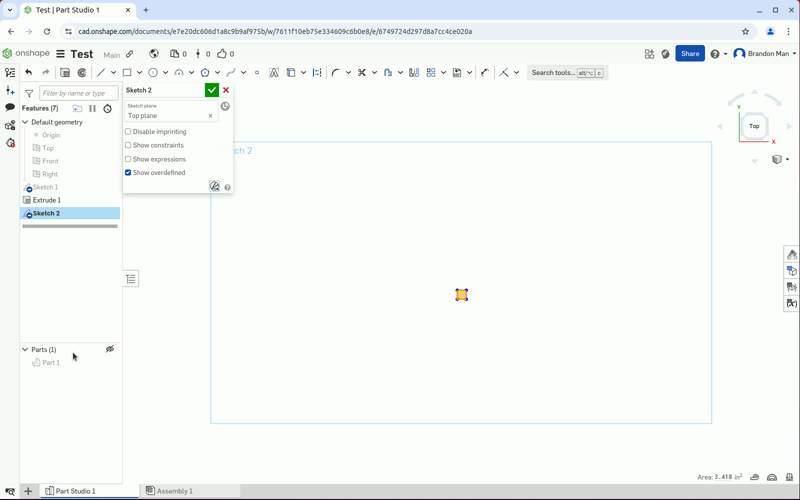
key(shift+e)
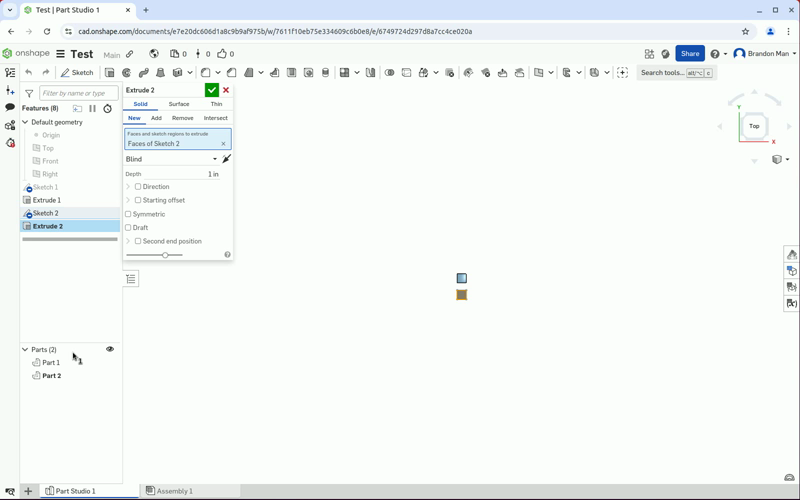
mouse_move(143, 106)
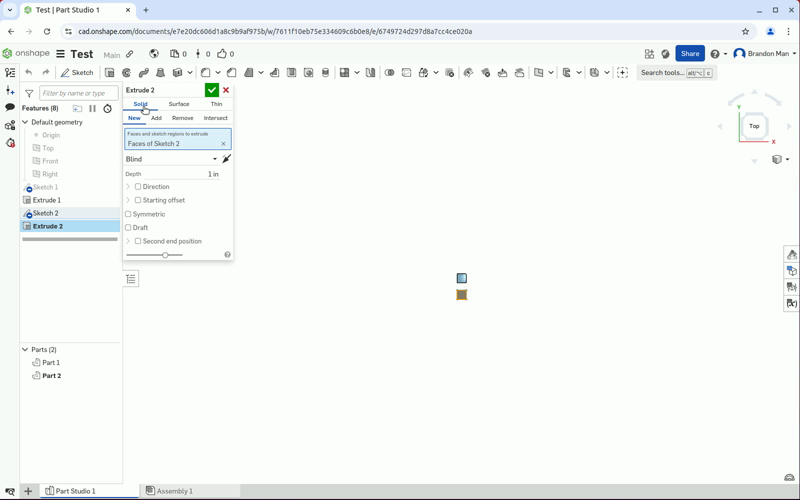
click(143, 106)
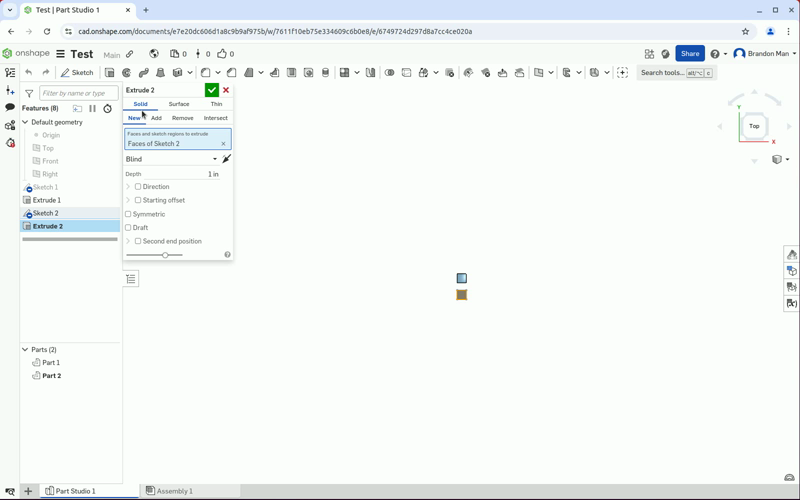
mouse_move(137, 120)
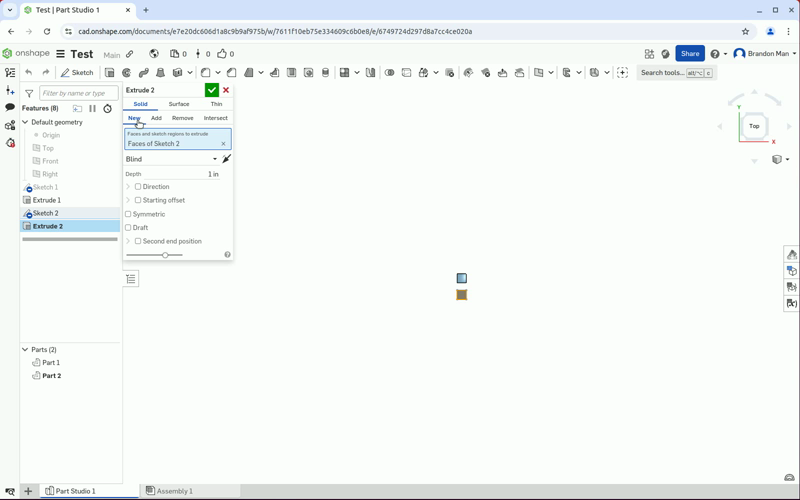
click(137, 120)
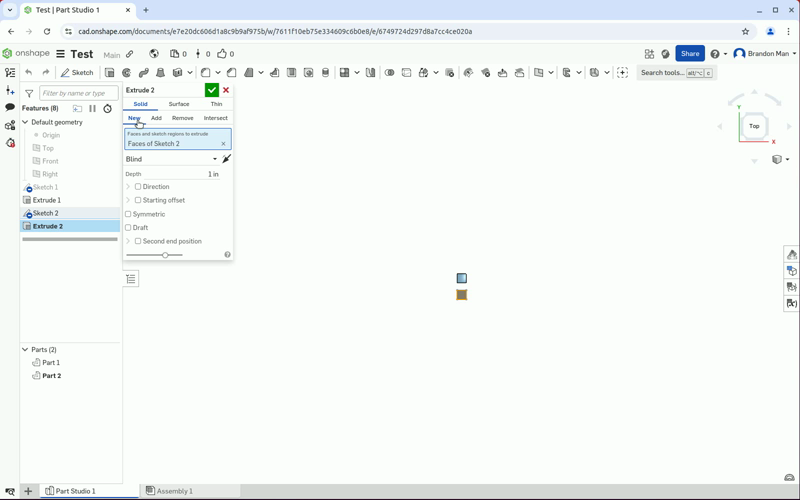
key(tab, 4)
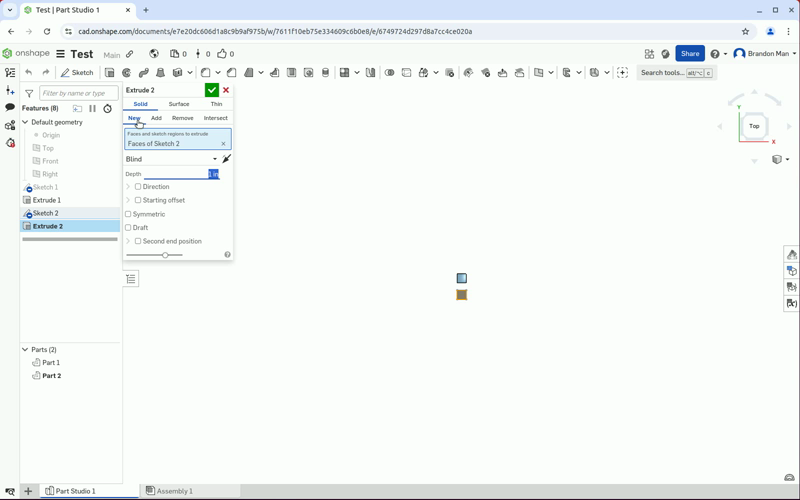
text(23.108)
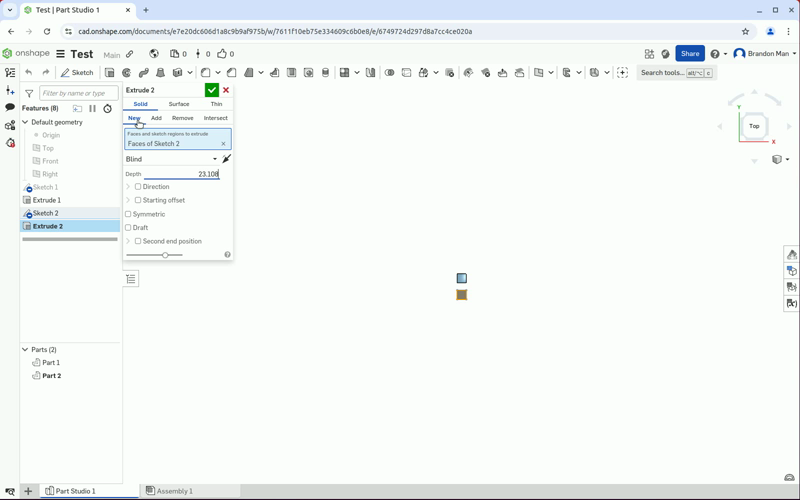
key(enter)
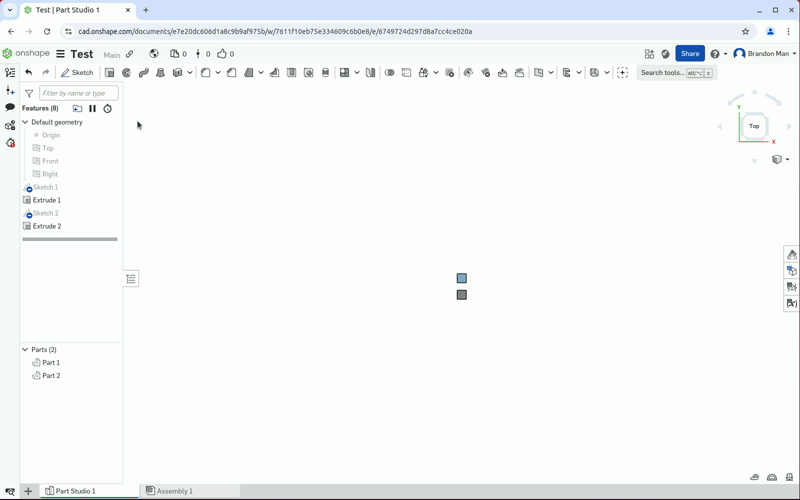
key(shift+h)
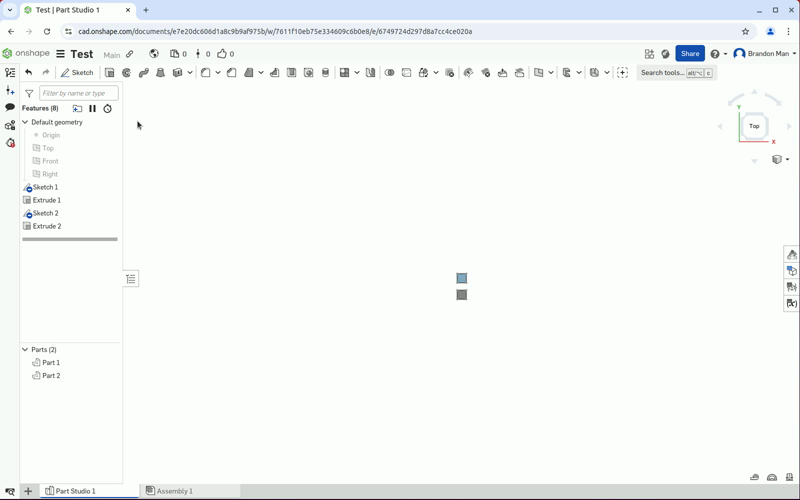
key(shift+h)
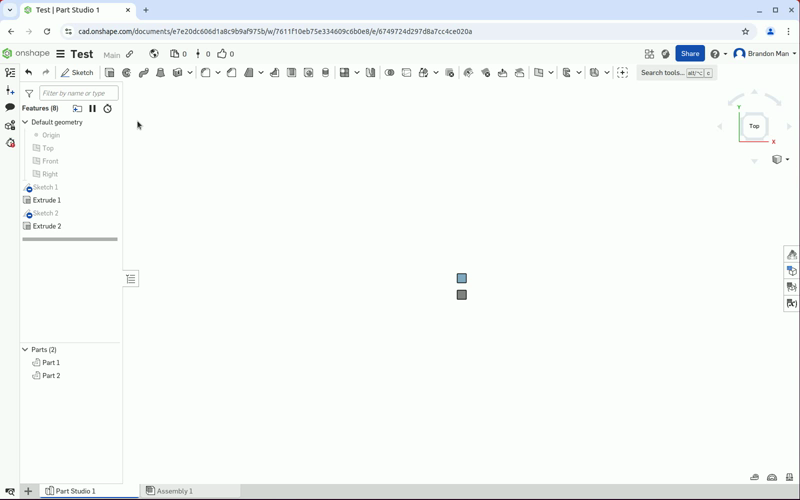
mouse_move(73, 189)
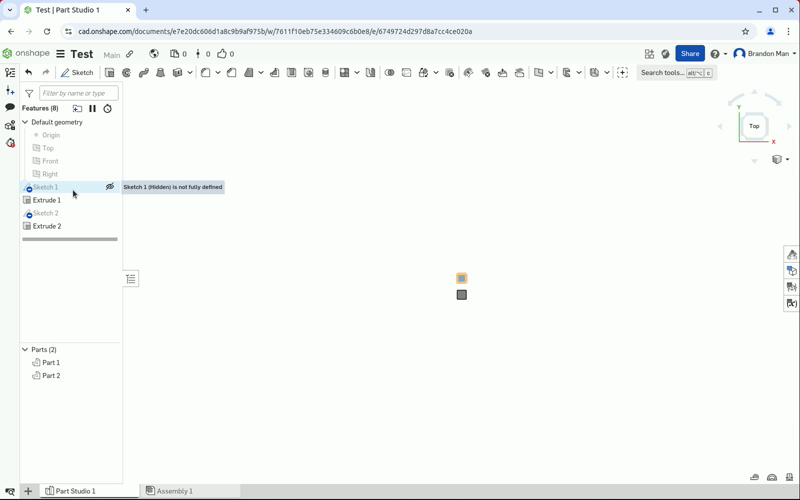
click(73, 189)
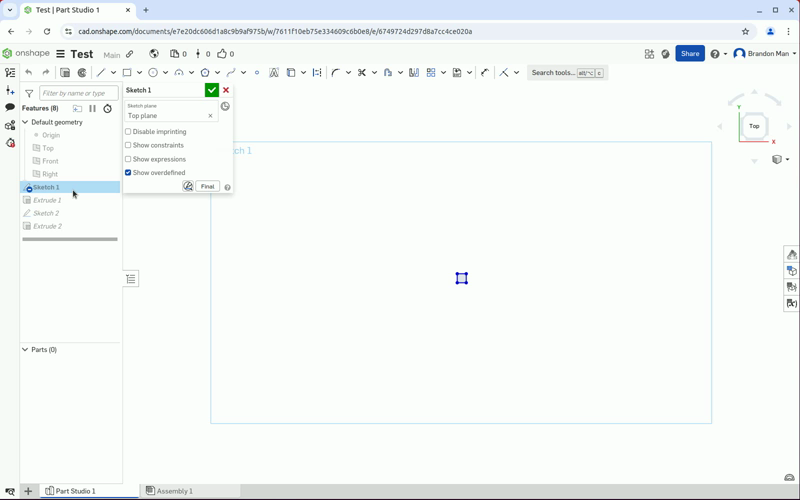
mouse_move(229, 92)
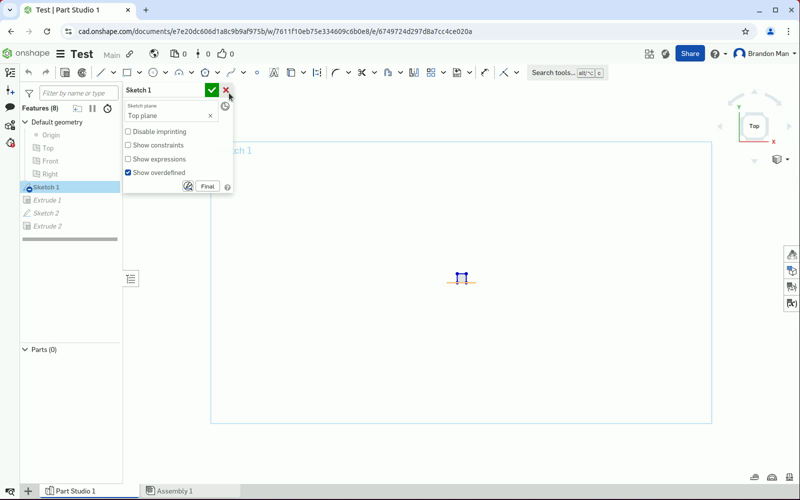
click(229, 92)
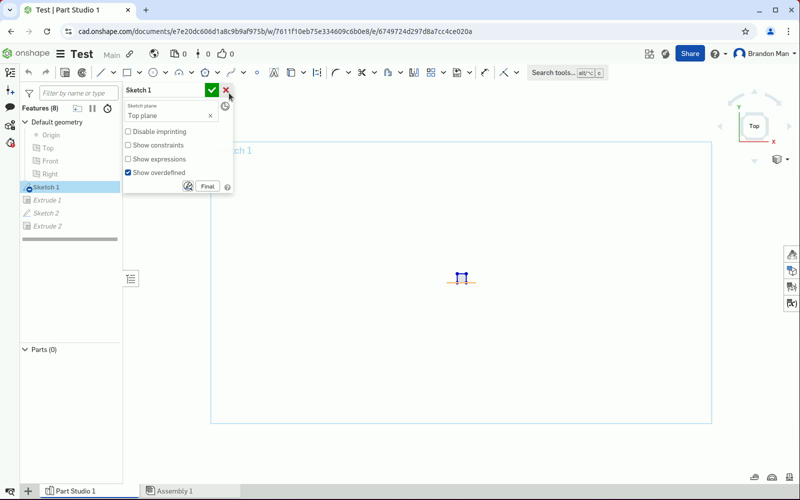
key(shift+s)
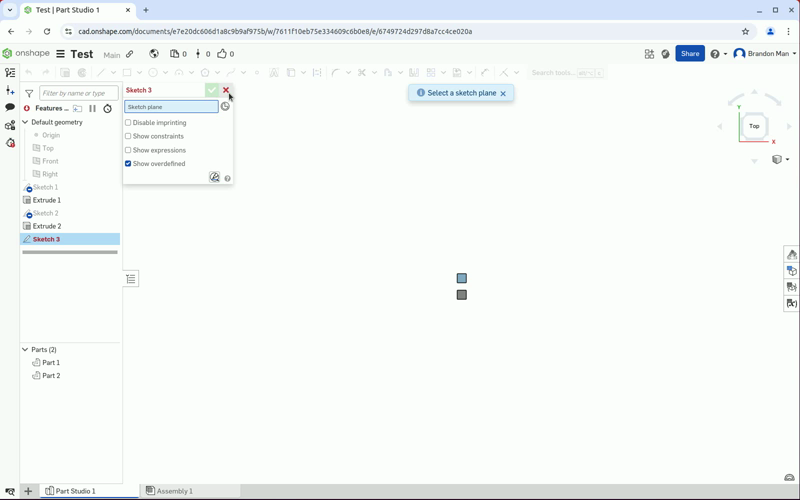
mouse_move(73, 150)
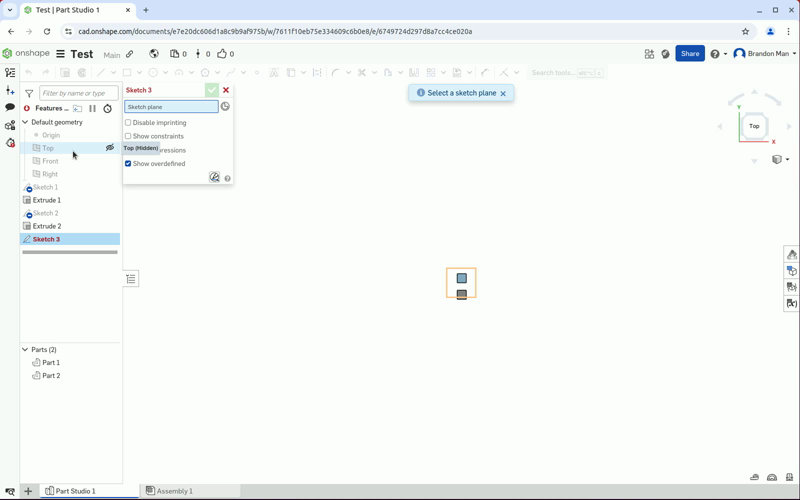
click(73, 150)
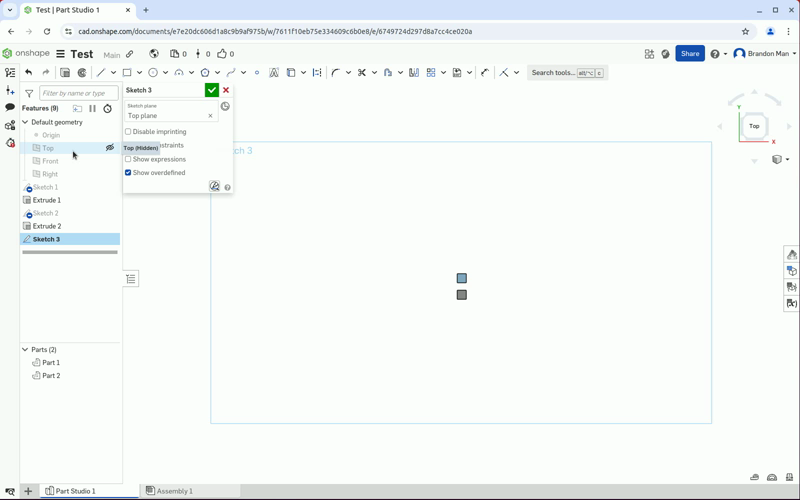
mouse_move(73, 352)
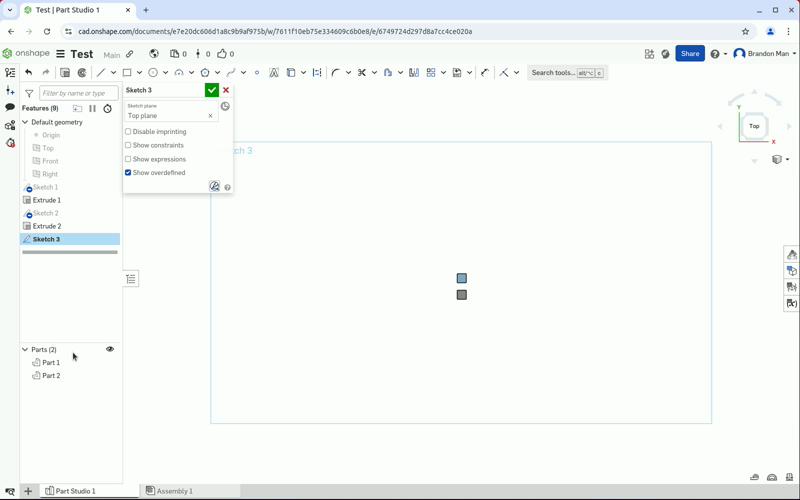
key(y)
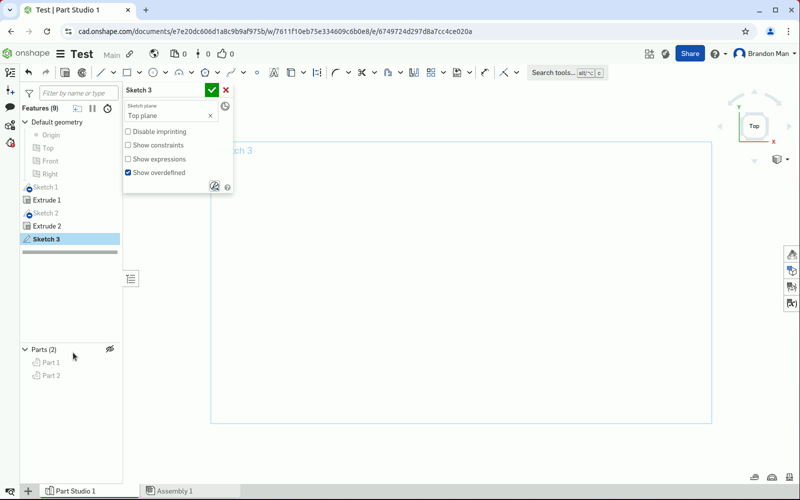
key(l)
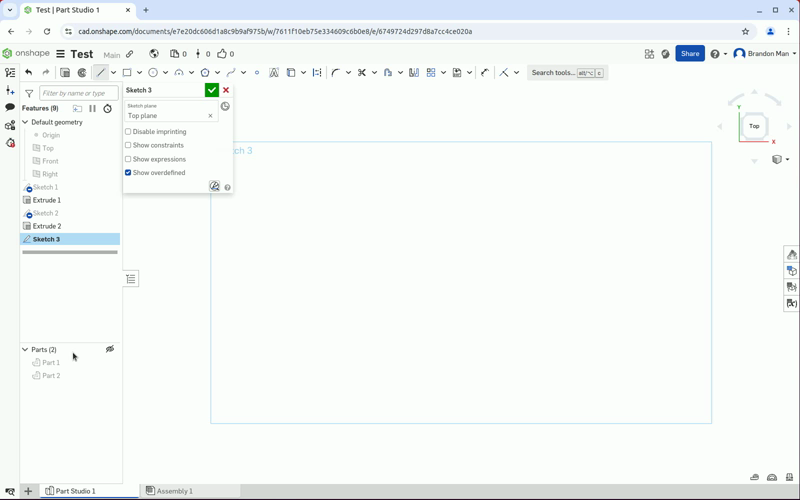
key_down(shift)
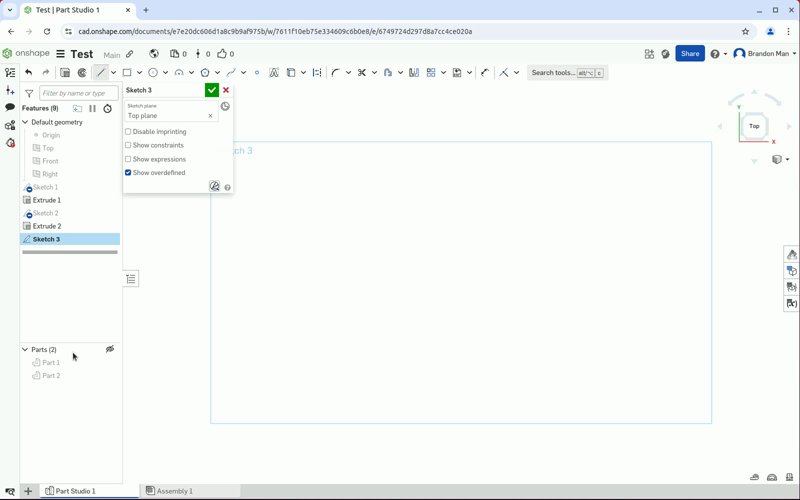
mouse_move(457, 266)
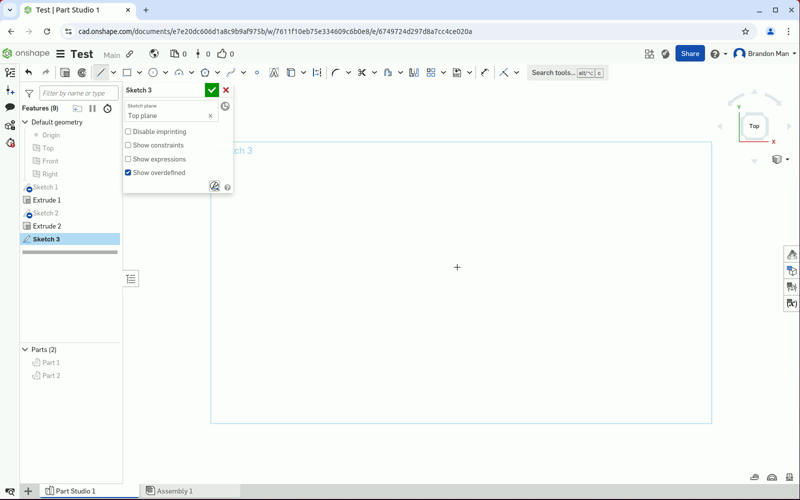
click(457, 266)
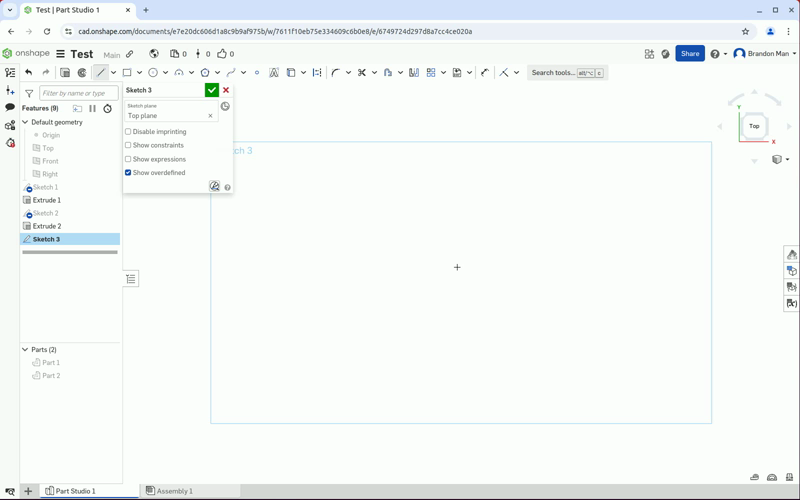
key_up(shift)
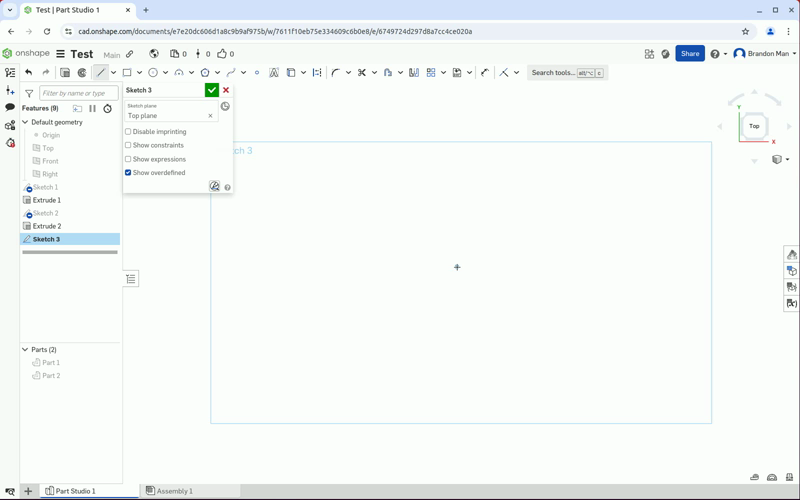
key_down(shift)
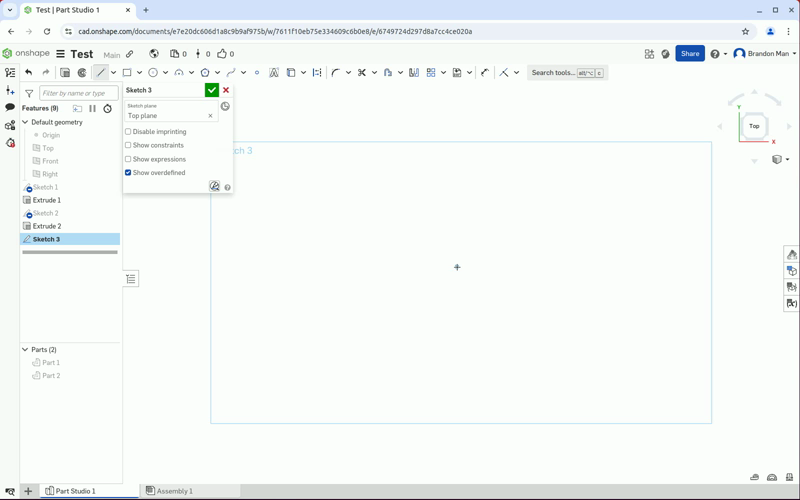
mouse_move(487, 266)
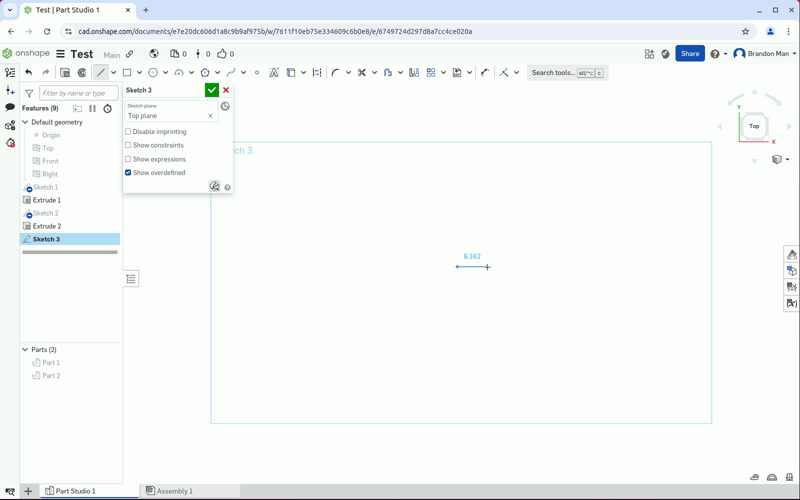
mouse_move(466, 266)
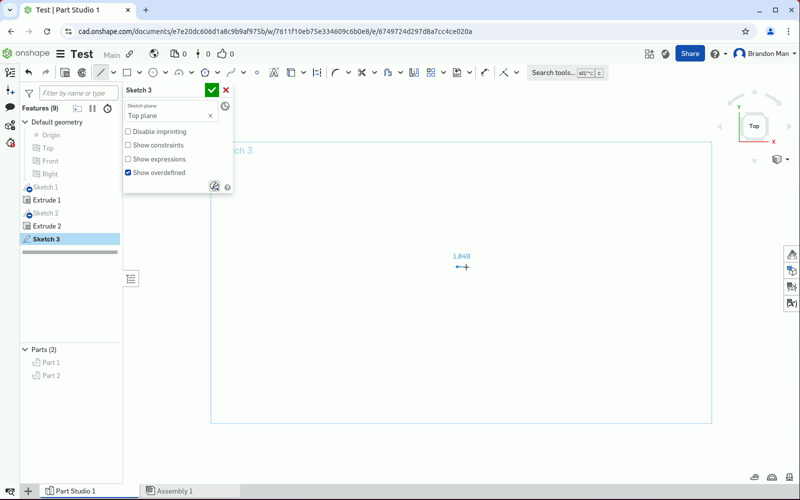
click(466, 266)
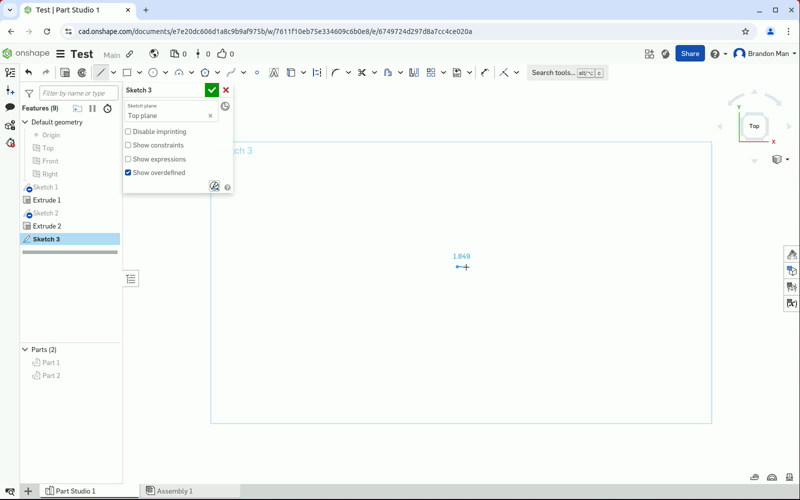
key_up(shift)
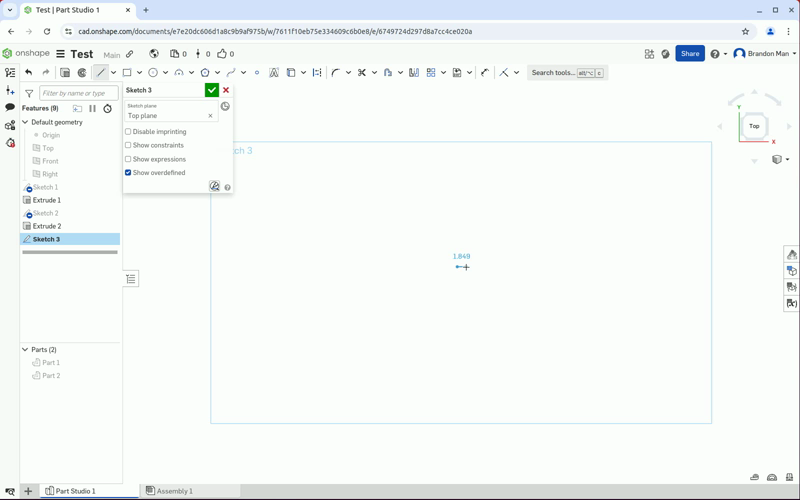
key_down(shift)
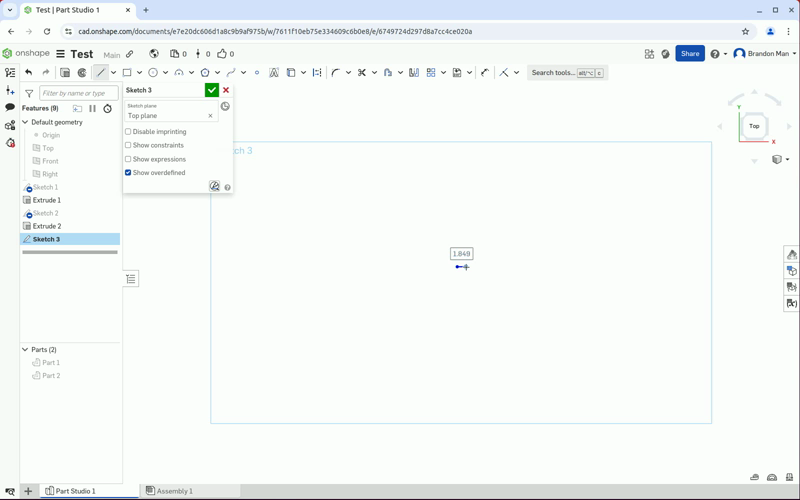
mouse_move(496, 266)
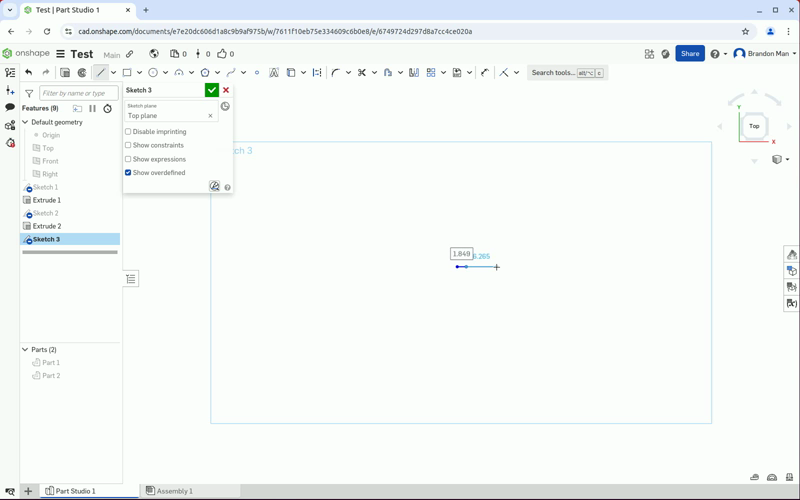
mouse_move(466, 257)
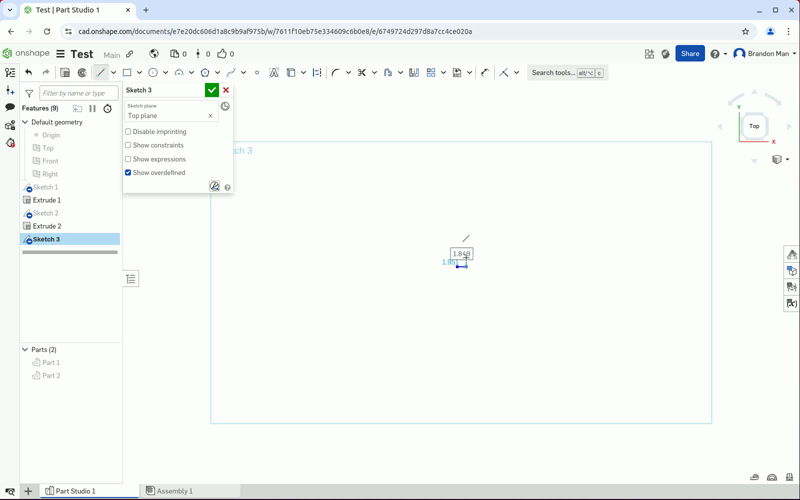
click(466, 257)
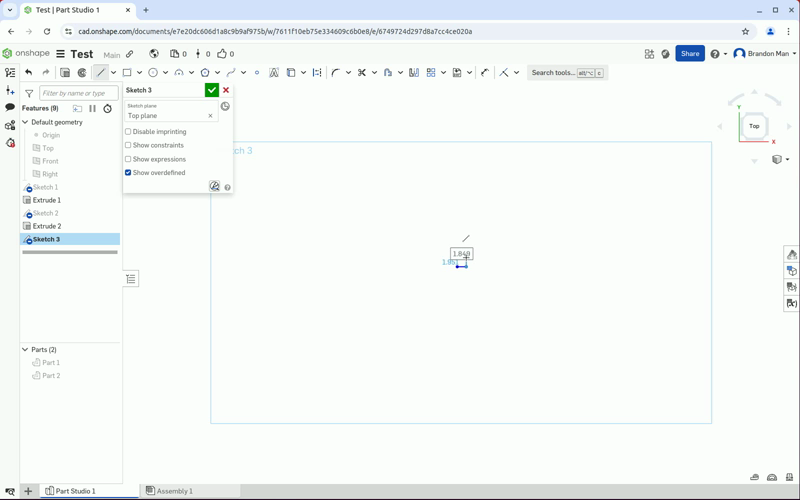
key_up(shift)
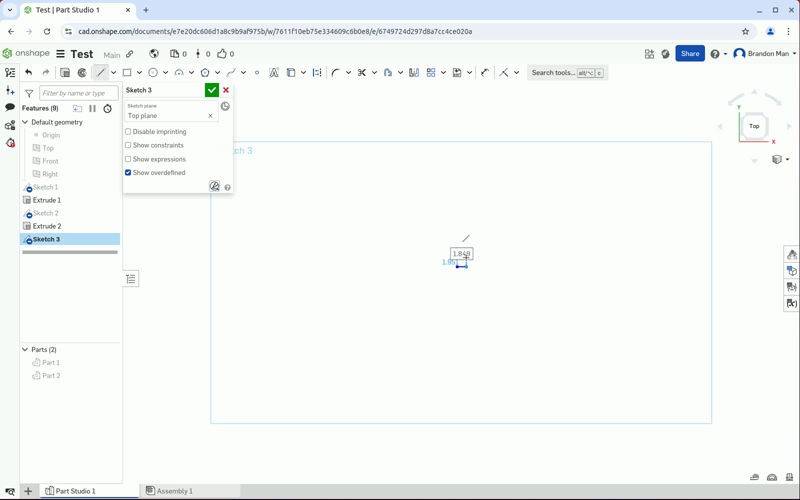
key_down(shift)
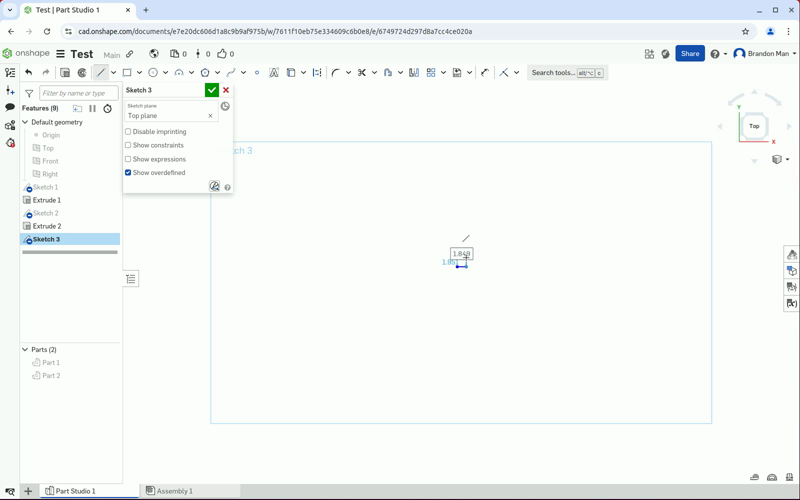
mouse_move(496, 257)
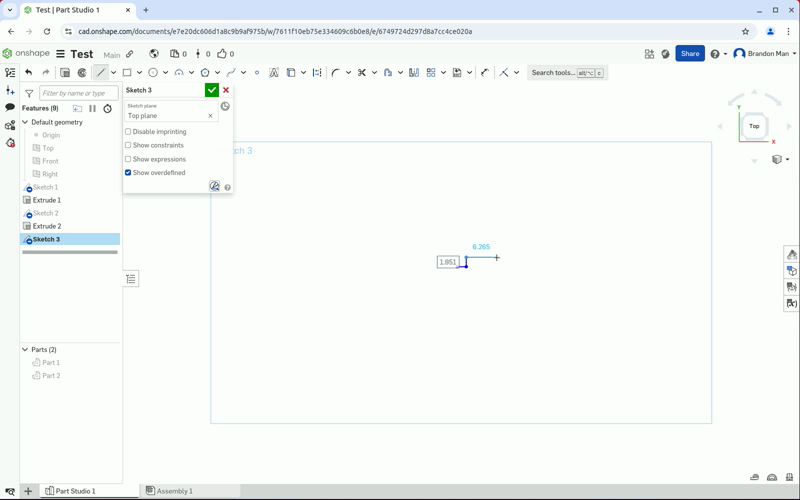
mouse_move(457, 257)
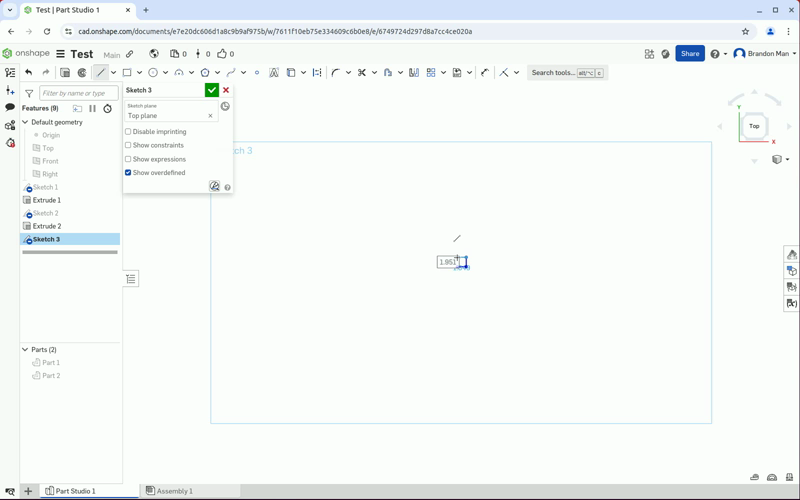
click(457, 257)
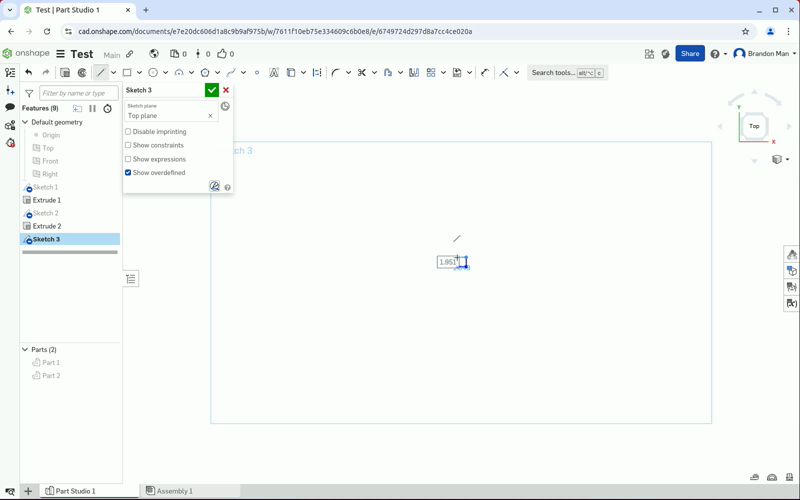
key_up(shift)
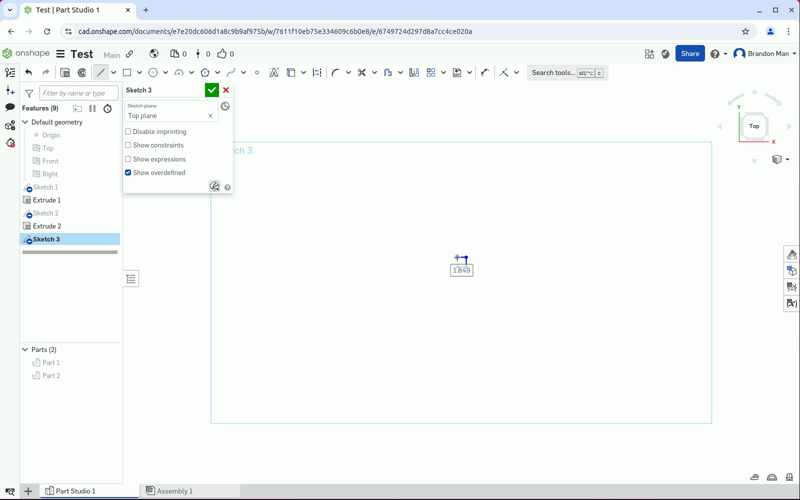
mouse_move(487, 257)
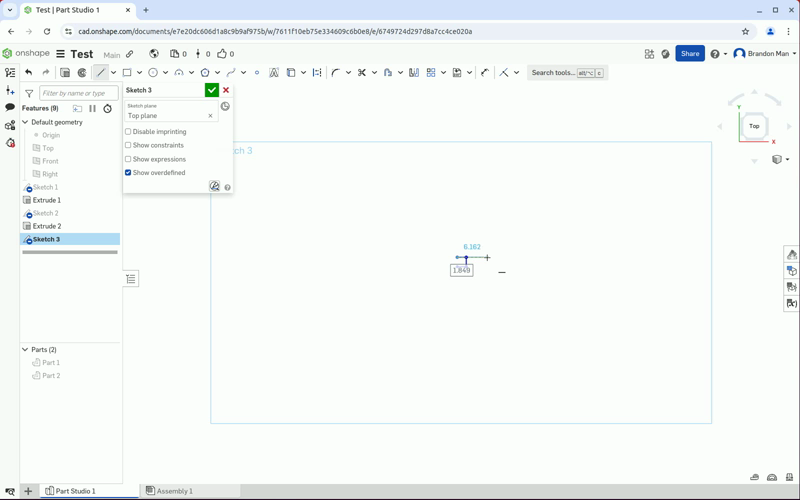
key_down(shift)
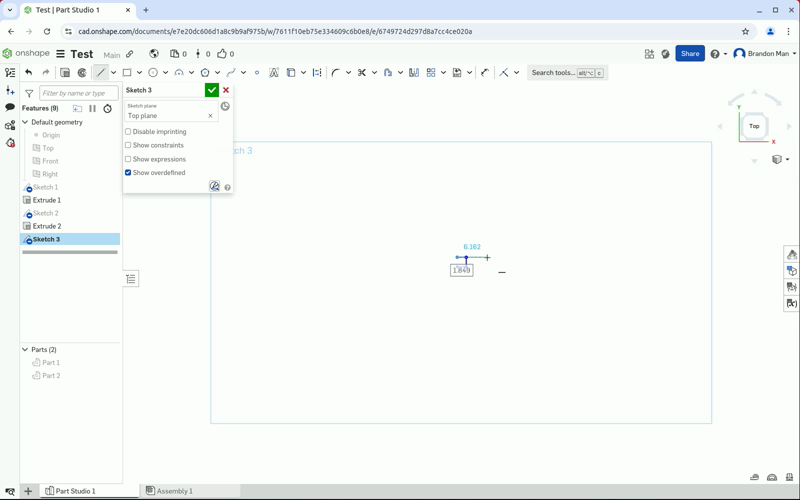
mouse_move(457, 266)
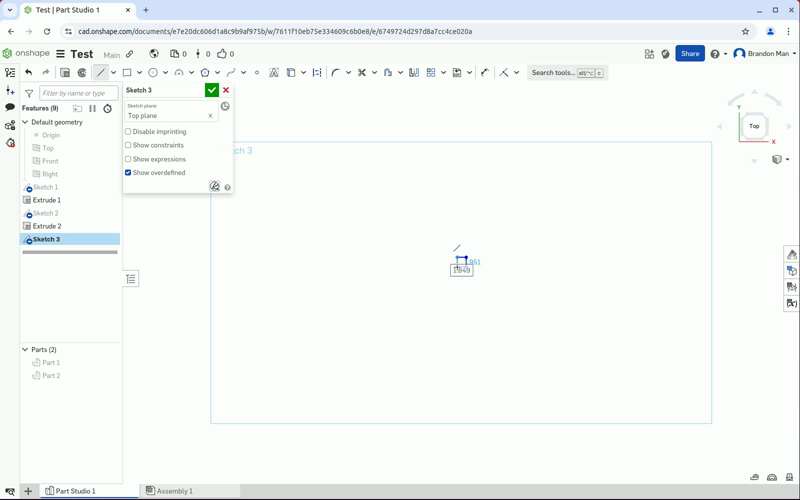
key_up(shift)
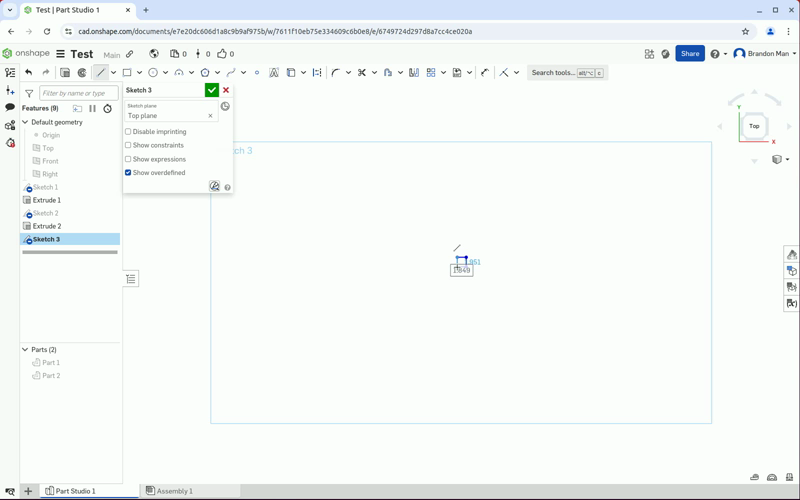
click(457, 266)
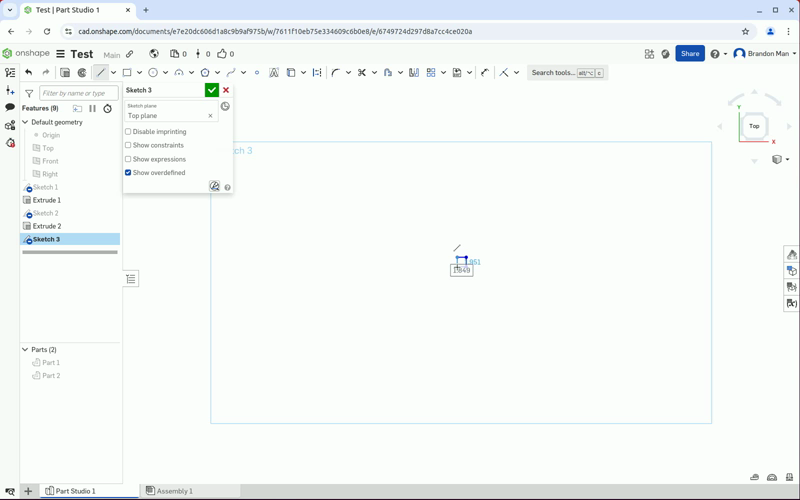
key(esc)
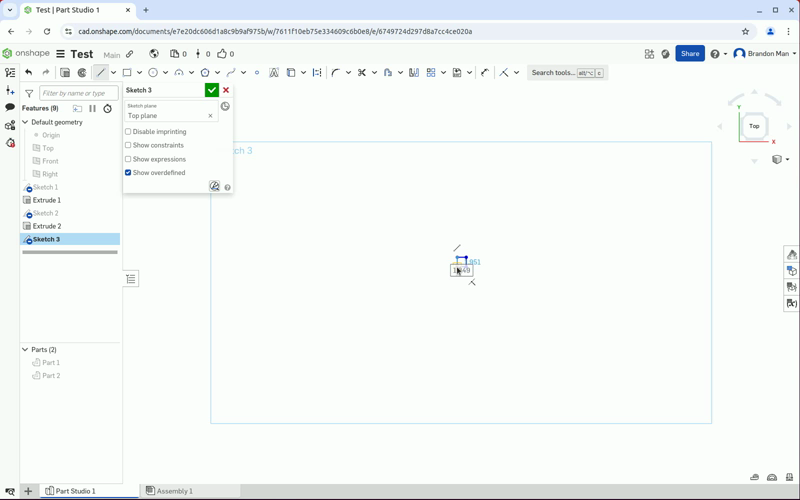
mouse_move(458, 264)
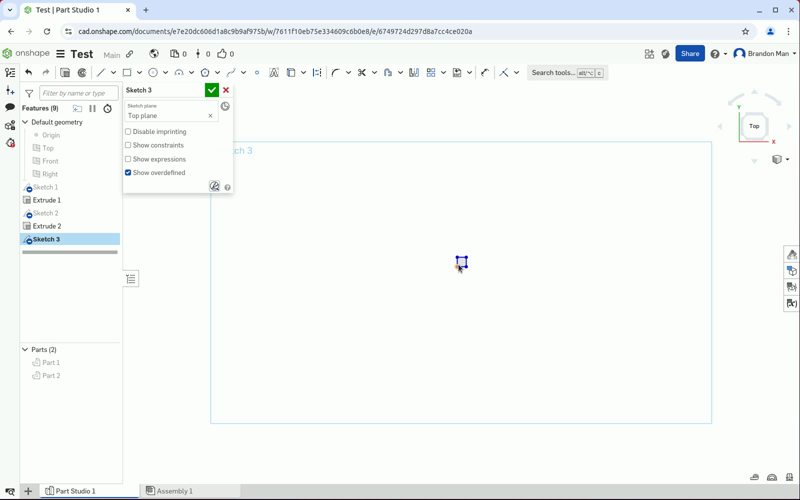
scroll(6)
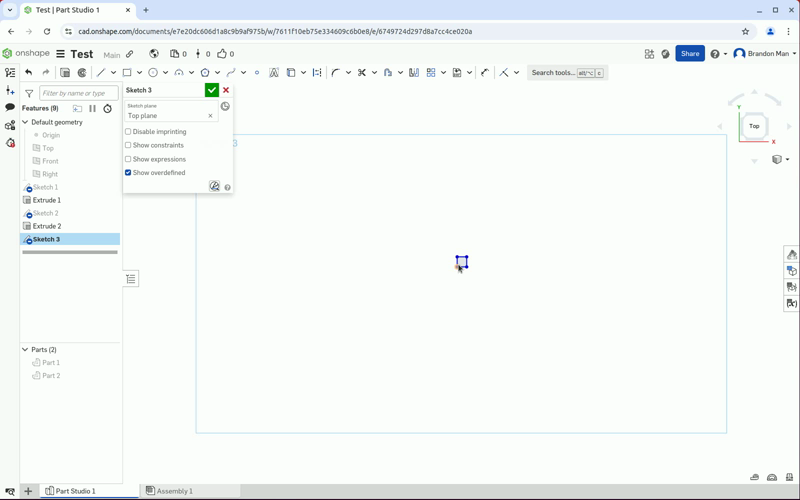
scroll(6)
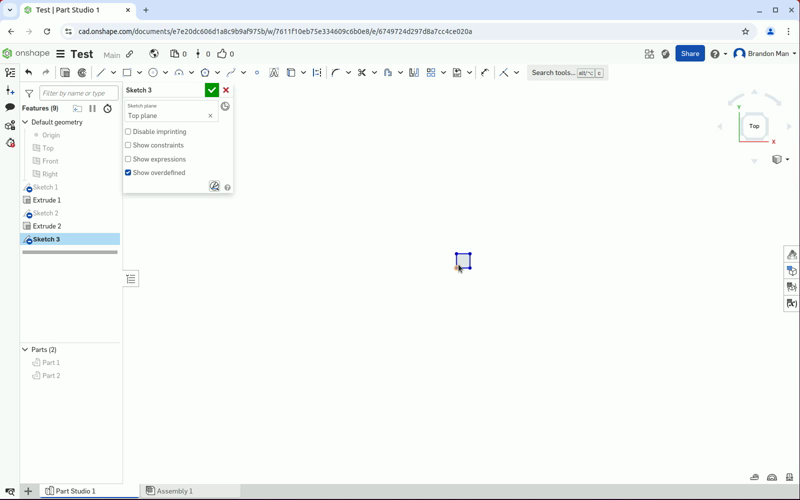
scroll(6)
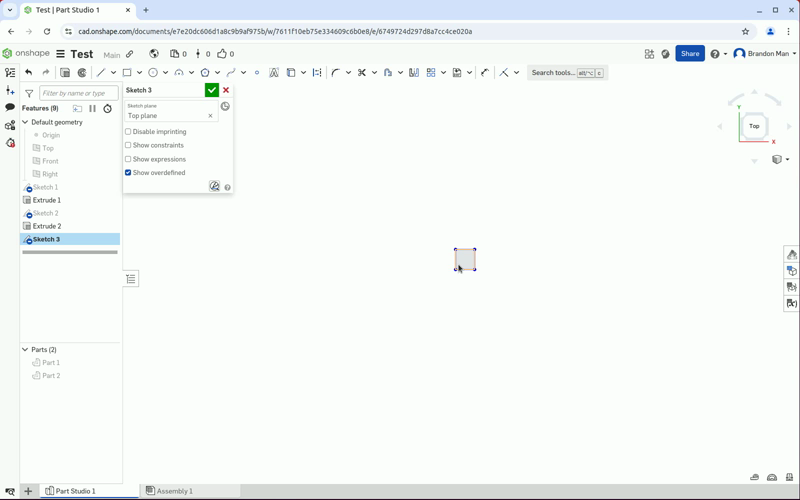
scroll(6)
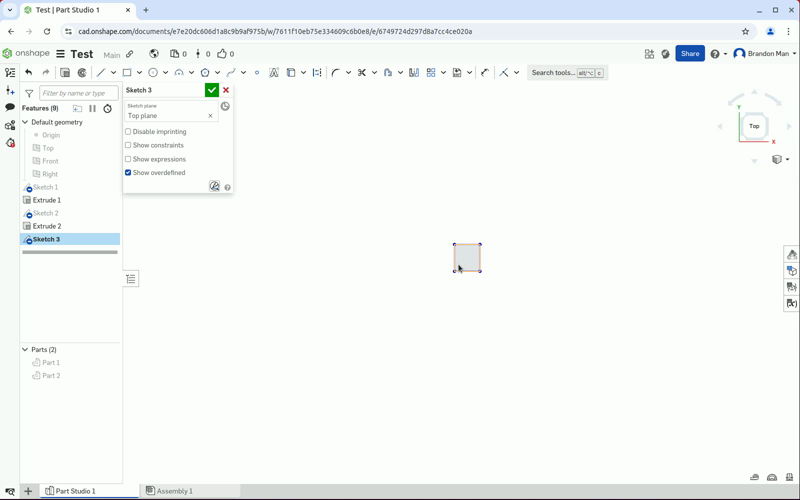
scroll(6)
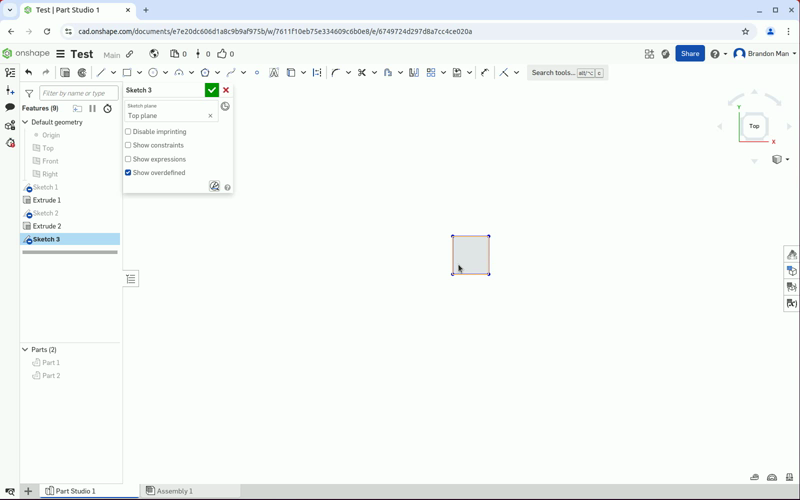
scroll(6)
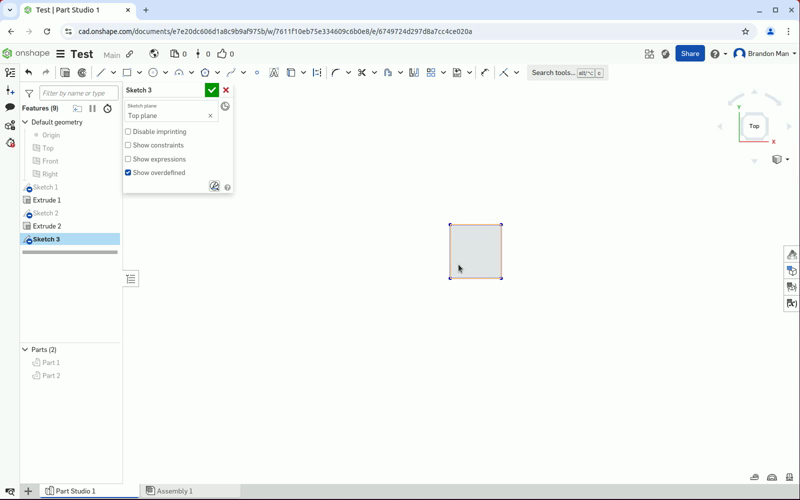
scroll(6)
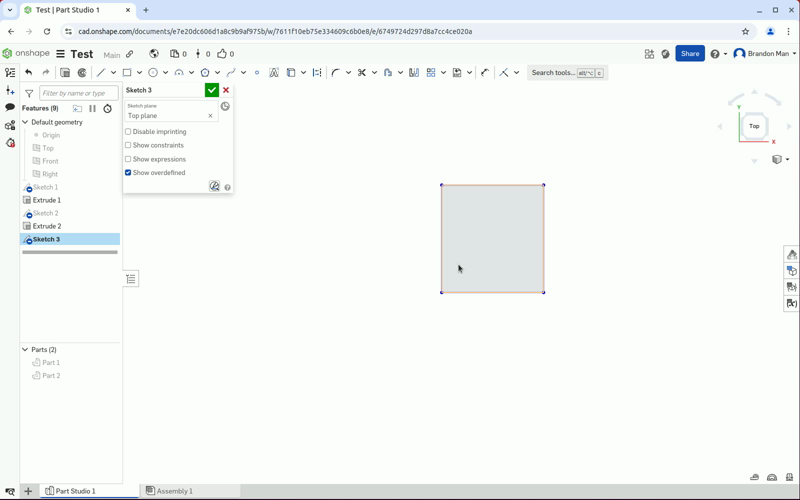
click(458, 264)
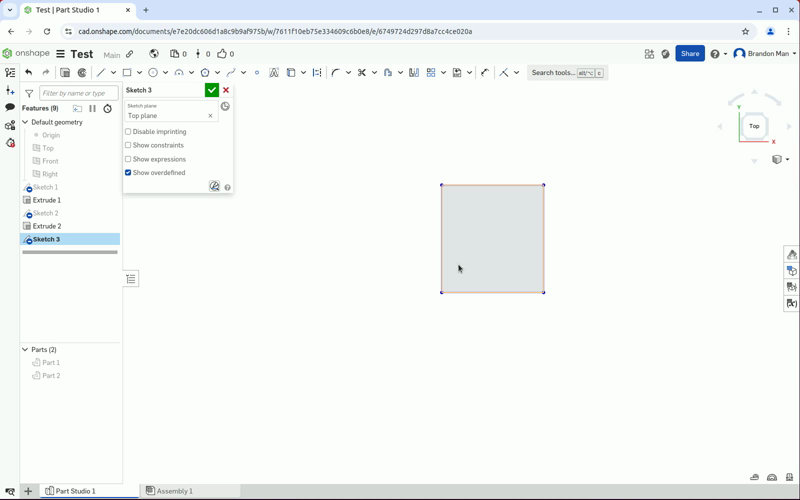
scroll(-6)
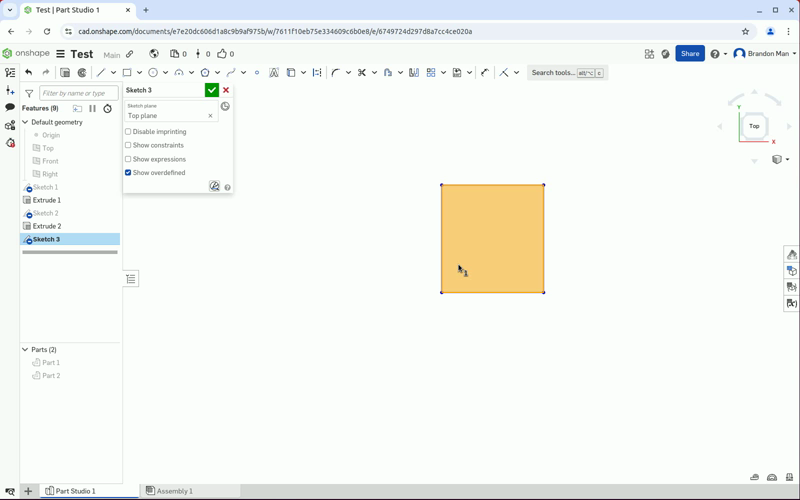
scroll(-6)
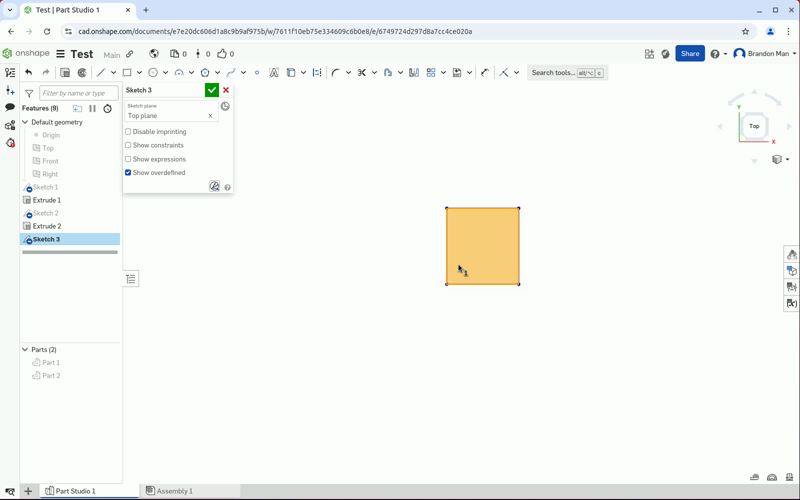
scroll(-6)
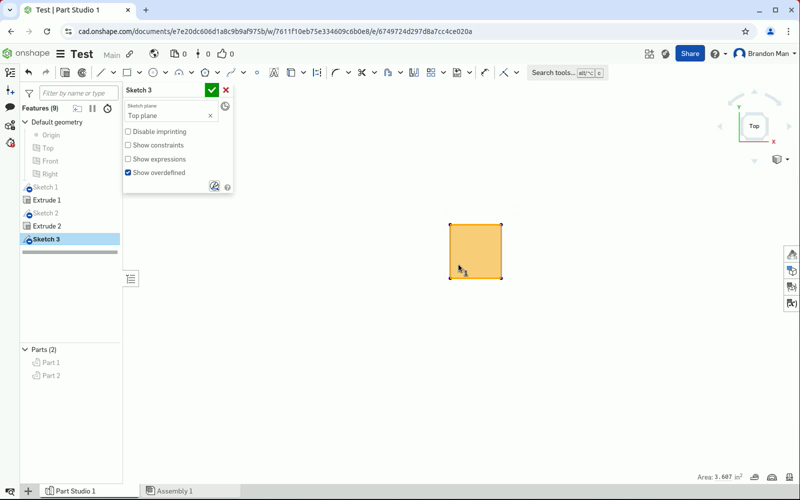
scroll(-6)
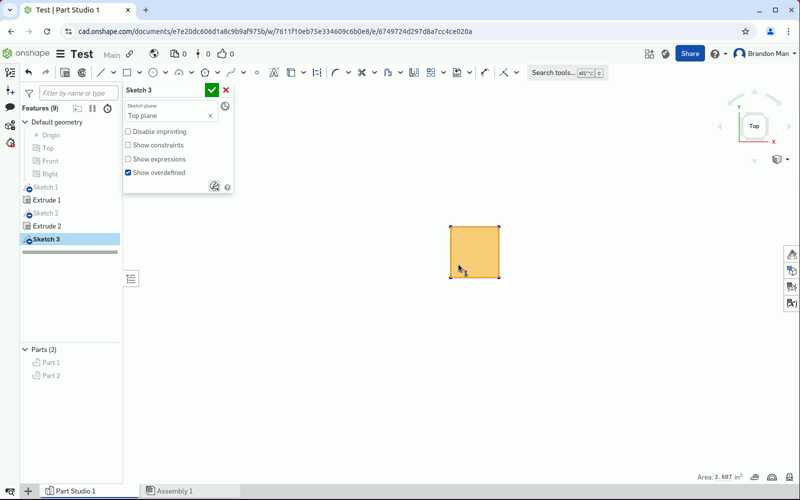
scroll(-6)
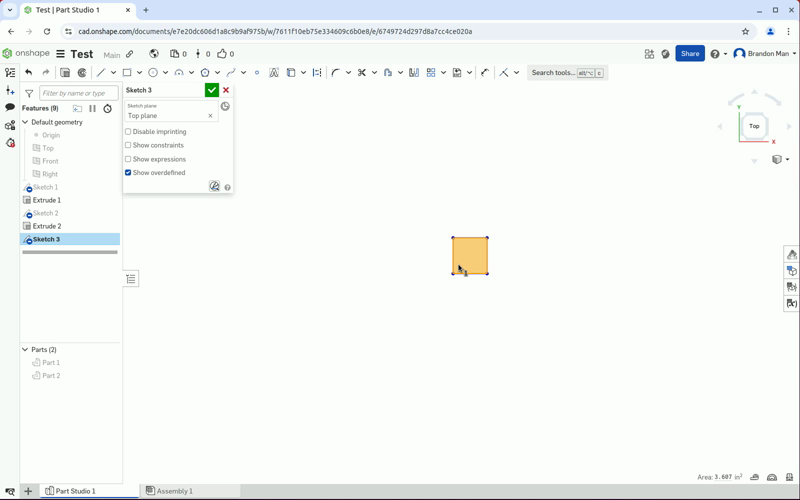
scroll(-6)
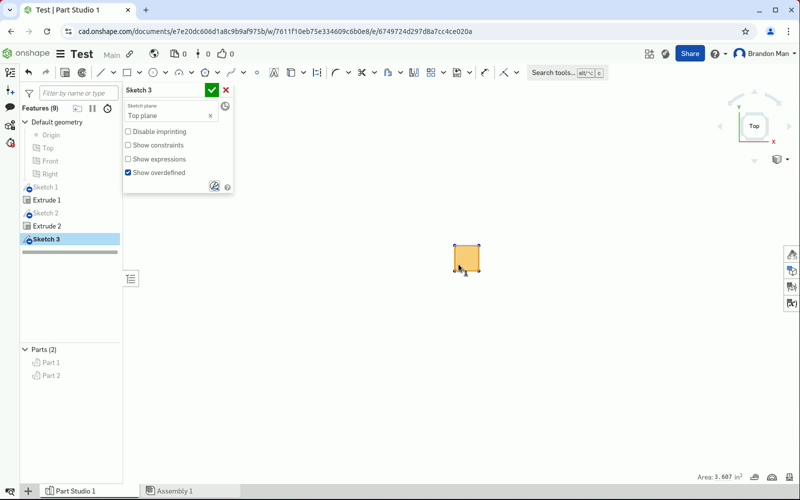
scroll(-6)
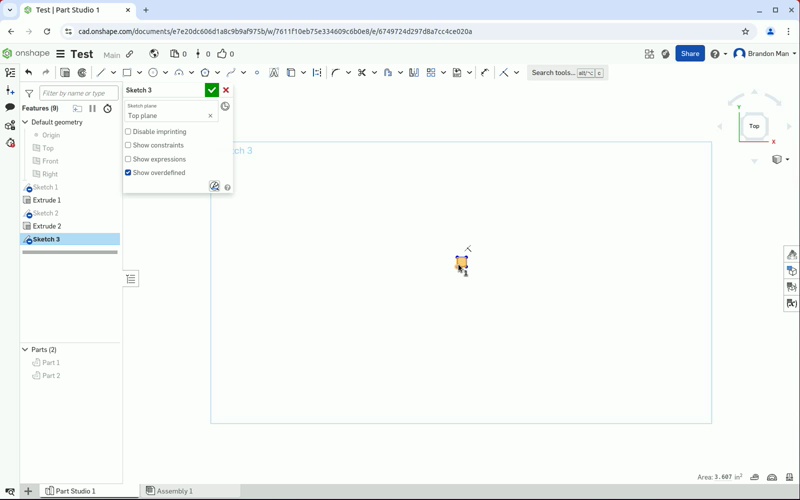
mouse_move(73, 352)
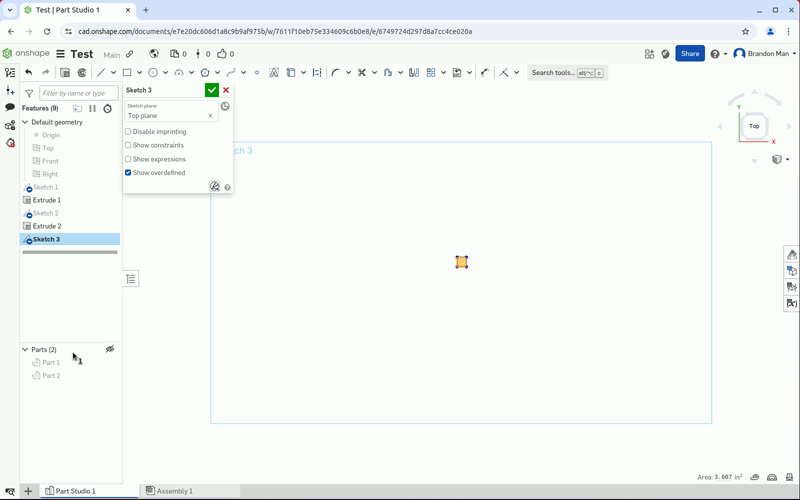
key(shift+y)
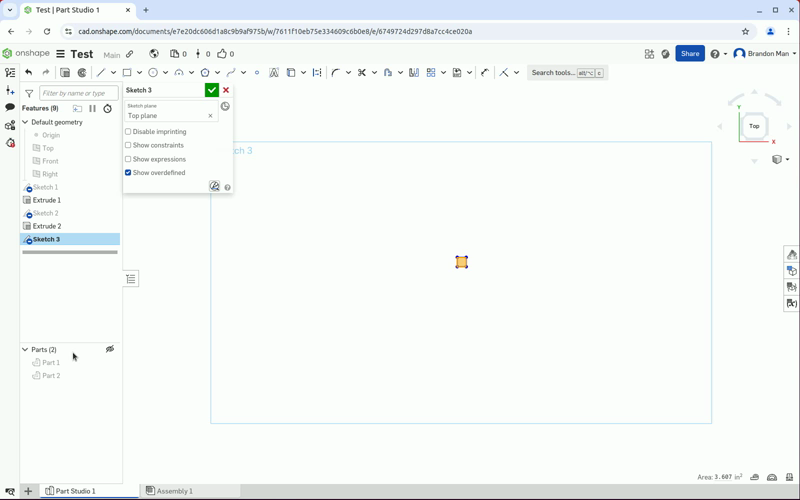
key(shift+e)
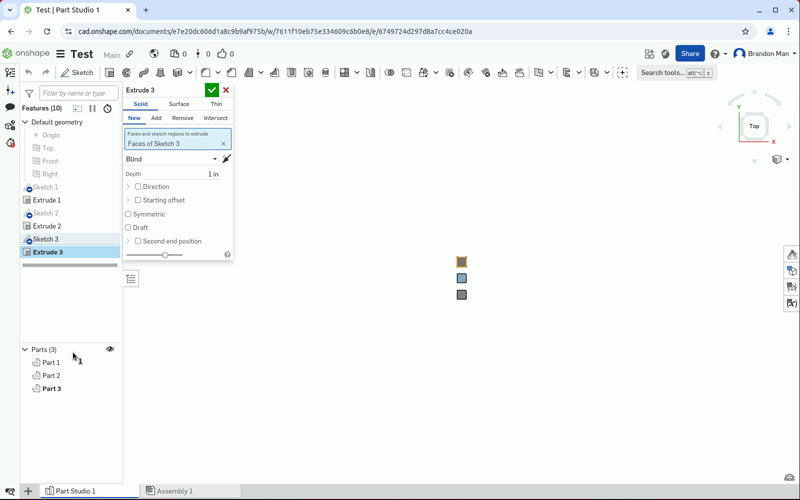
mouse_move(143, 106)
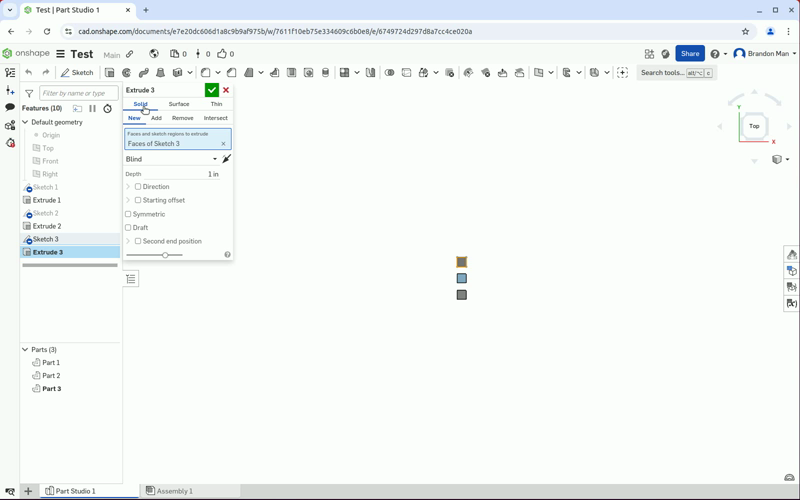
click(143, 106)
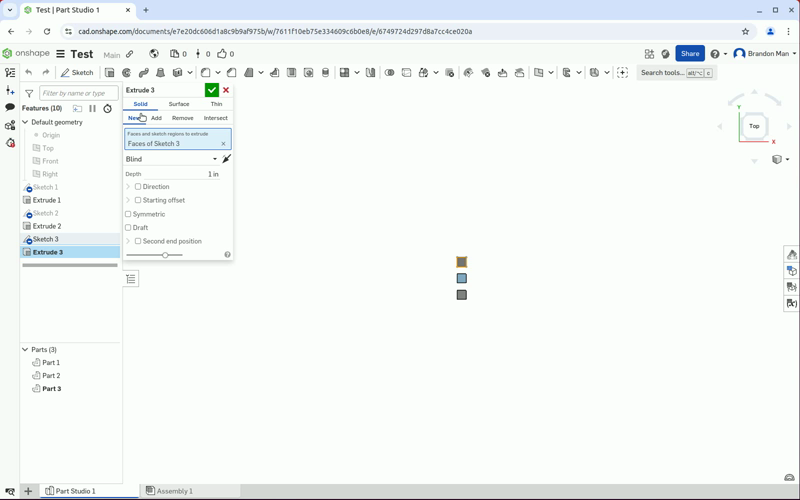
mouse_move(137, 120)
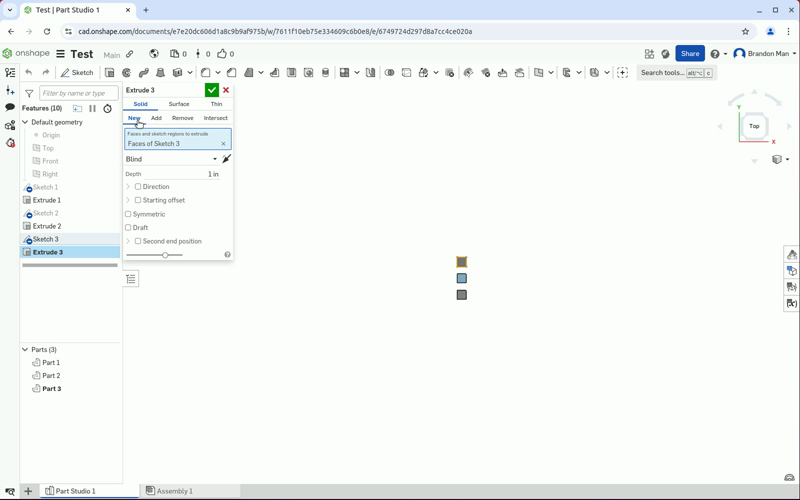
click(137, 120)
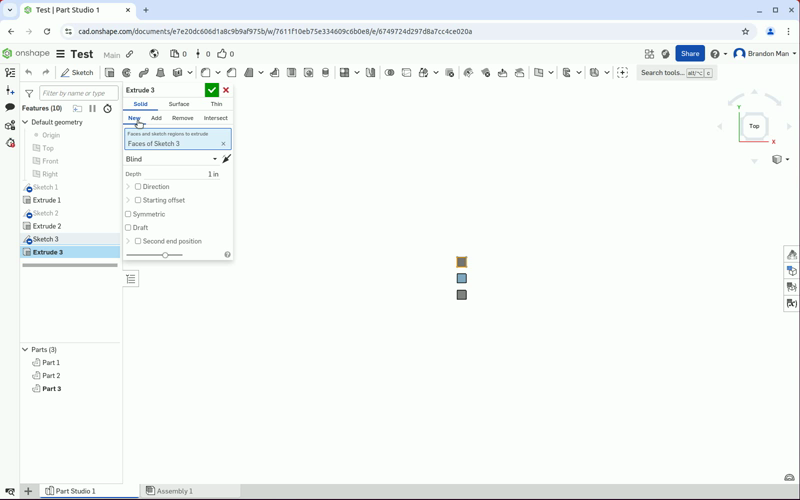
key(tab, 4)
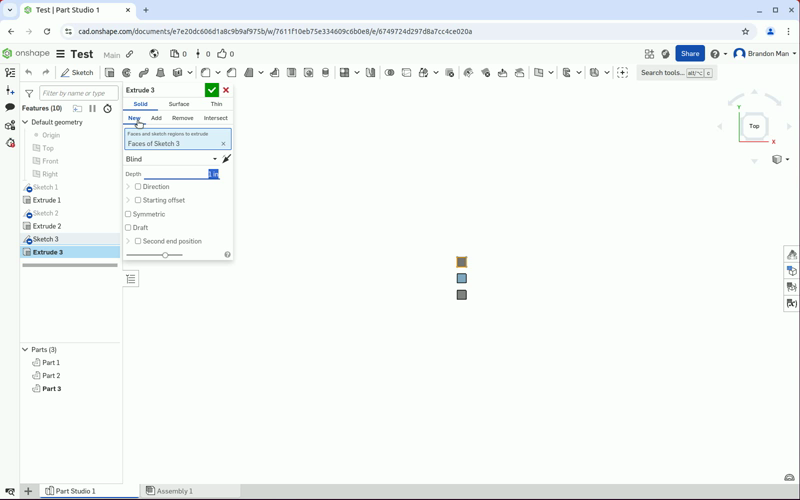
text(13.239)
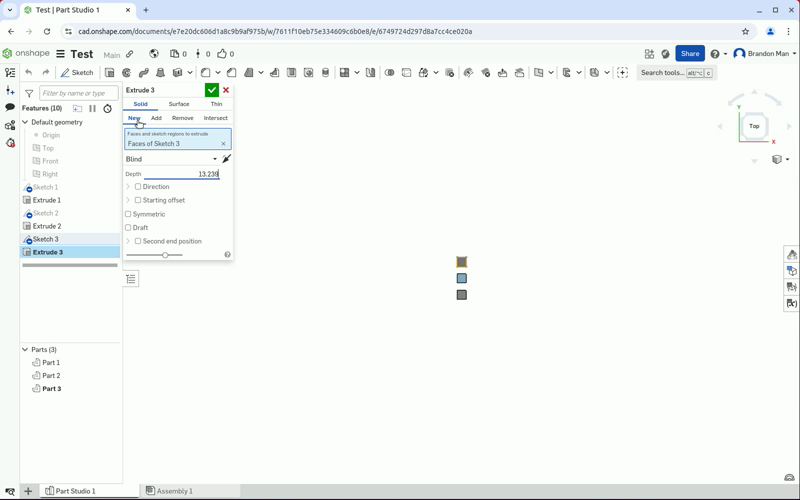
key(enter)
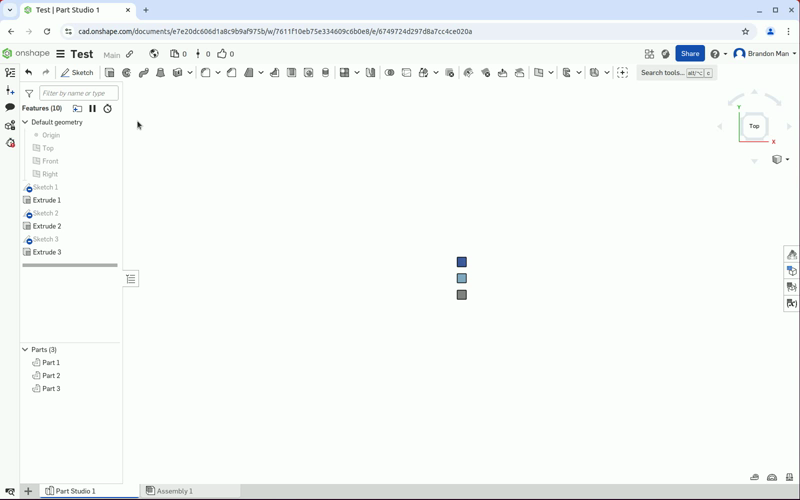
key(shift+h)
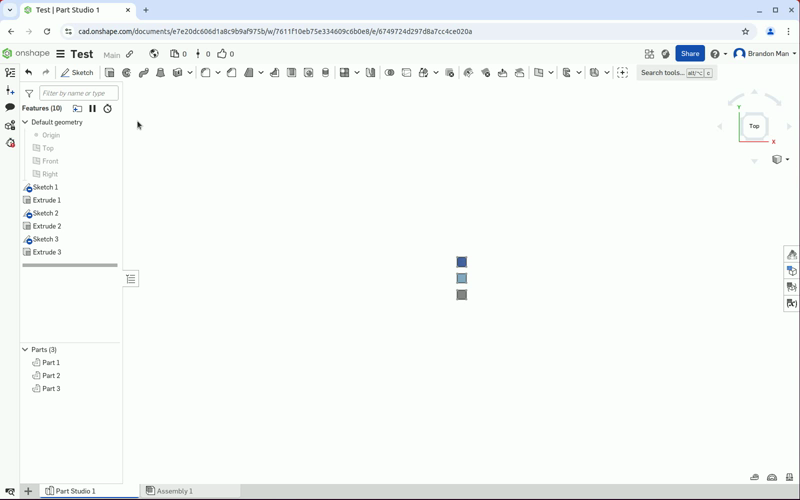
key(shift+h)
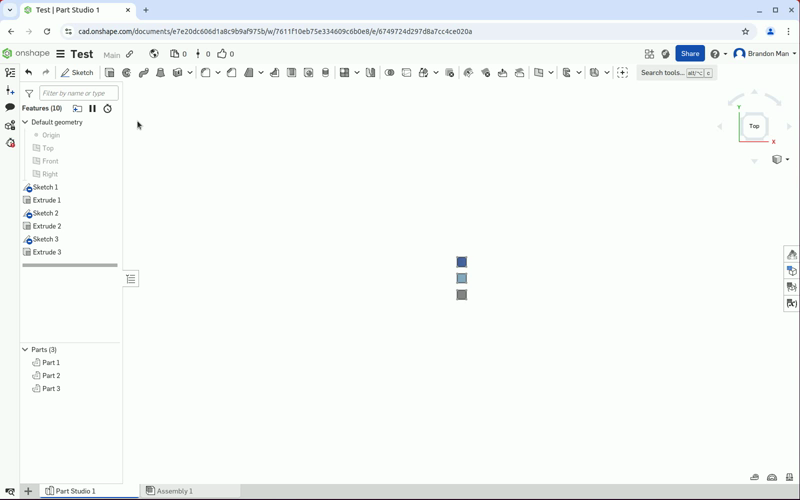
key(shift+7)
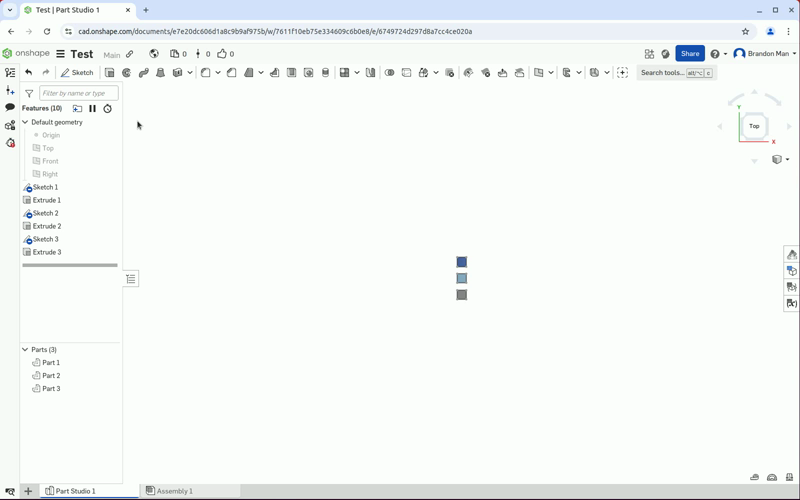
key(up, 3)
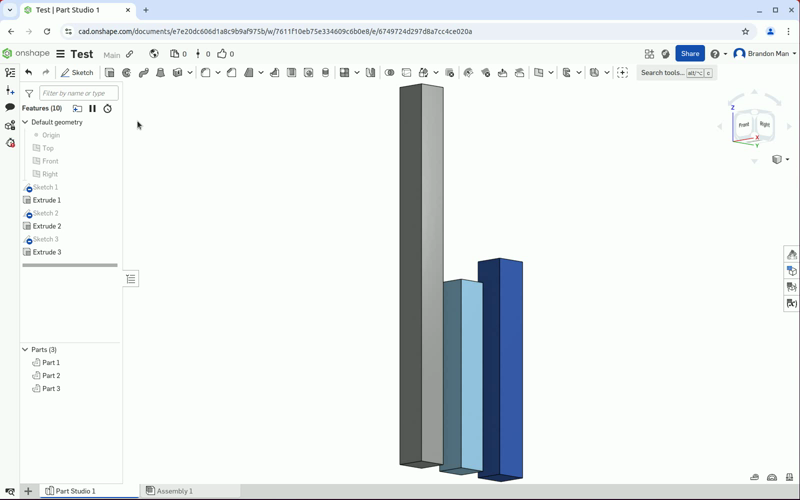
key(left, 3)
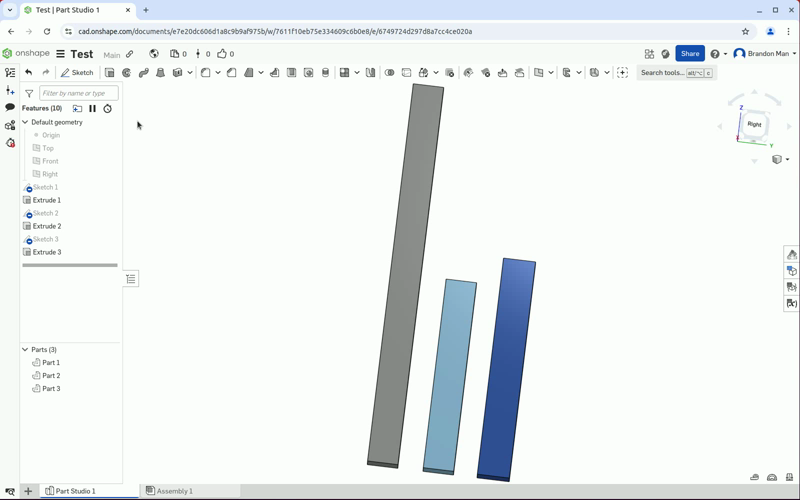
key(right, 3)
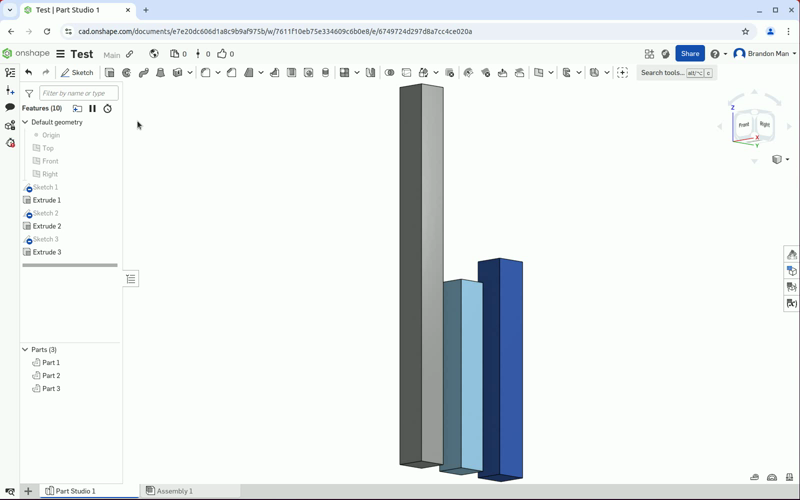
key(down, 3)
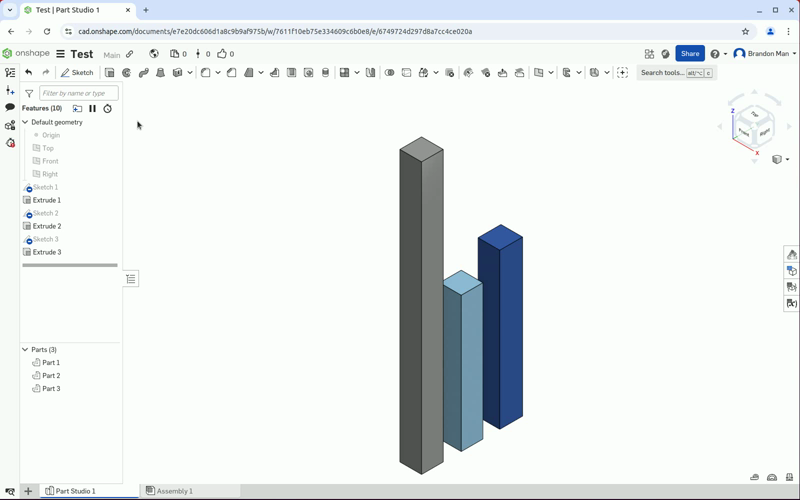
mouse_move(73, 189)
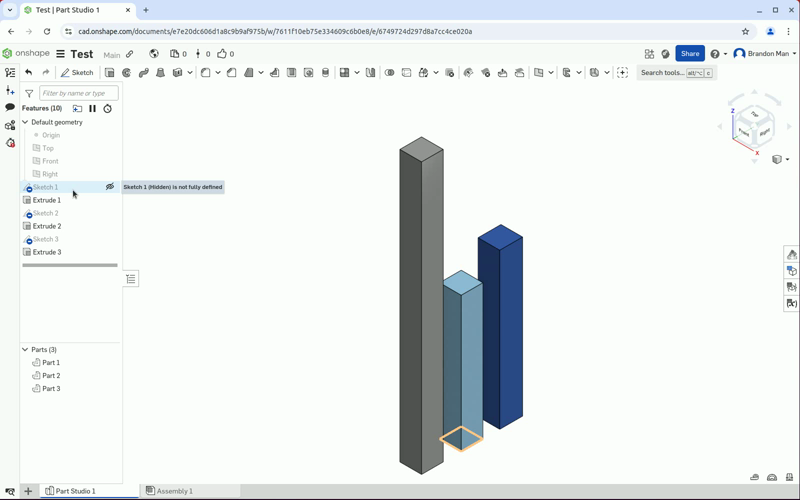
click(73, 189)